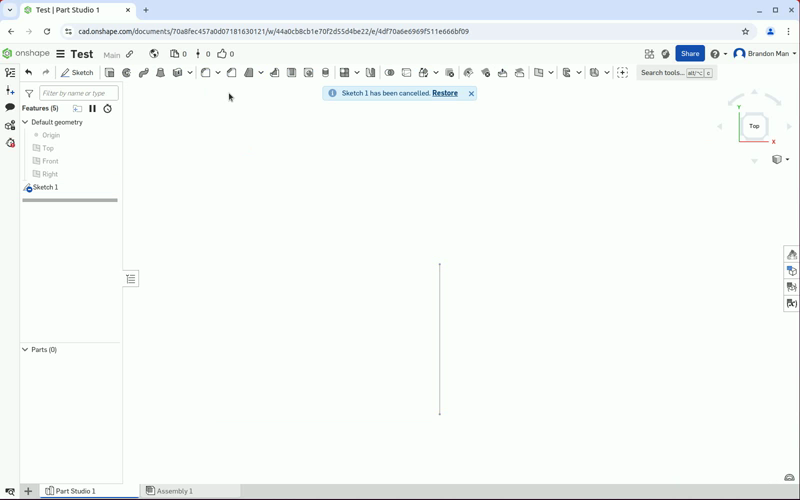
key(shift+h)
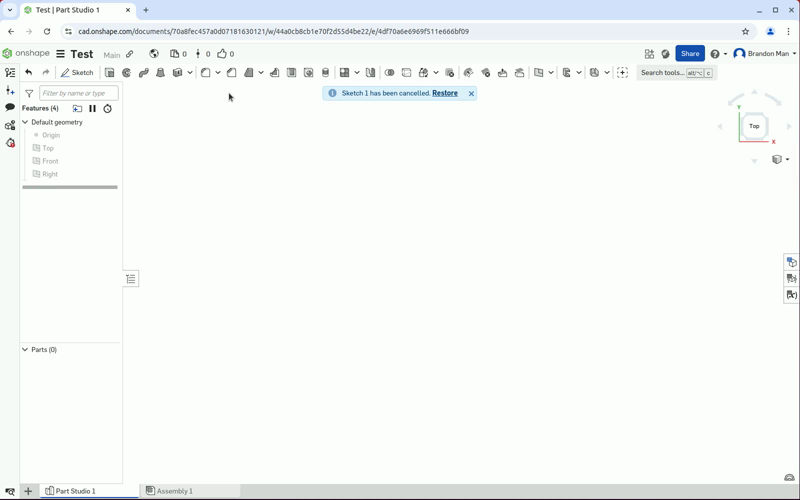
mouse_move(73, 352)
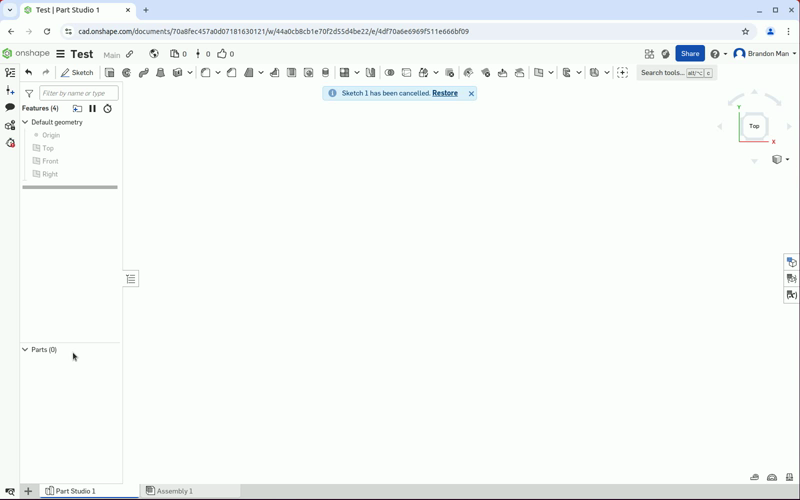
key(y)
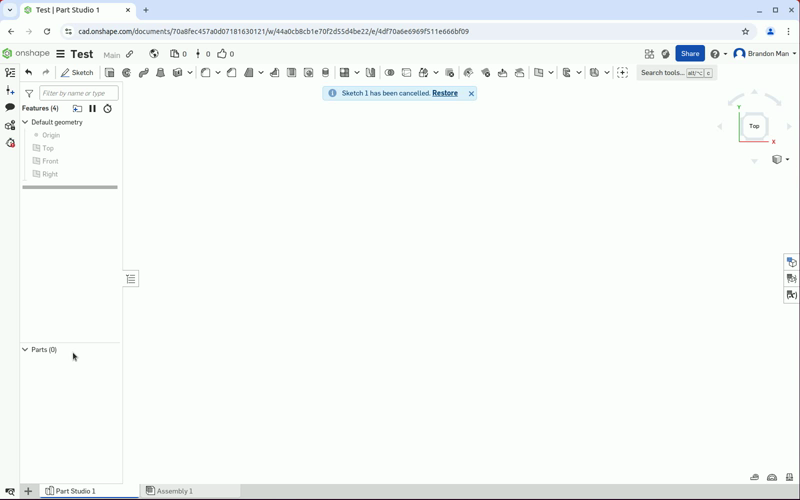
key(shift+p)
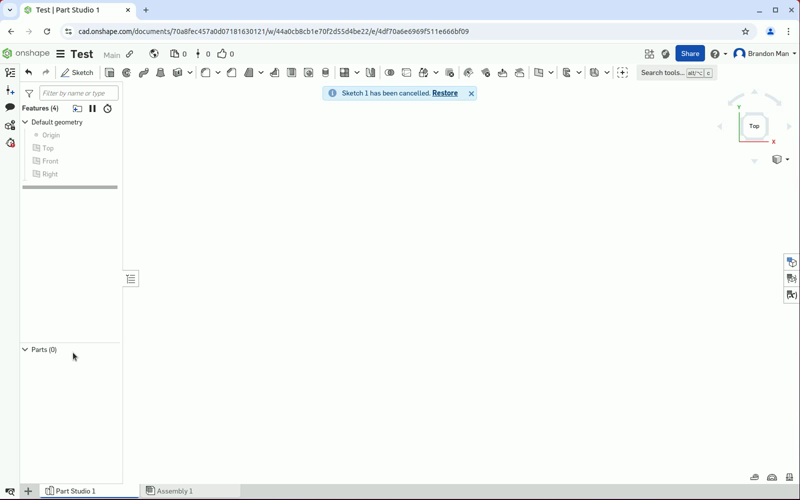
key(space)
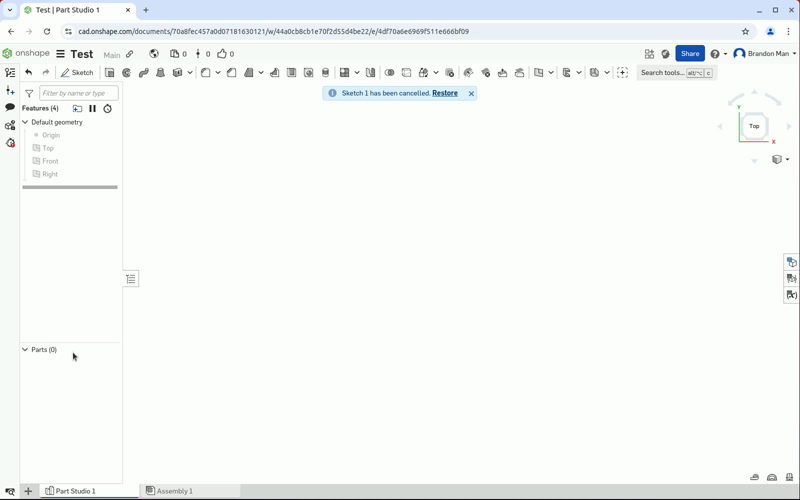
key_down(shift)
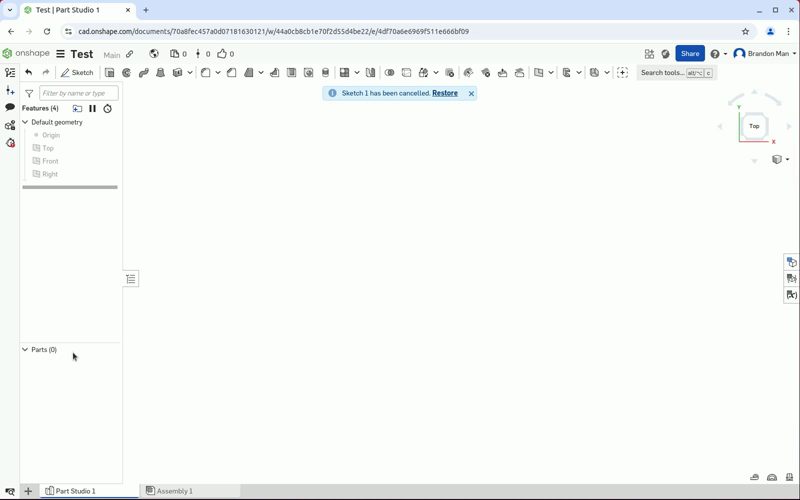
key(up)
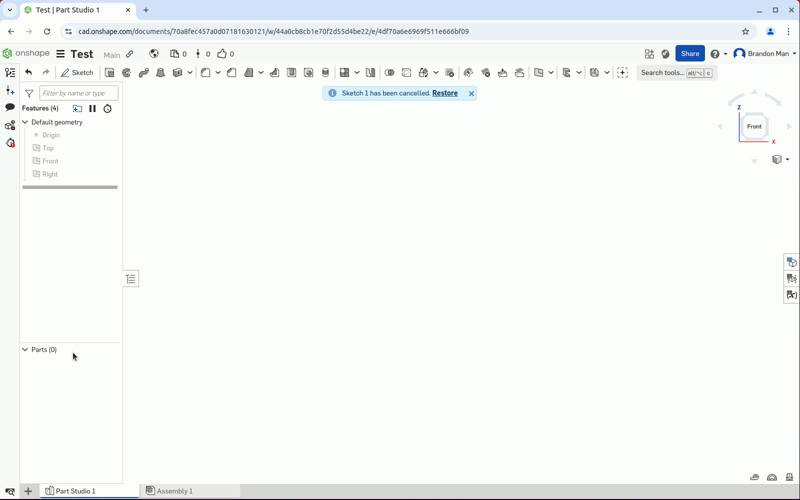
key_up(shift)
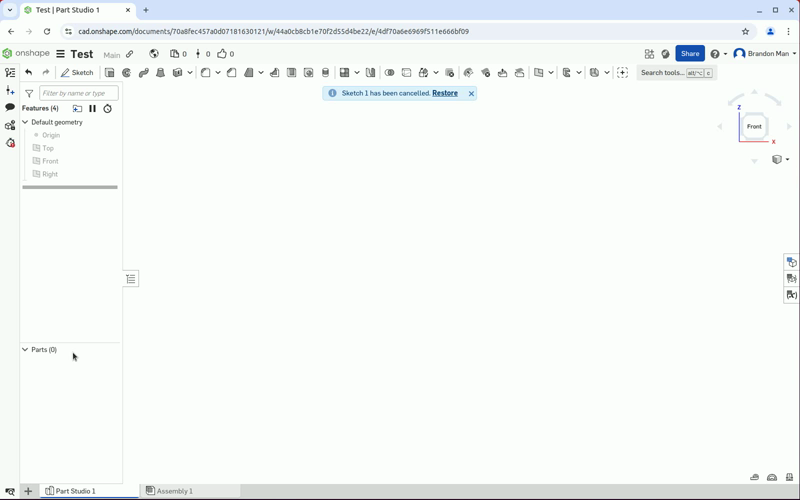
mouse_move(73, 352)
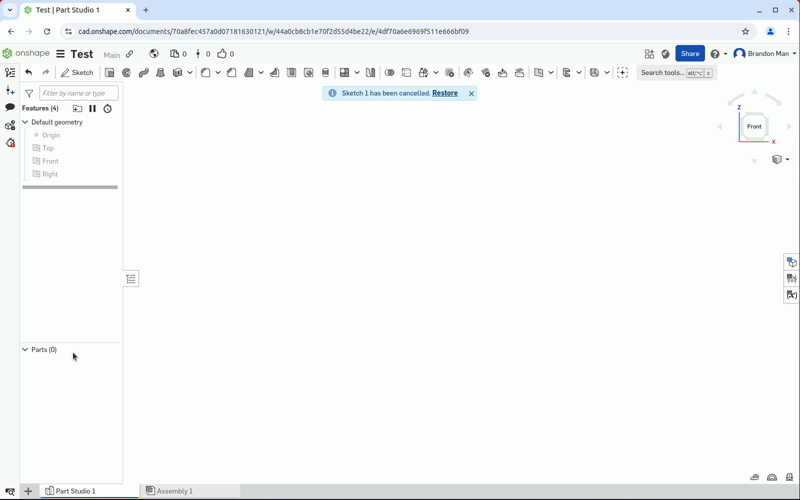
key(shift+y)
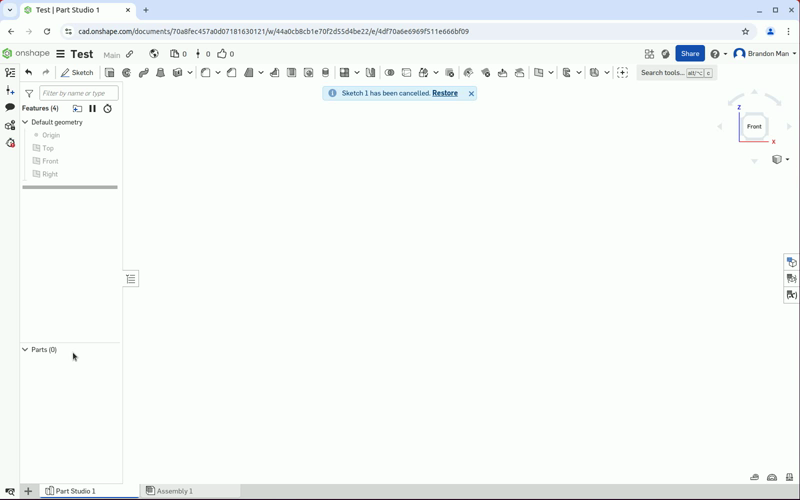
key(shift+s)
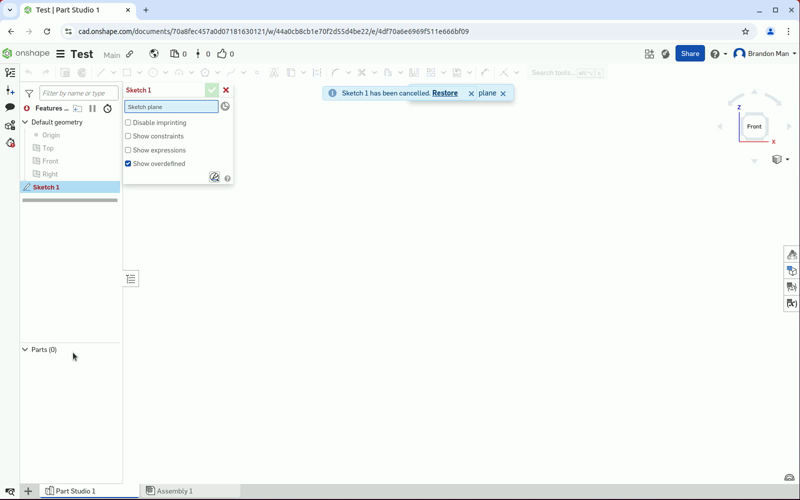
mouse_move(73, 163)
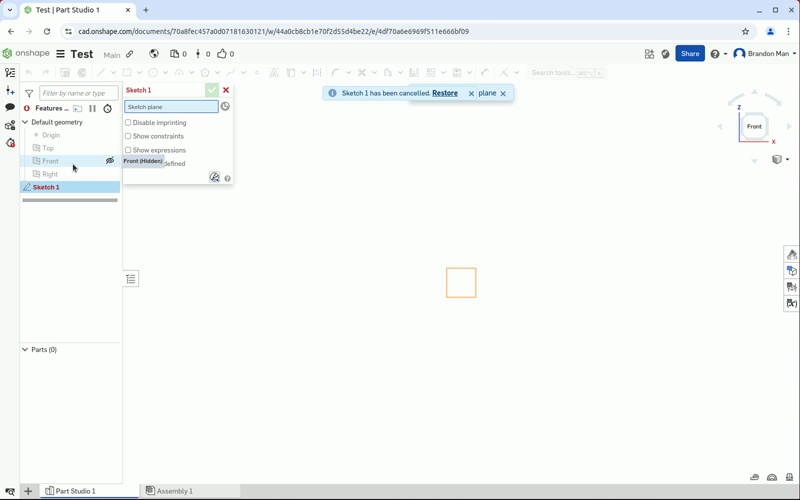
click(73, 163)
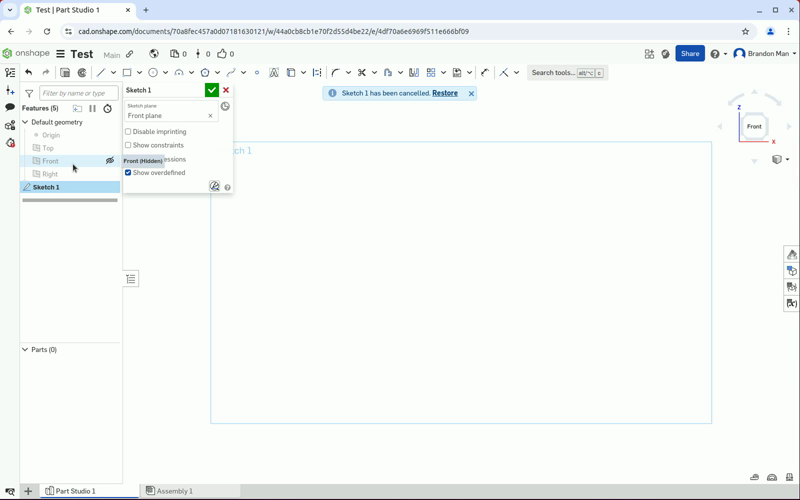
mouse_move(73, 352)
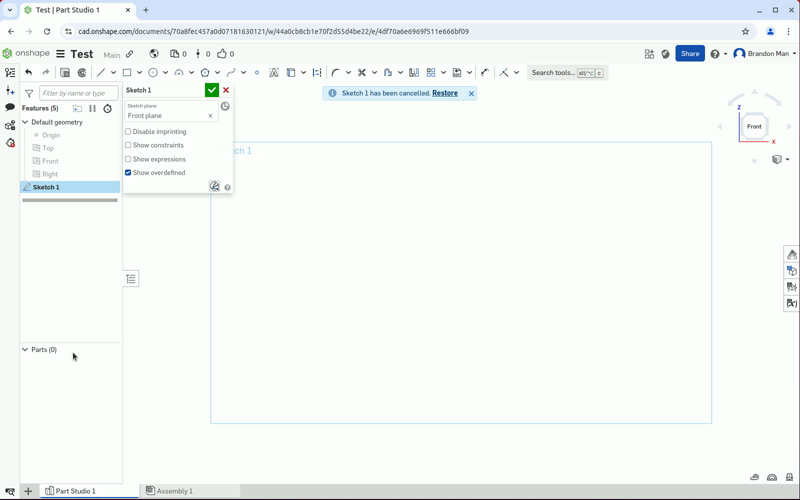
key(y)
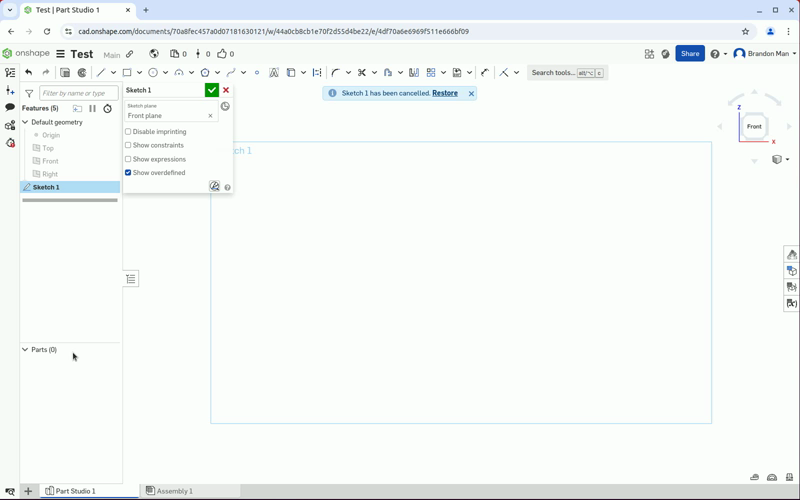
key(l)
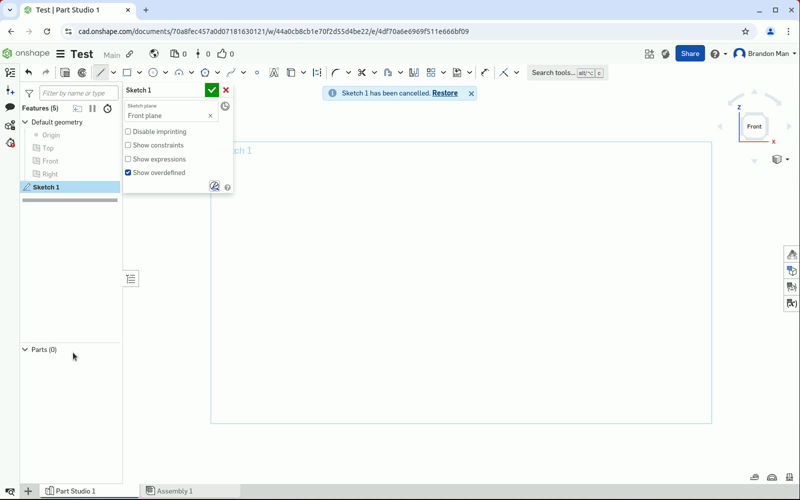
key_down(shift)
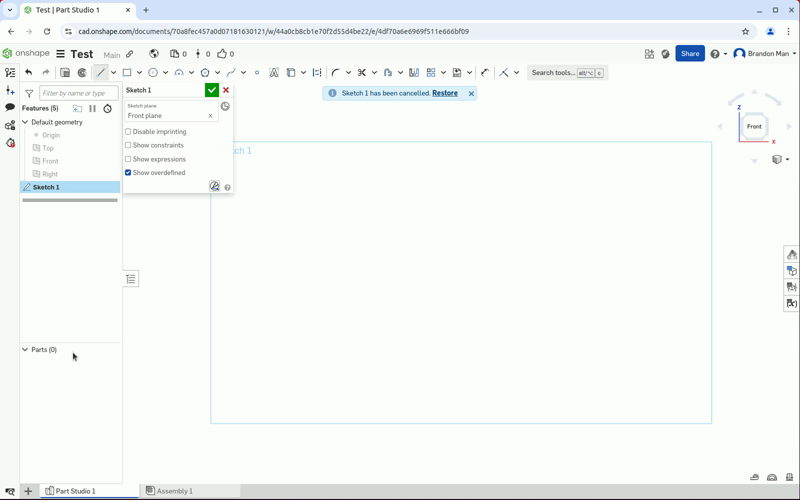
mouse_move(430, 290)
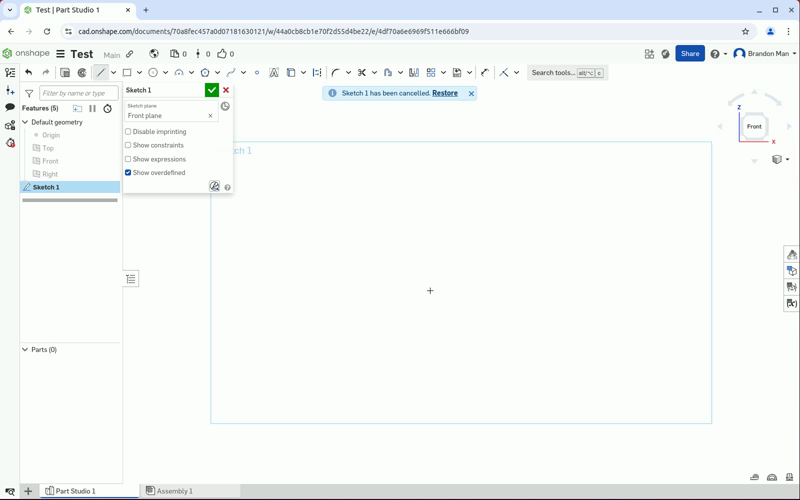
click(430, 290)
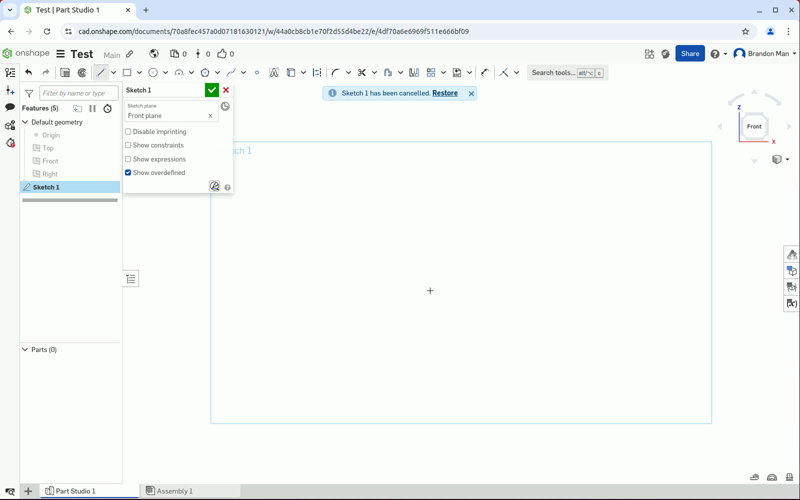
key_up(shift)
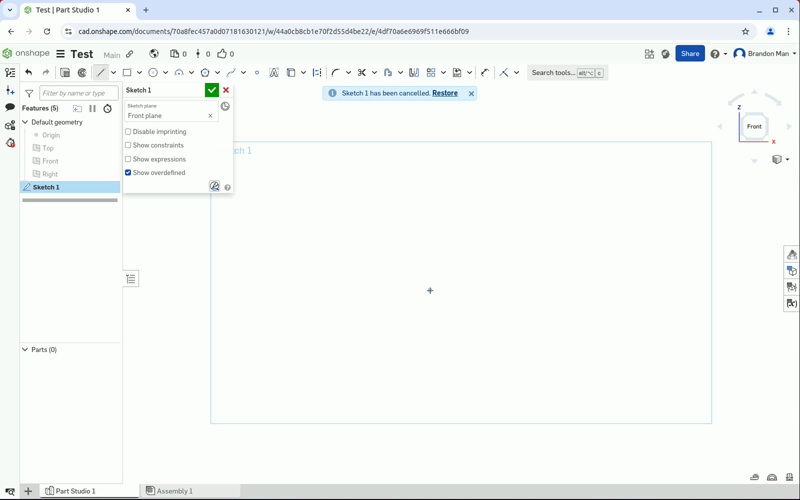
key_down(shift)
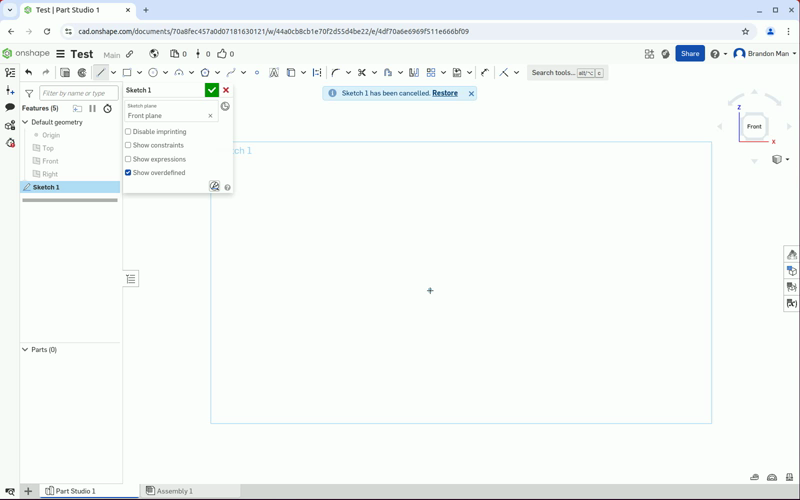
mouse_move(460, 290)
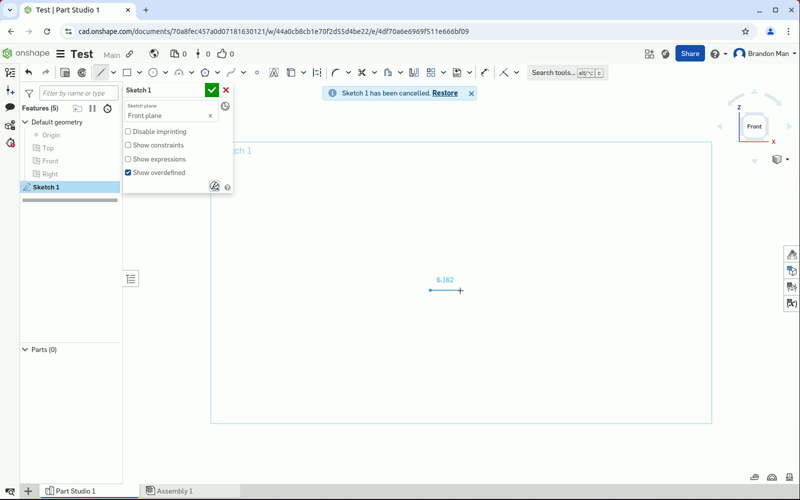
mouse_move(472, 290)
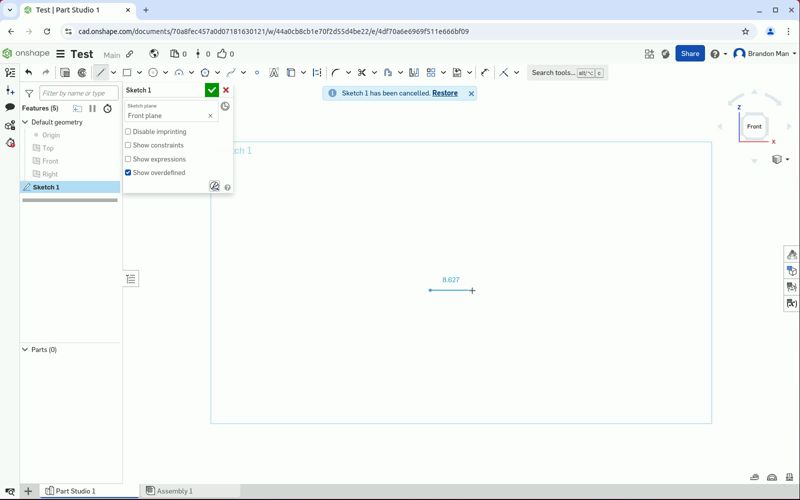
click(472, 290)
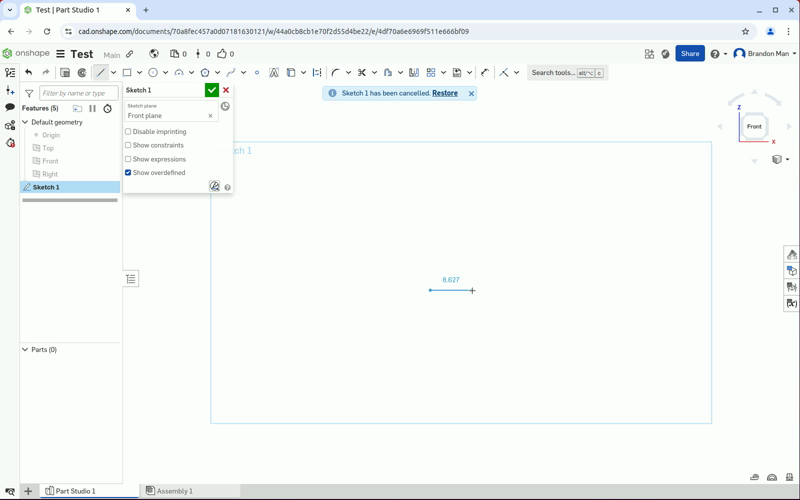
key_up(shift)
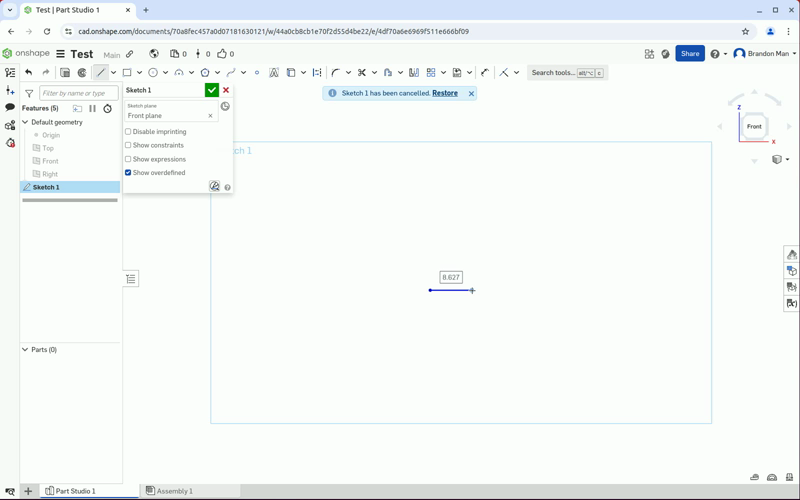
key_down(shift)
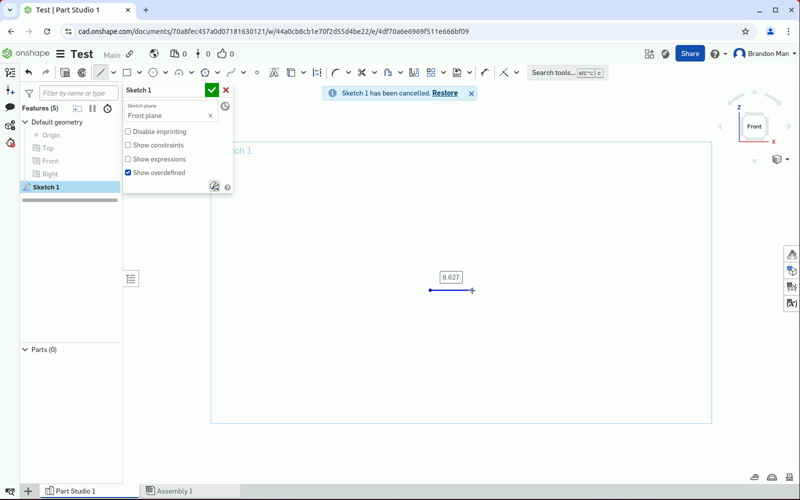
mouse_move(534, 182)
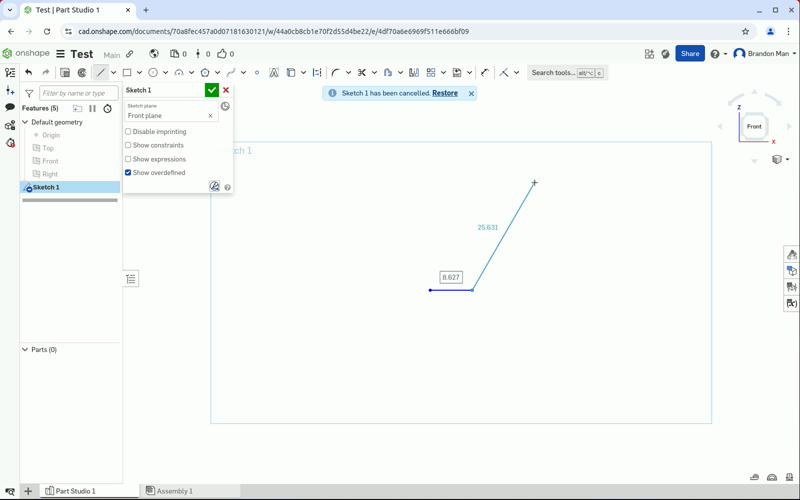
click(534, 182)
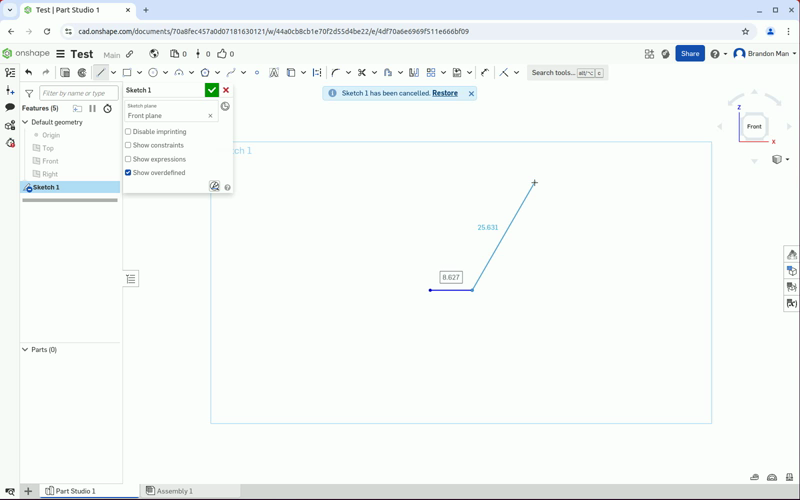
key_up(shift)
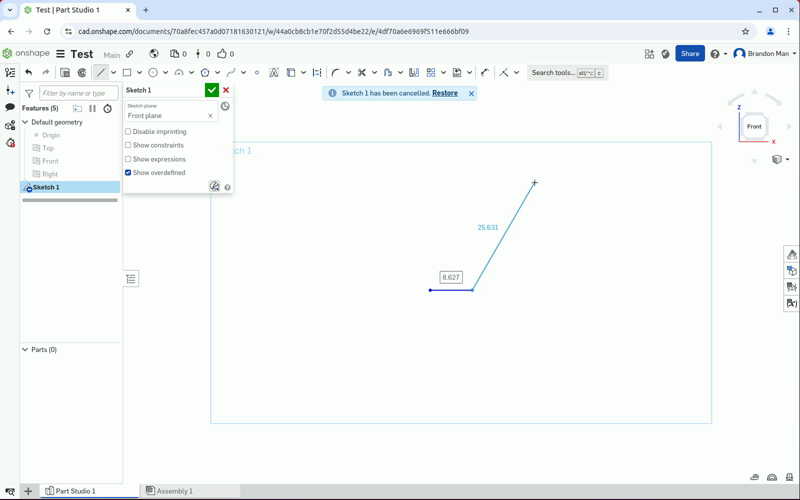
key_down(shift)
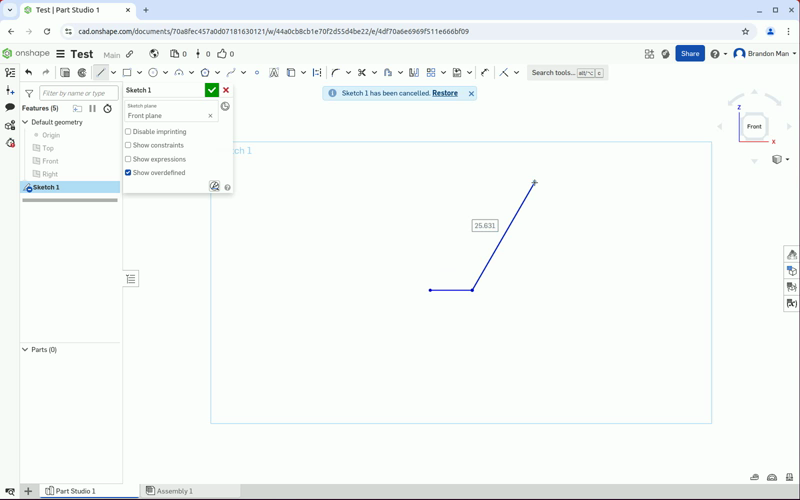
mouse_move(564, 182)
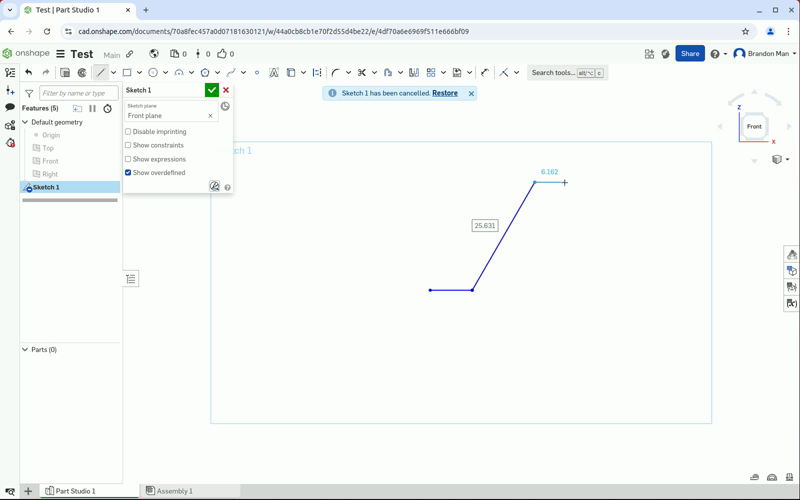
mouse_move(527, 178)
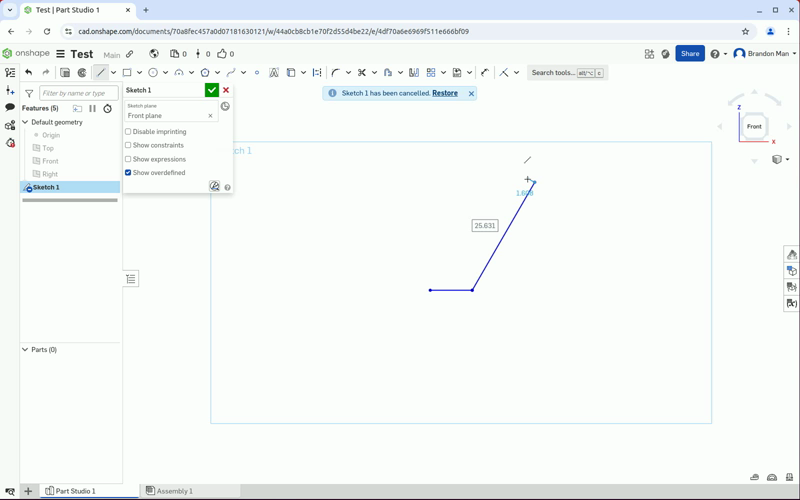
click(527, 178)
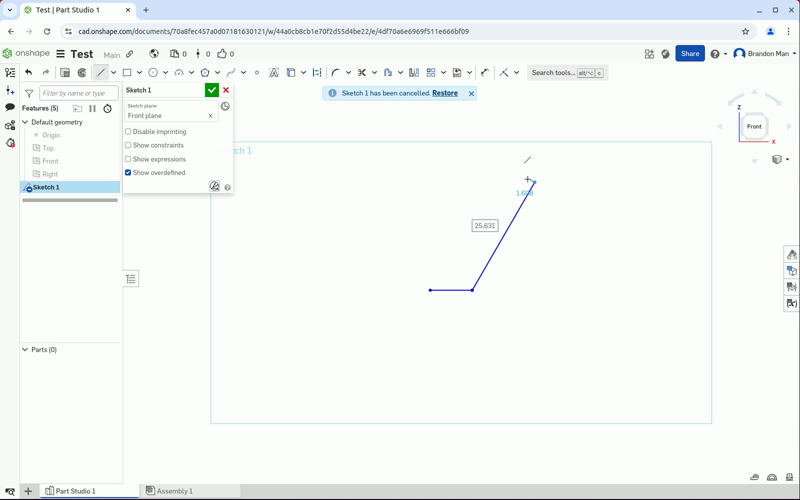
key_up(shift)
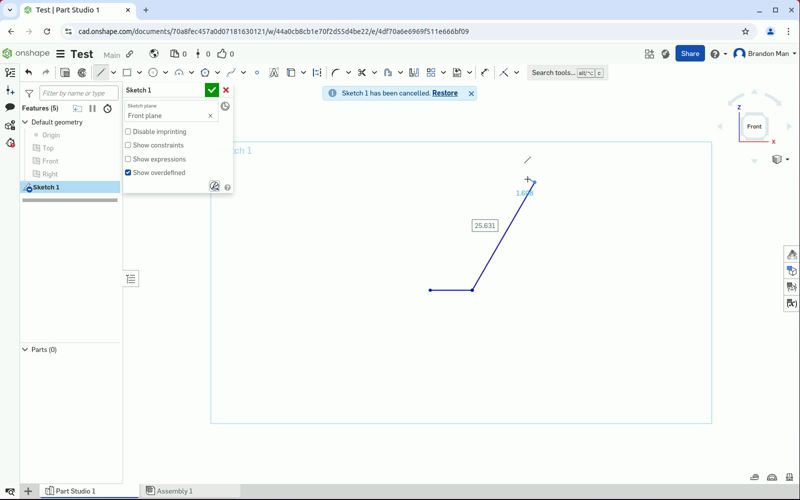
key_down(shift)
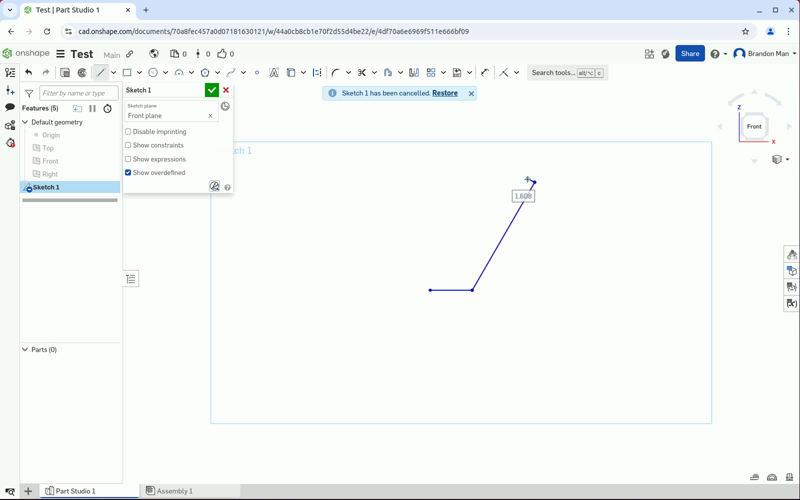
mouse_move(468, 280)
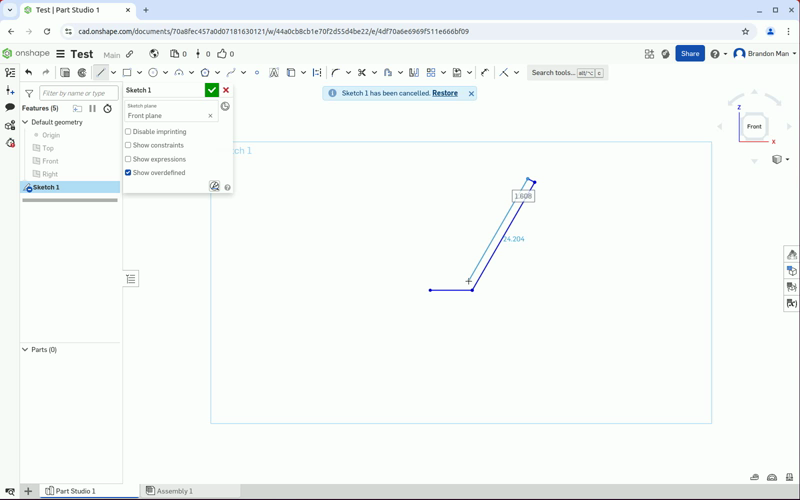
click(468, 280)
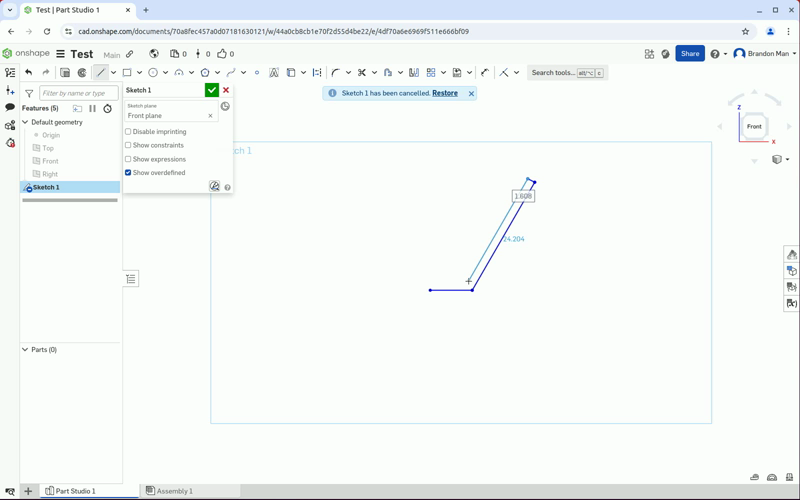
key_up(shift)
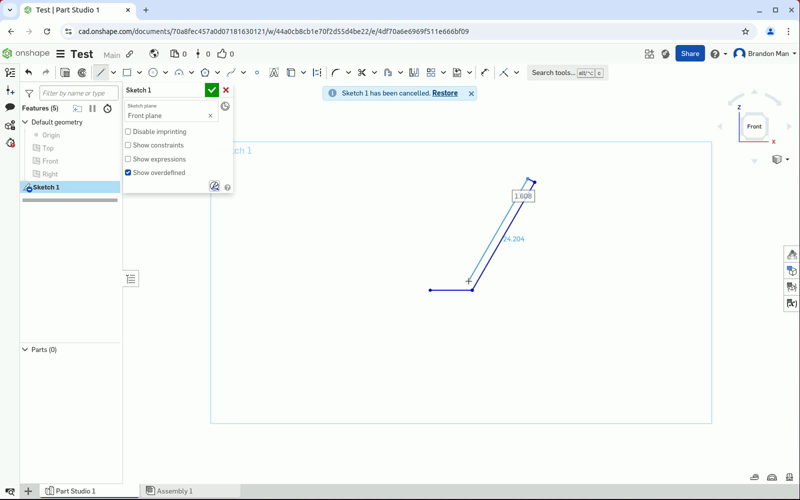
key(esc)
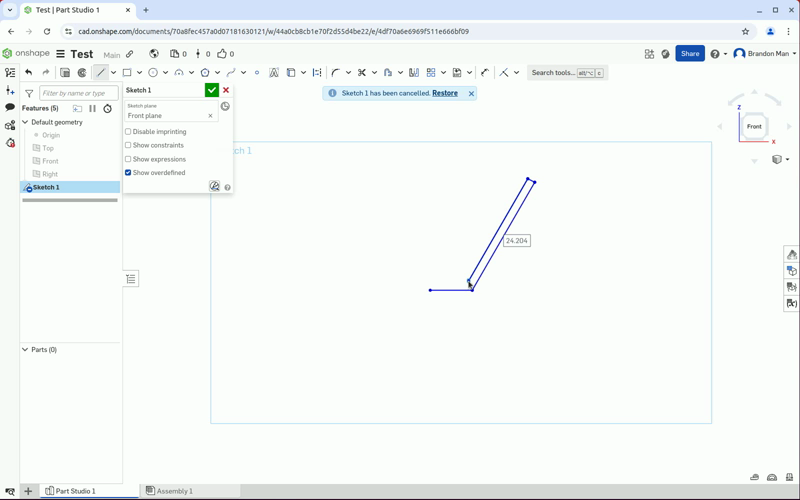
key(a)
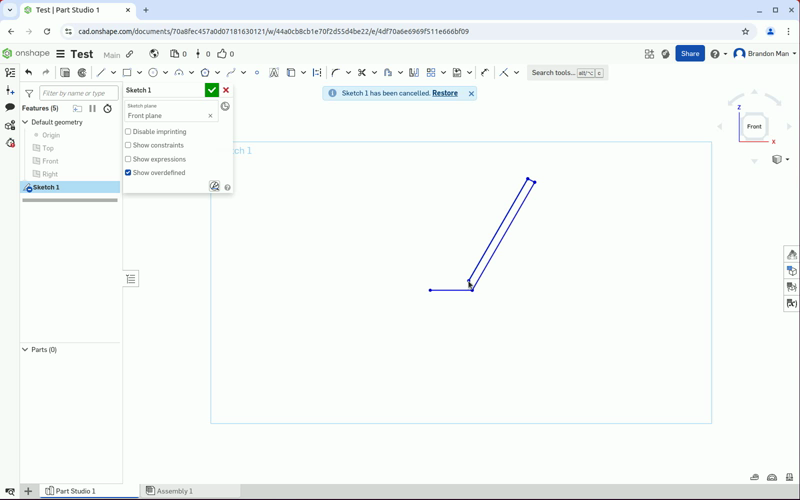
mouse_move(468, 280)
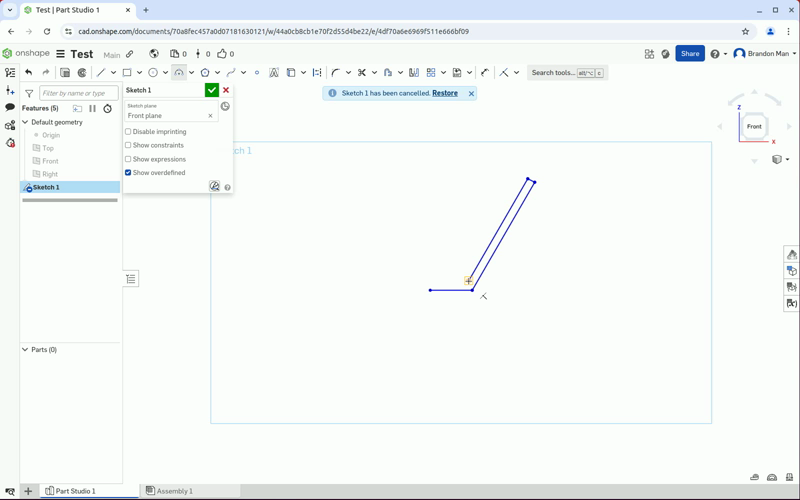
click(468, 280)
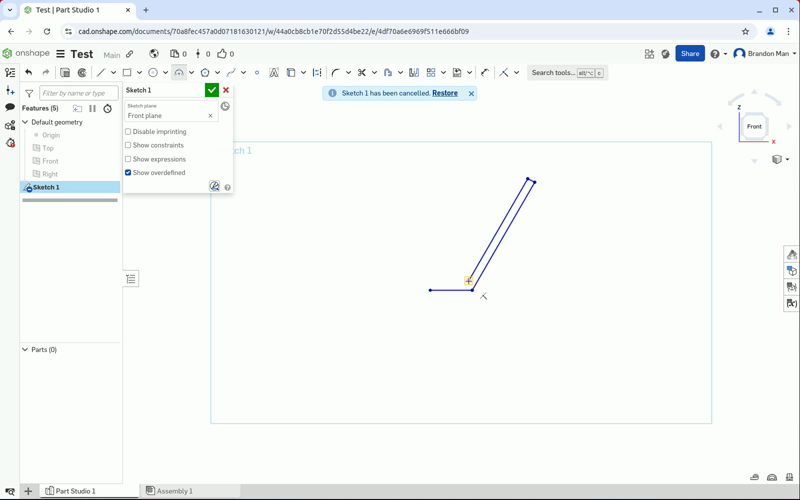
key_down(shift)
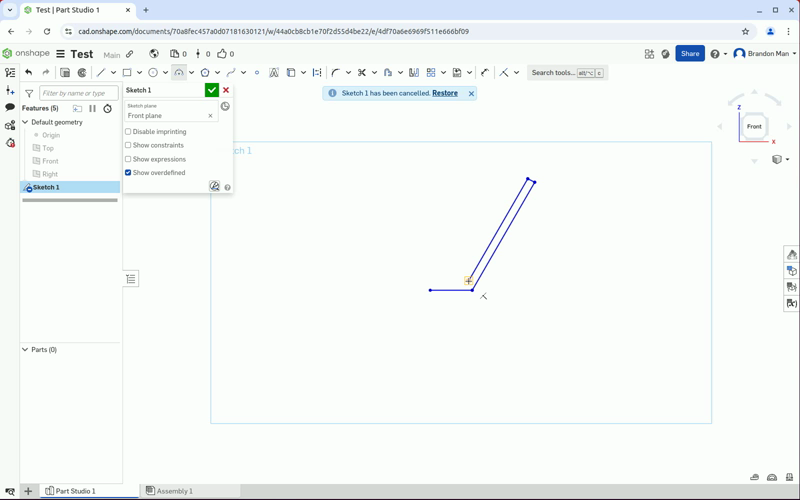
mouse_move(465, 282)
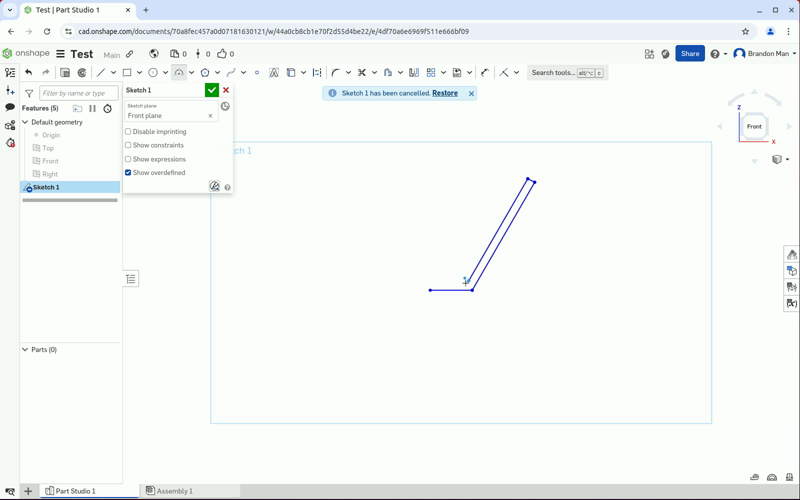
scroll(6)
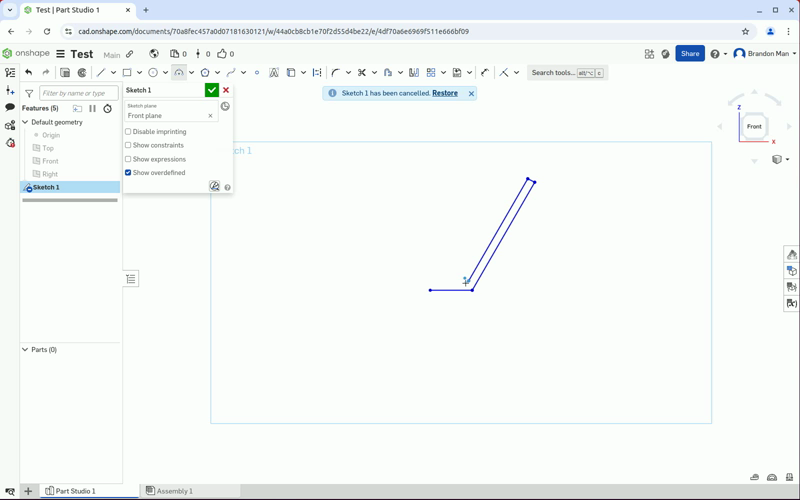
scroll(6)
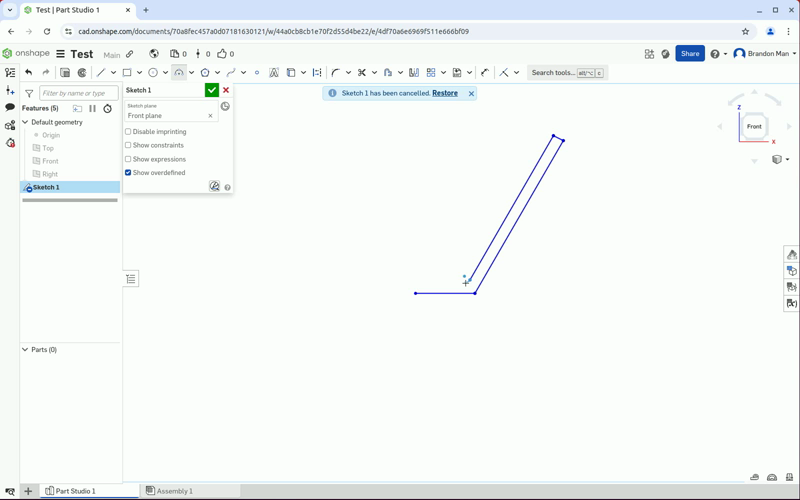
scroll(6)
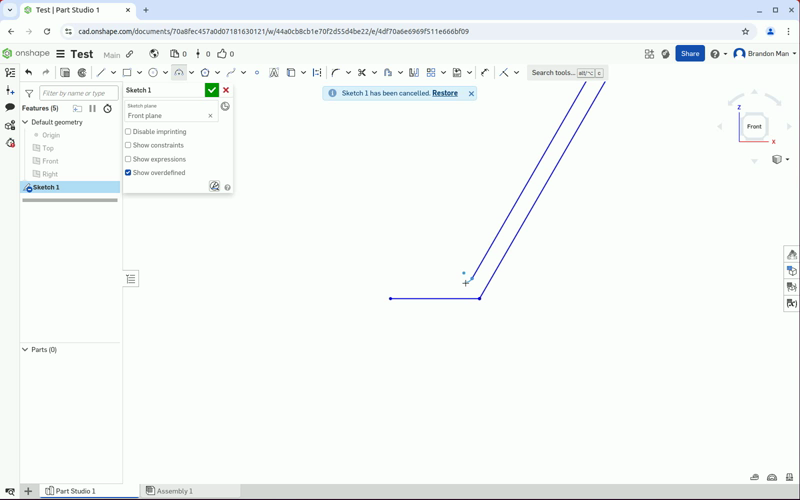
scroll(6)
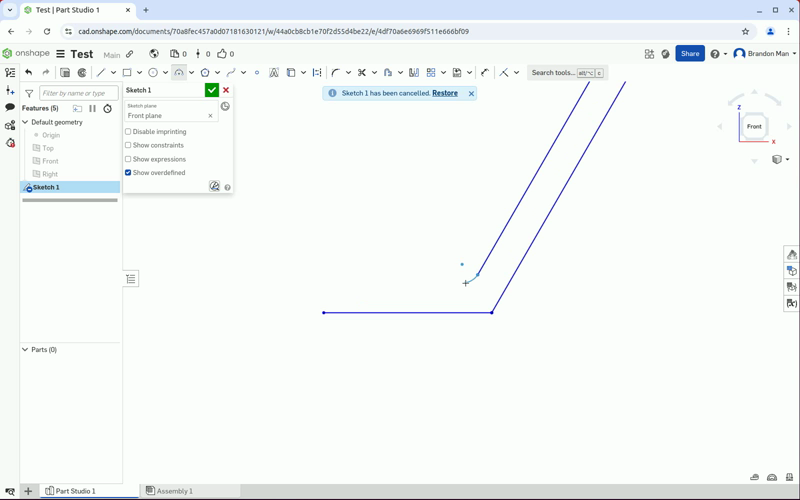
scroll(6)
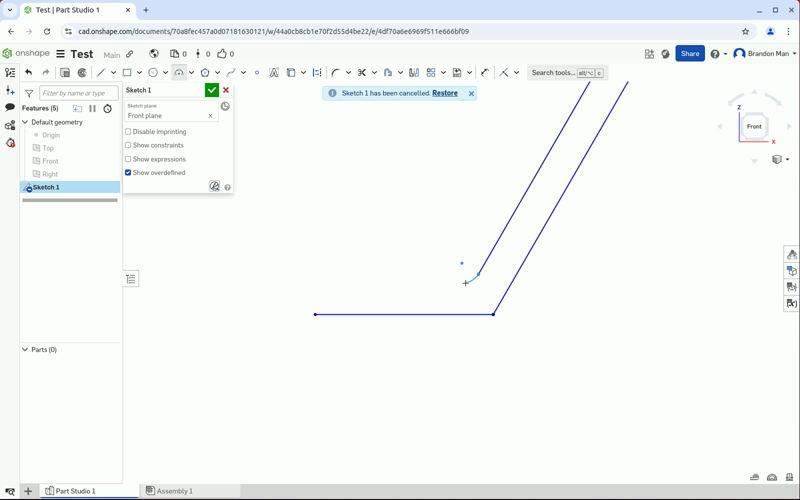
scroll(6)
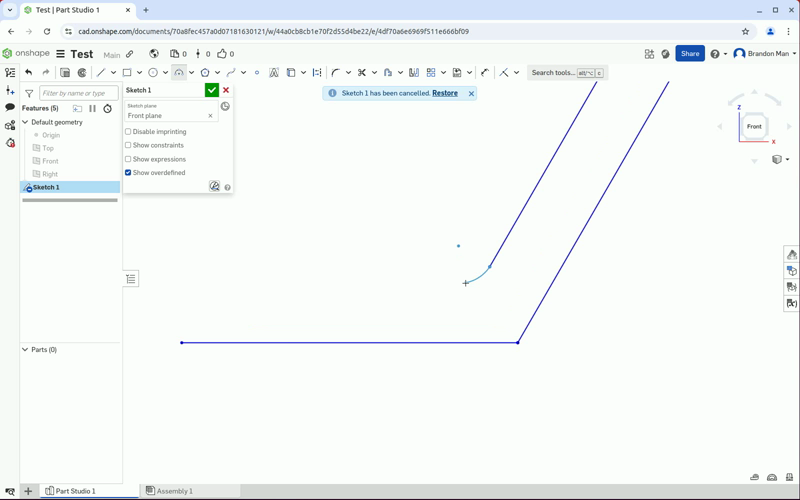
scroll(6)
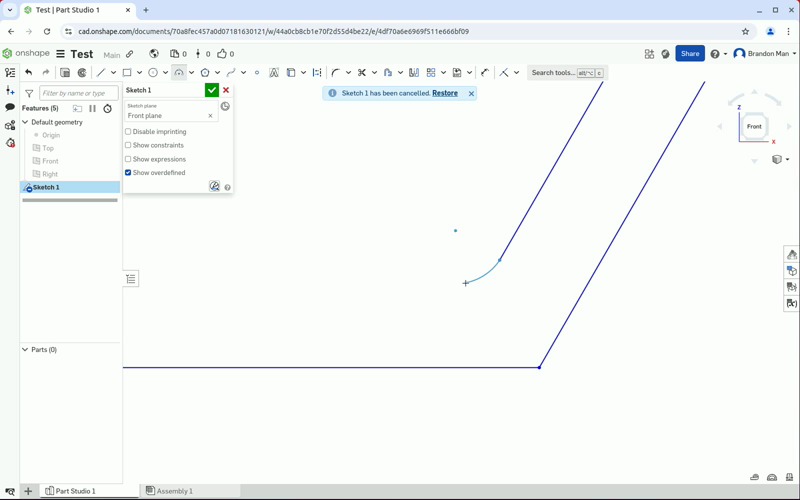
click(465, 282)
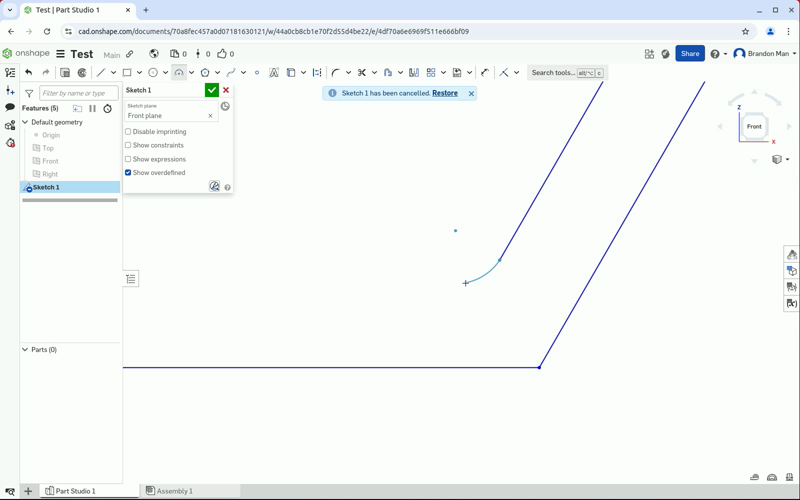
scroll(-6)
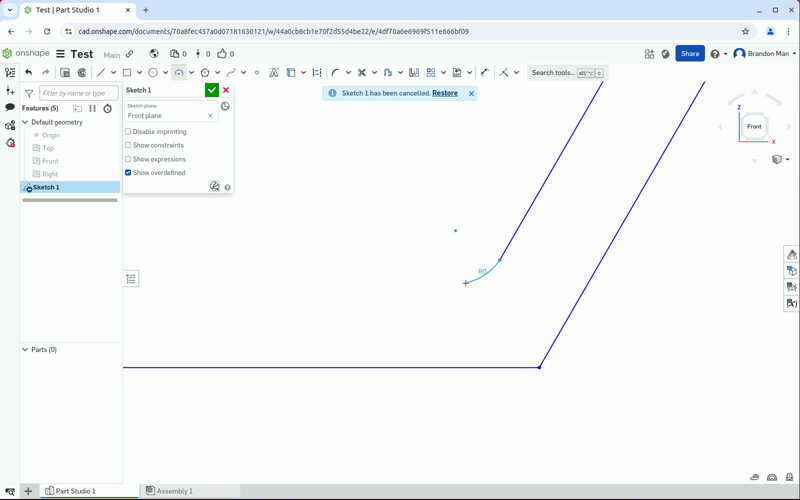
scroll(-6)
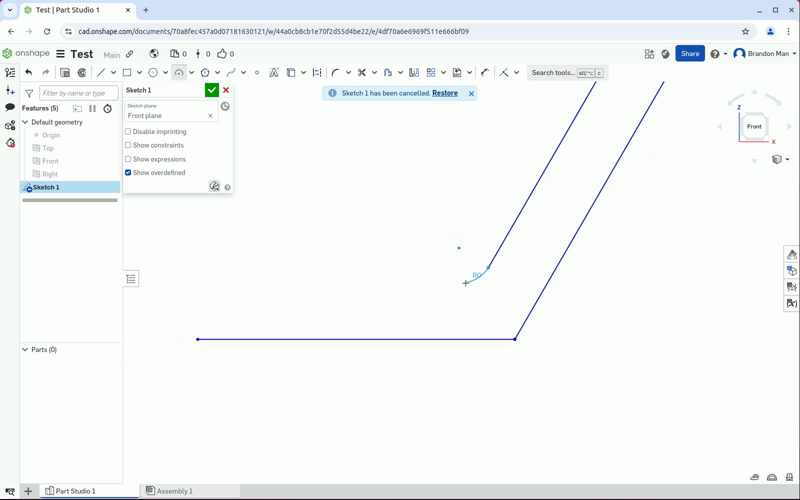
scroll(-6)
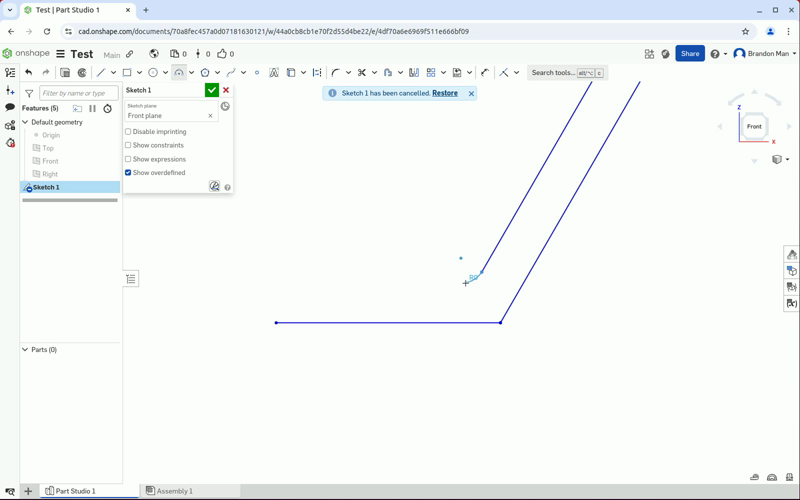
scroll(-6)
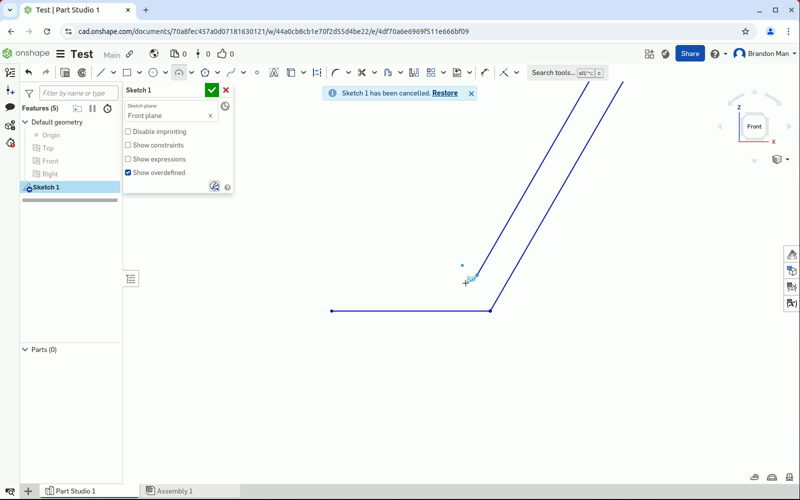
scroll(-6)
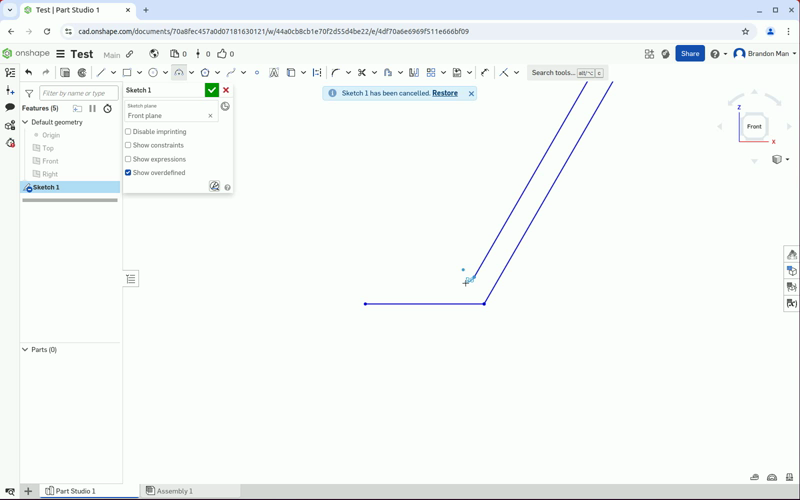
scroll(-6)
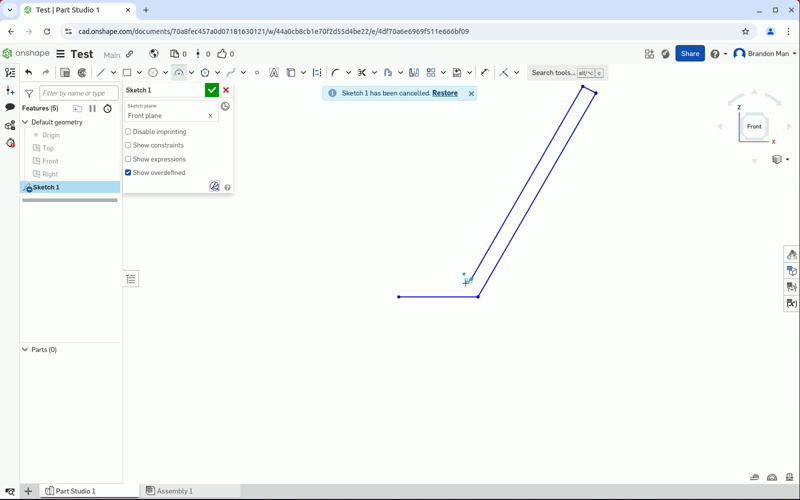
scroll(-6)
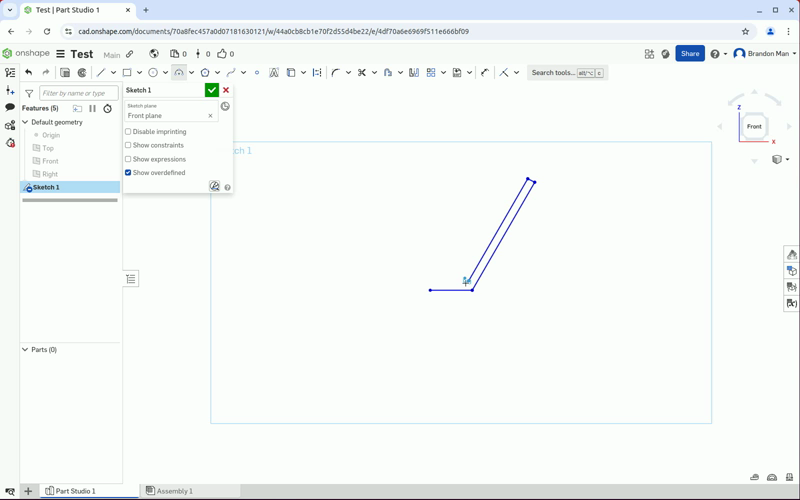
mouse_move(469, 284)
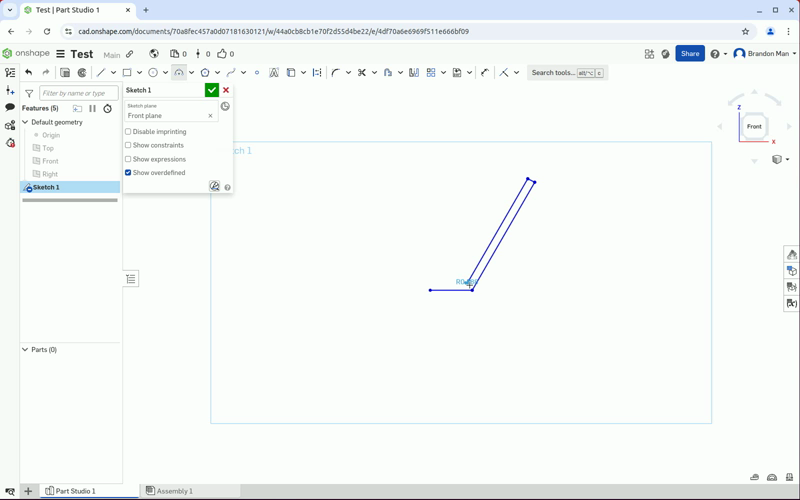
scroll(6)
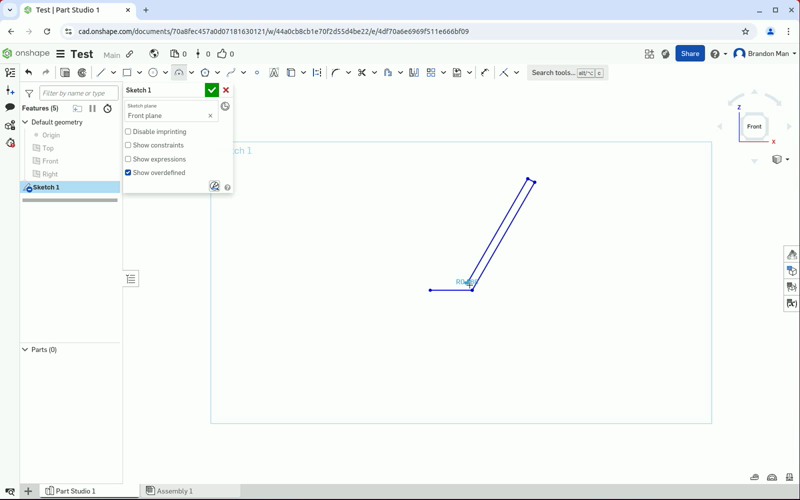
scroll(6)
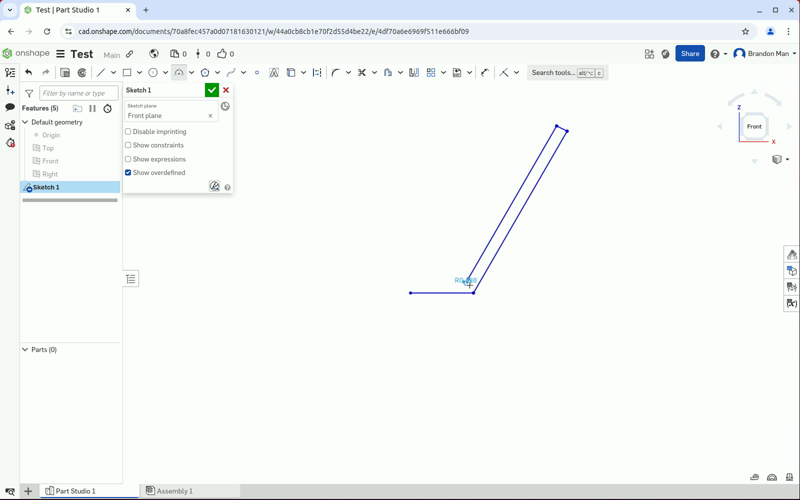
scroll(6)
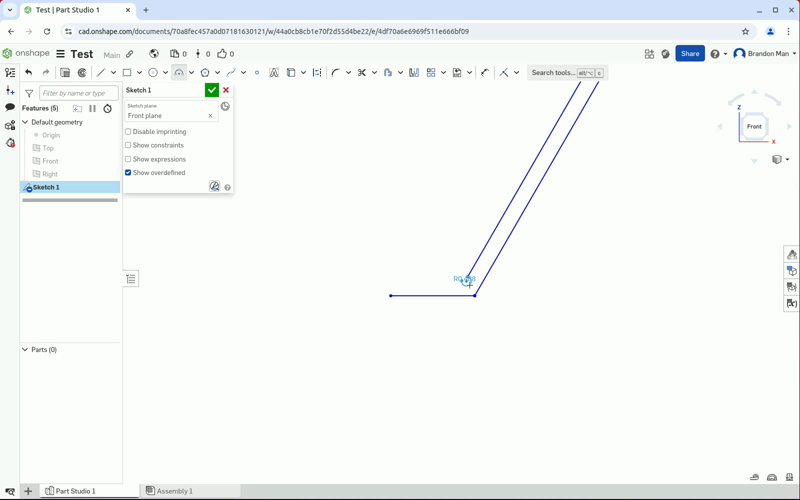
scroll(6)
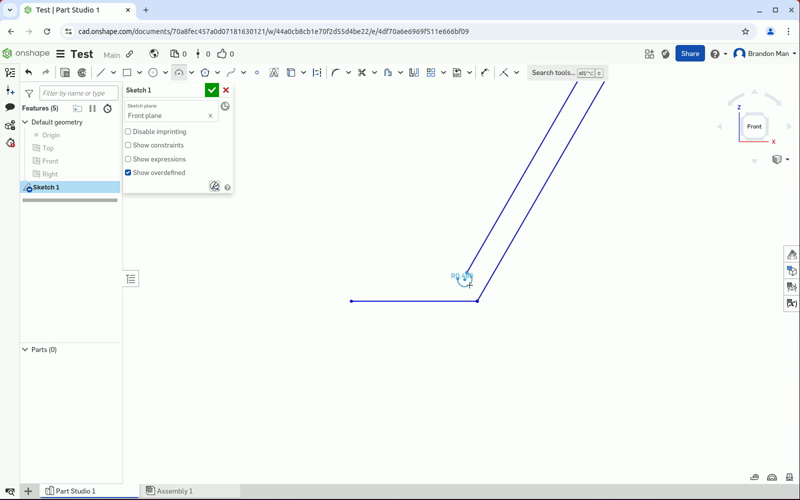
scroll(6)
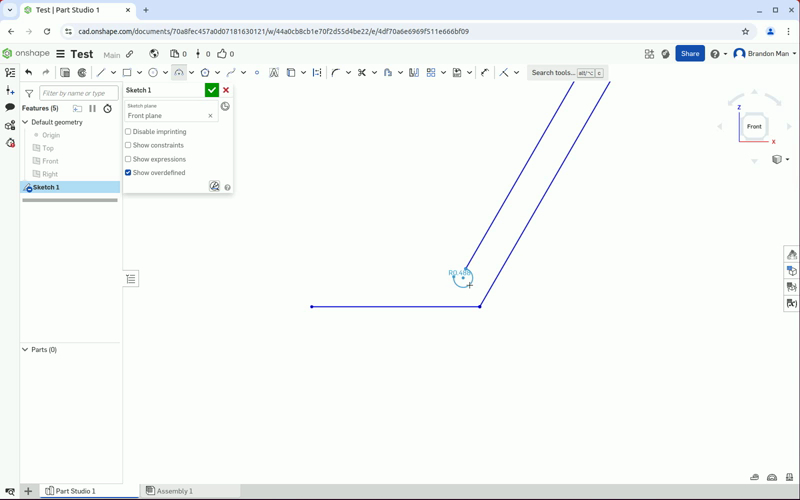
scroll(6)
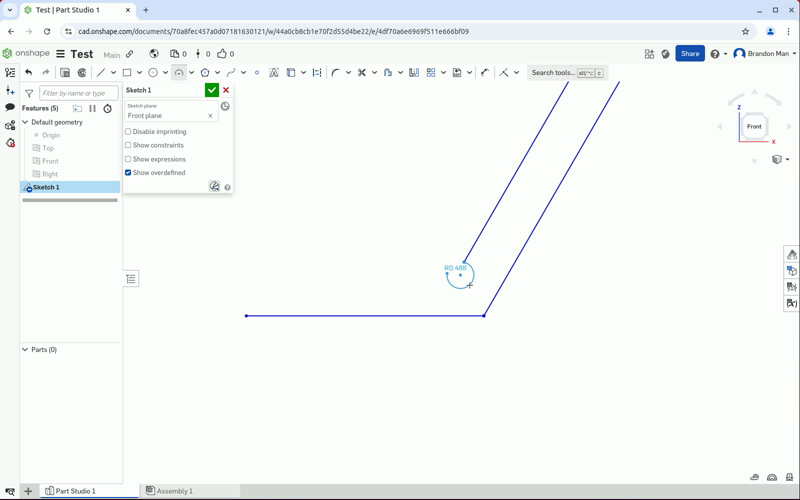
scroll(6)
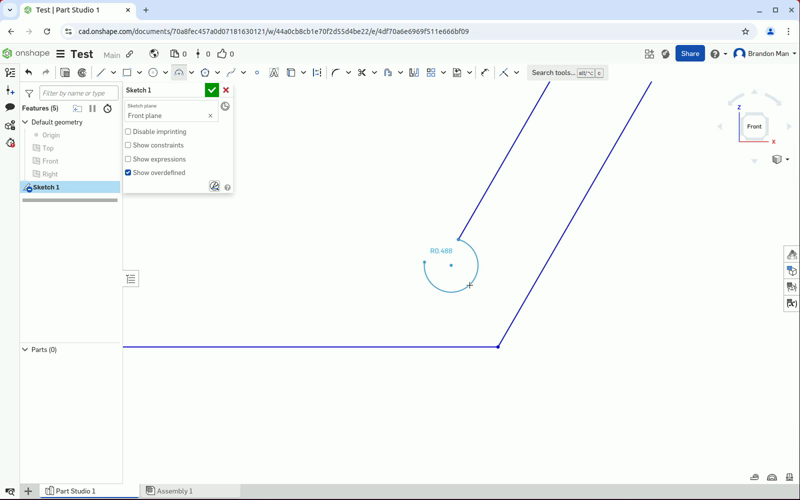
click(469, 284)
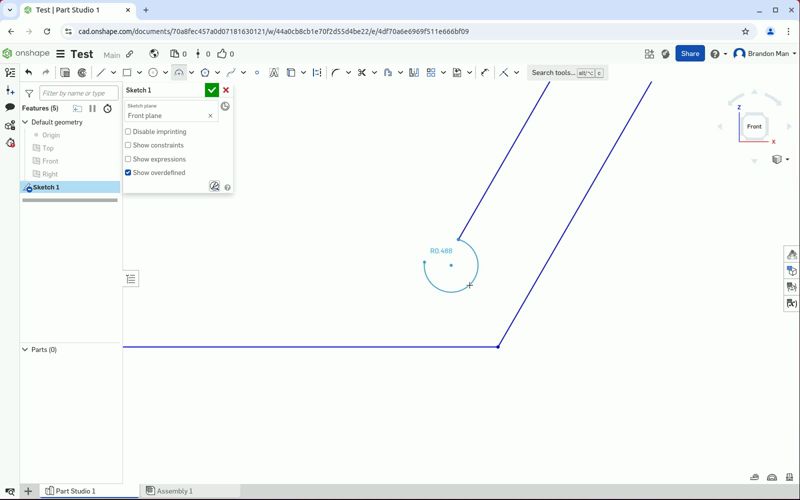
scroll(-6)
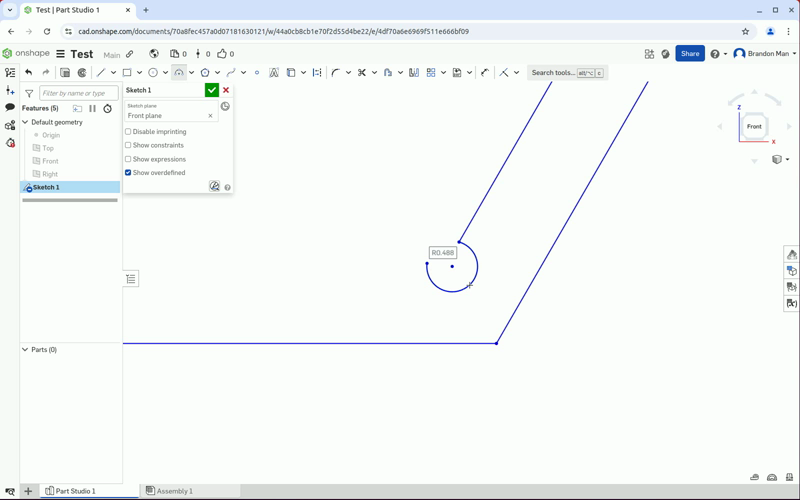
scroll(-6)
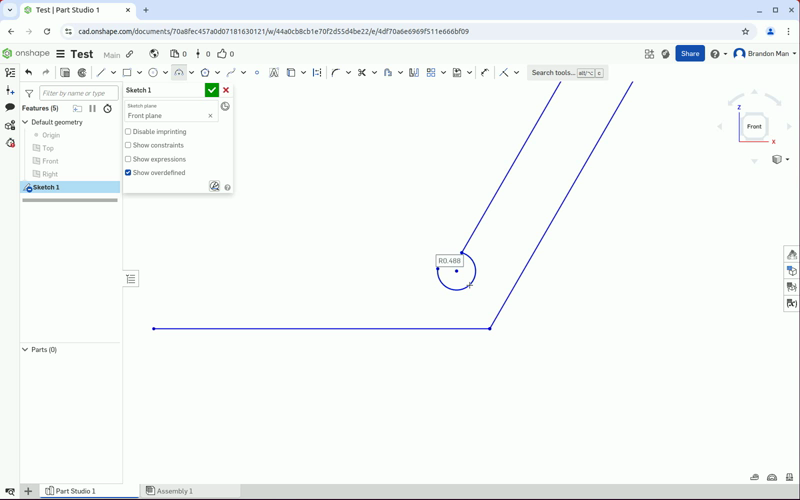
scroll(-6)
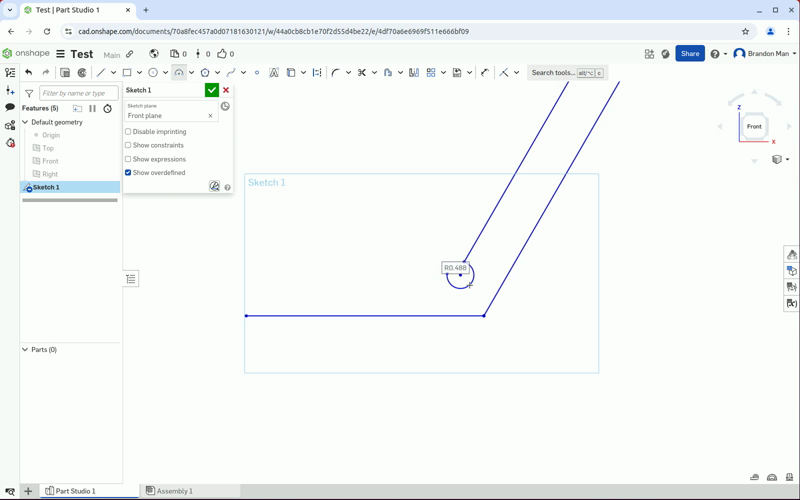
scroll(-6)
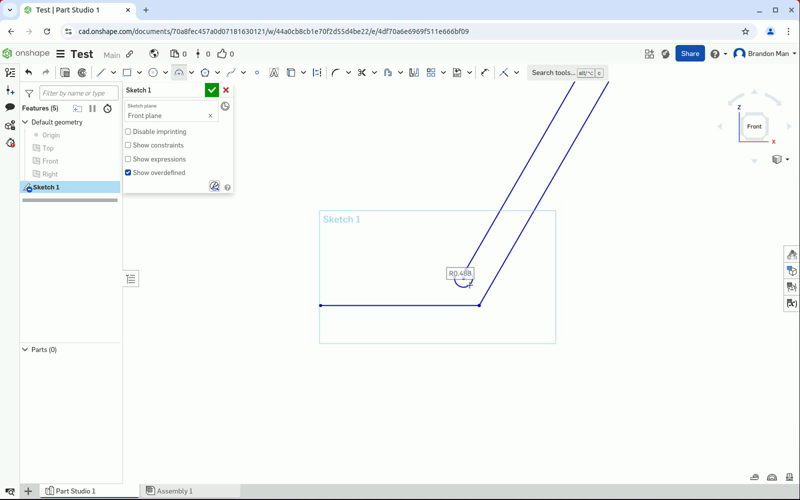
scroll(-6)
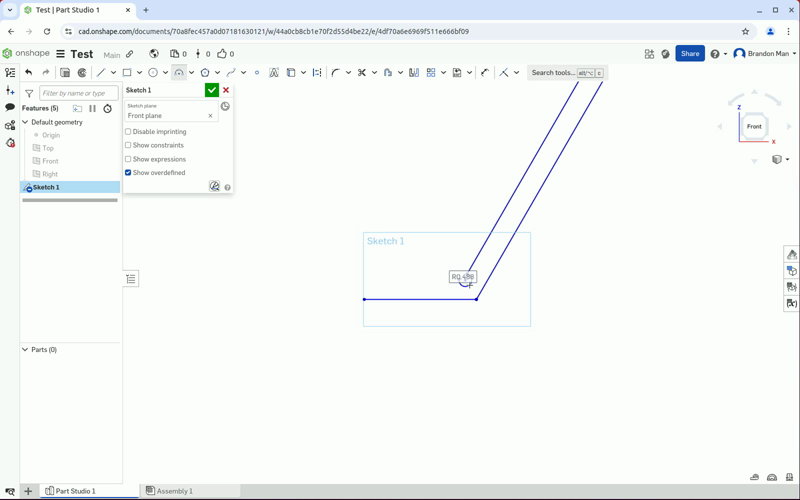
scroll(-6)
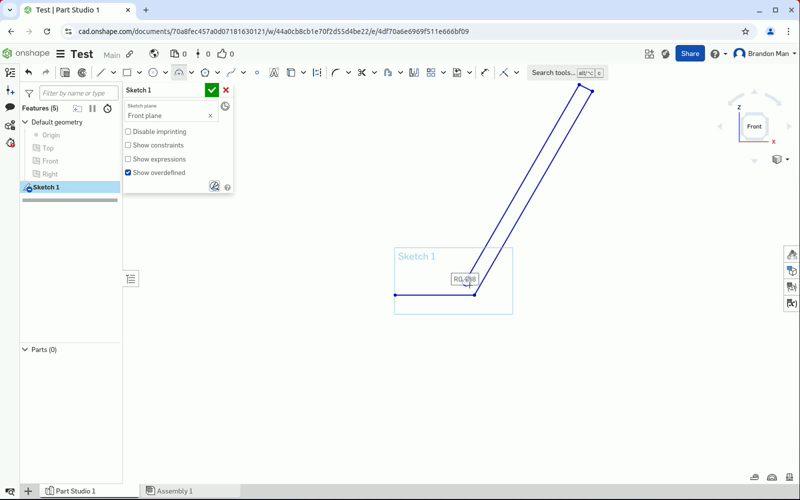
scroll(-6)
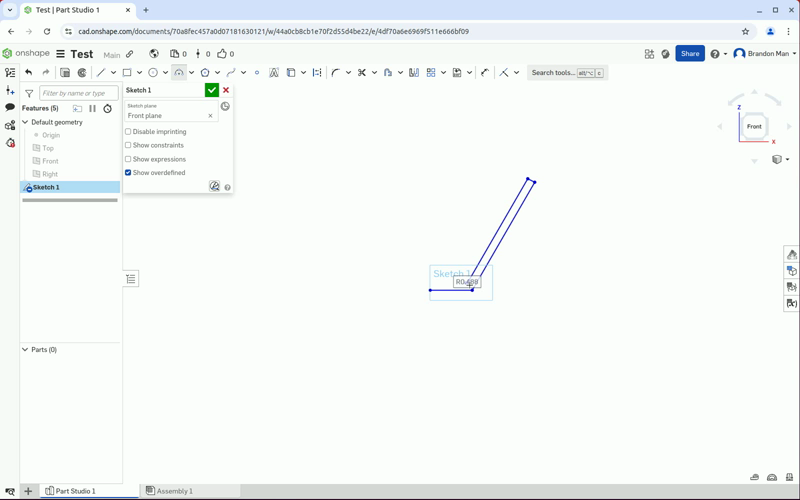
key_up(shift)
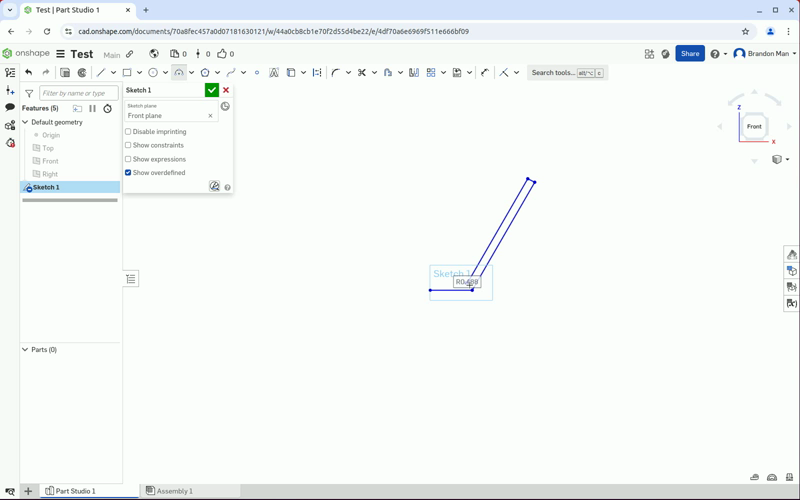
key(esc)
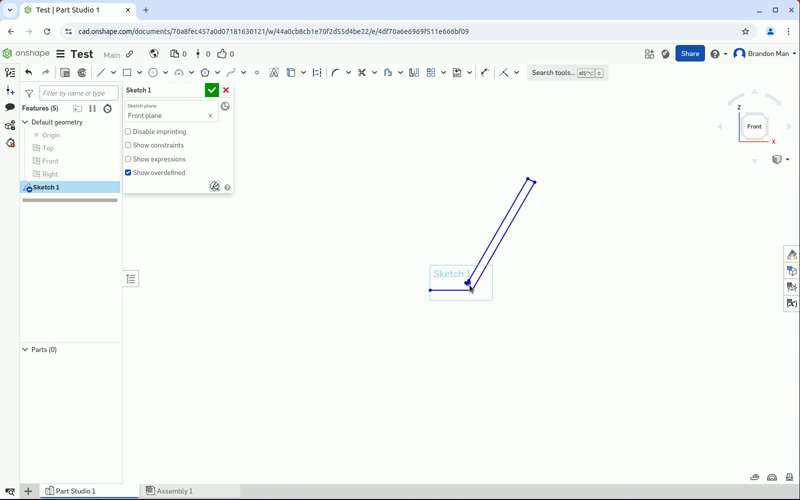
key(l)
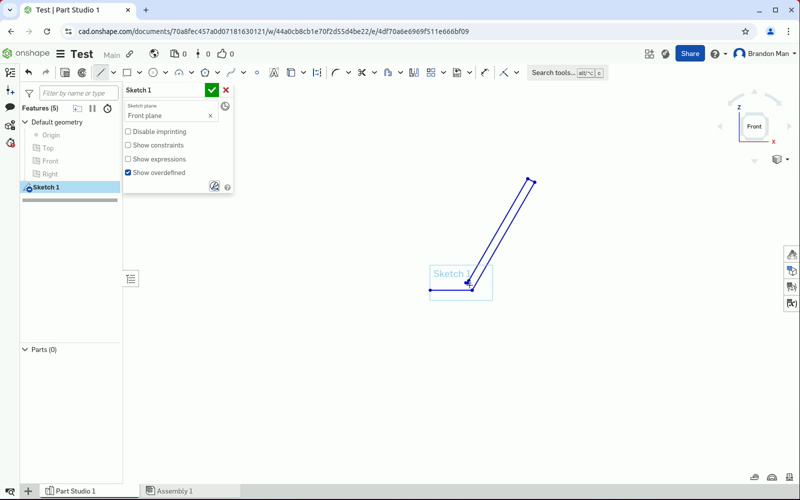
mouse_move(465, 282)
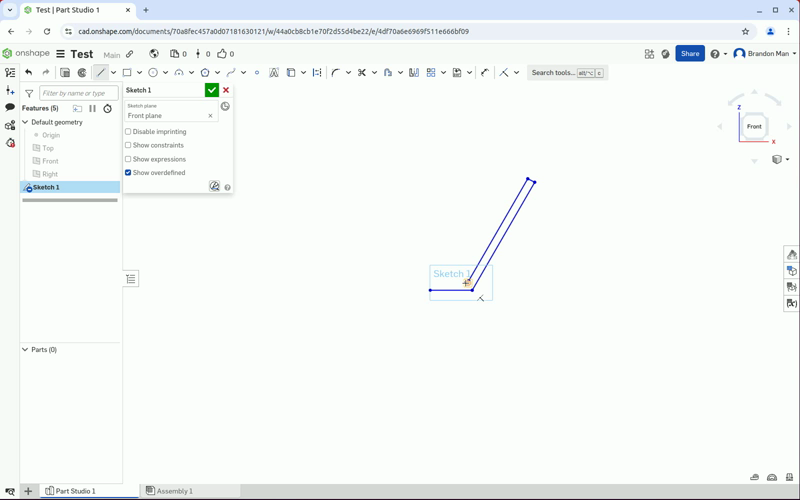
scroll(6)
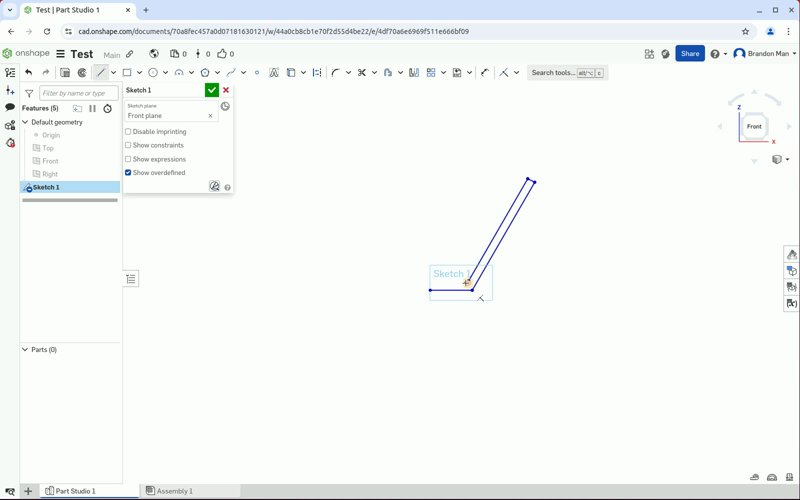
scroll(6)
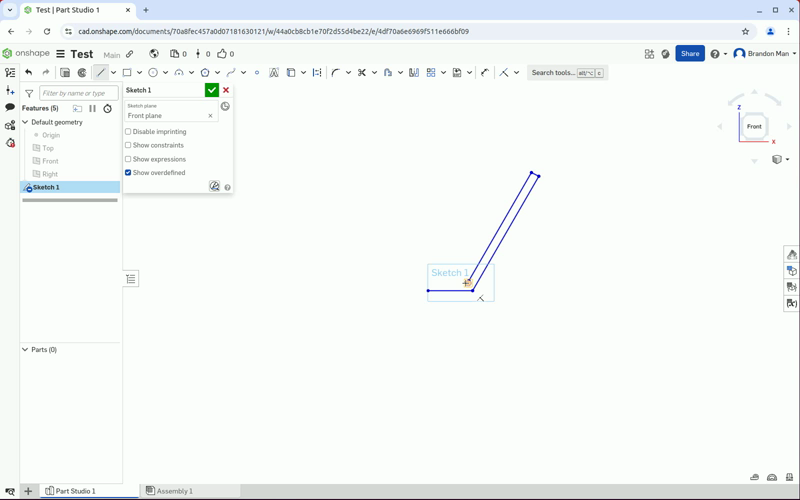
scroll(6)
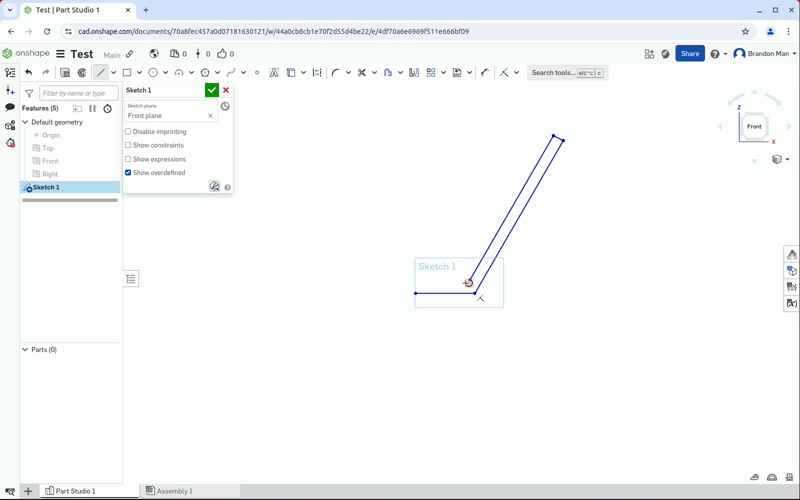
scroll(6)
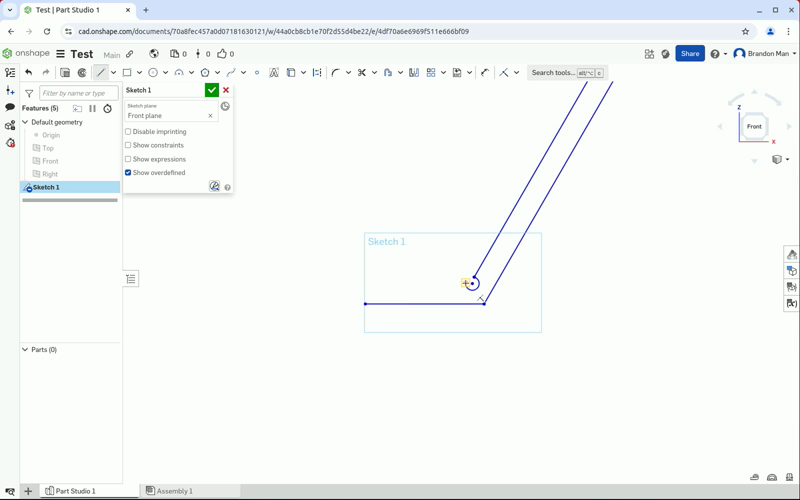
scroll(6)
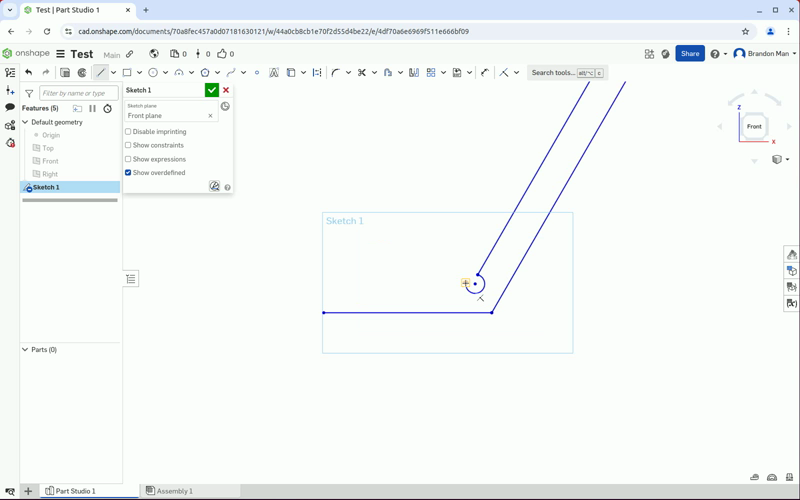
scroll(6)
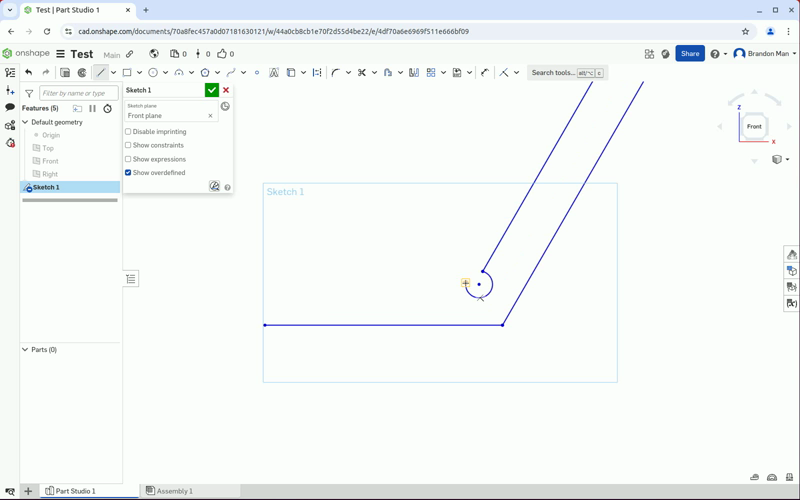
scroll(6)
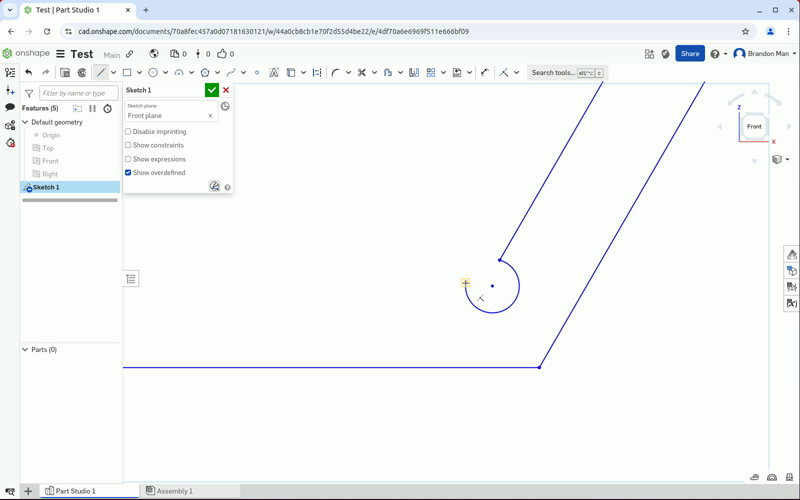
click(465, 282)
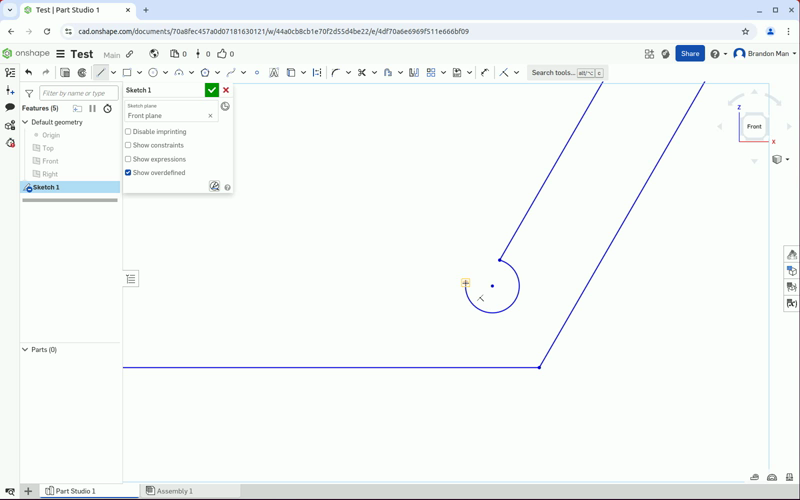
scroll(-6)
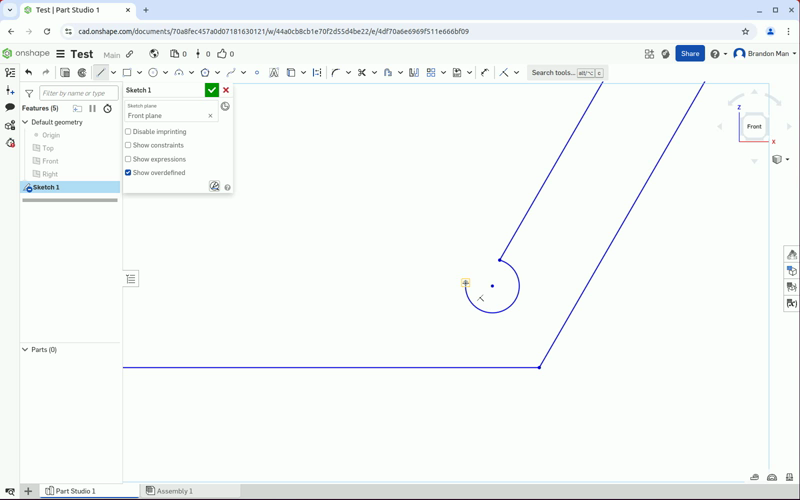
scroll(-6)
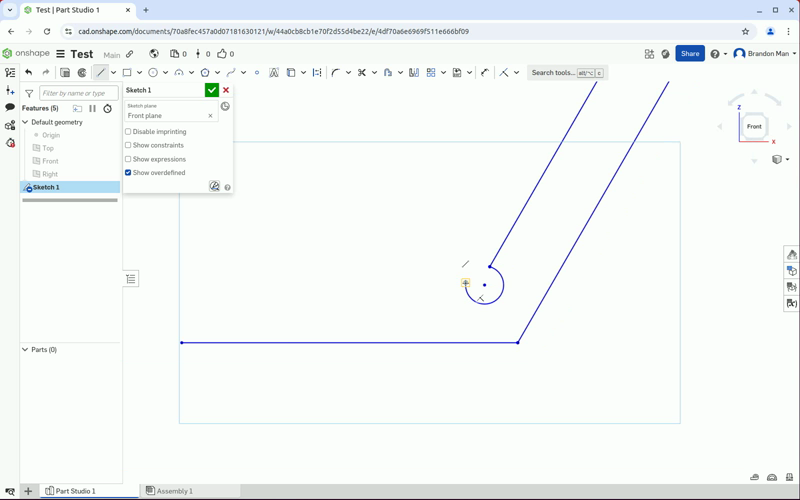
scroll(-6)
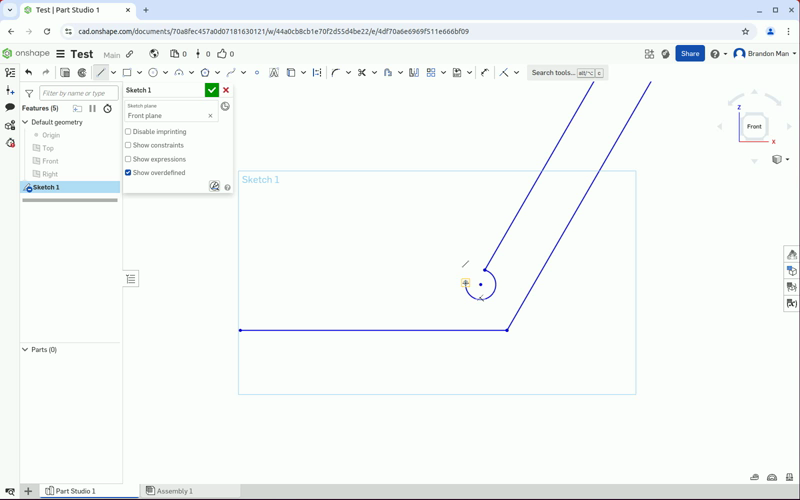
scroll(-6)
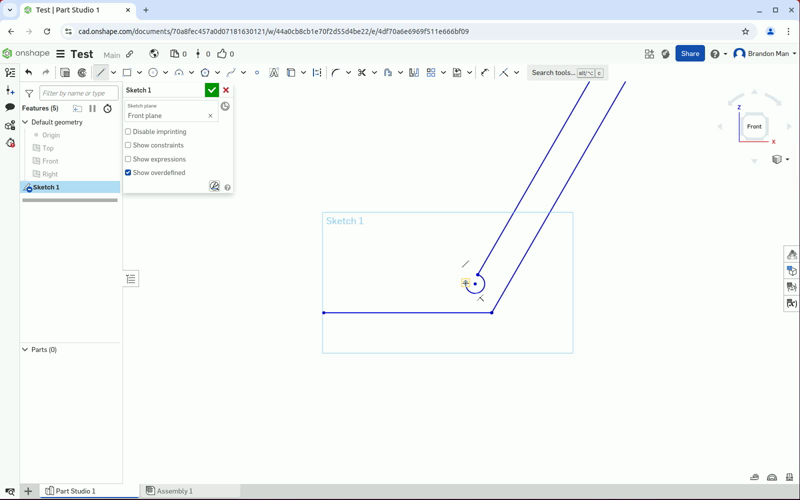
scroll(-6)
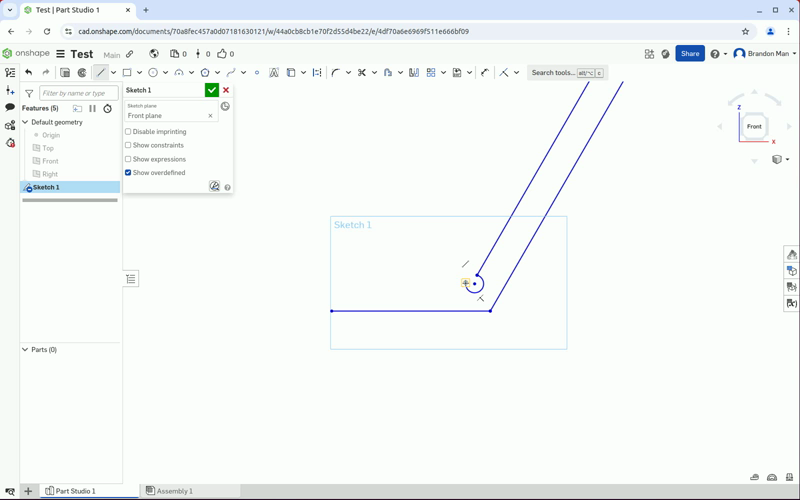
scroll(-6)
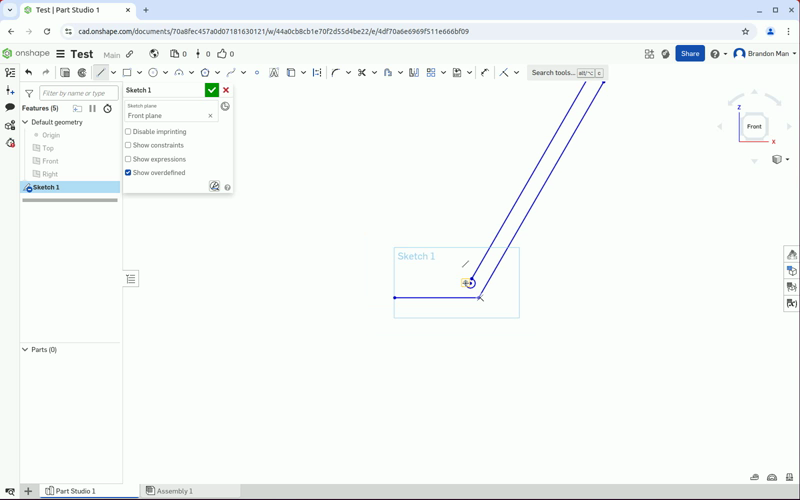
scroll(-6)
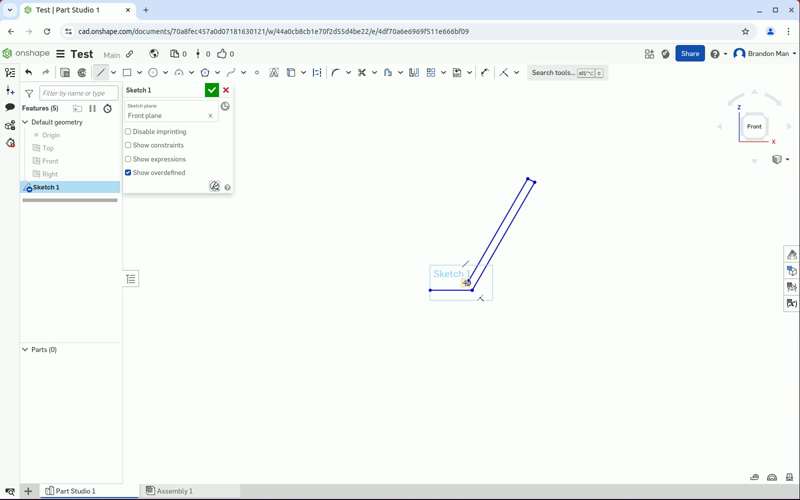
key_down(shift)
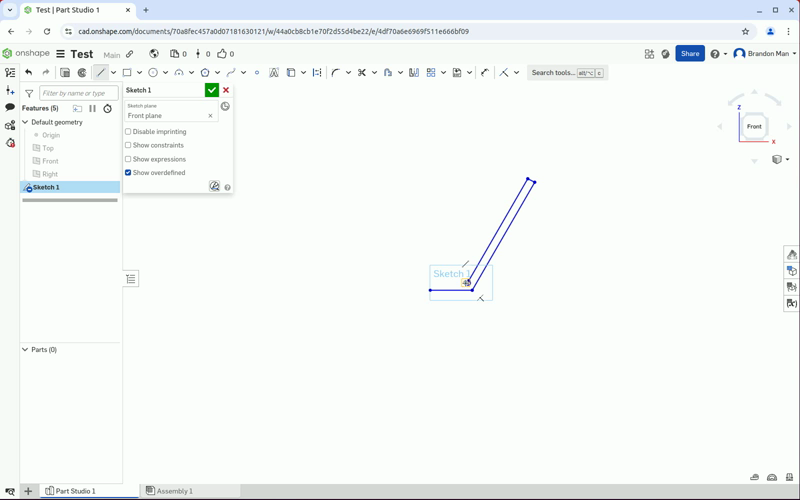
mouse_move(495, 282)
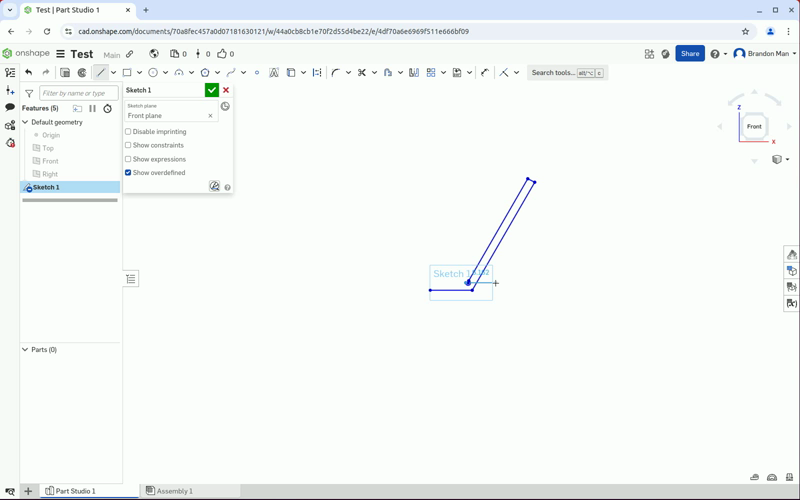
mouse_move(430, 282)
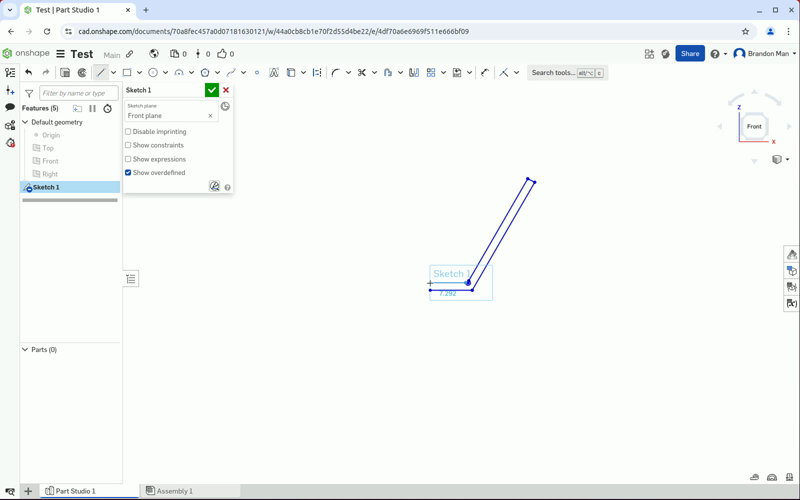
click(430, 282)
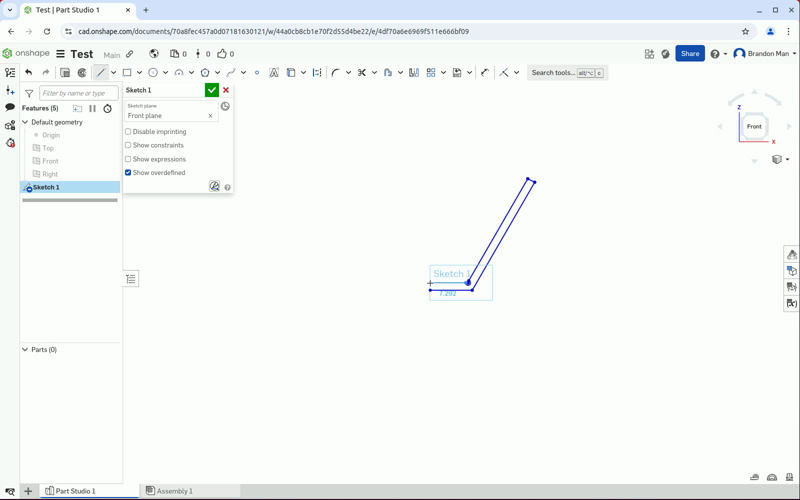
key_up(shift)
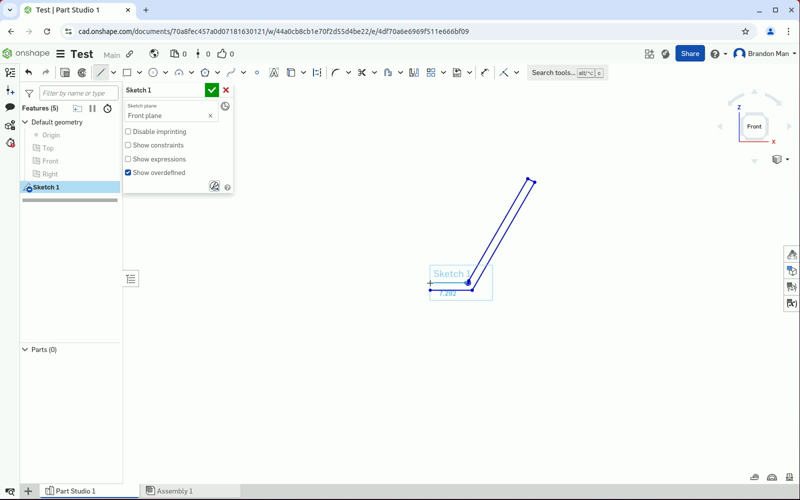
mouse_move(460, 282)
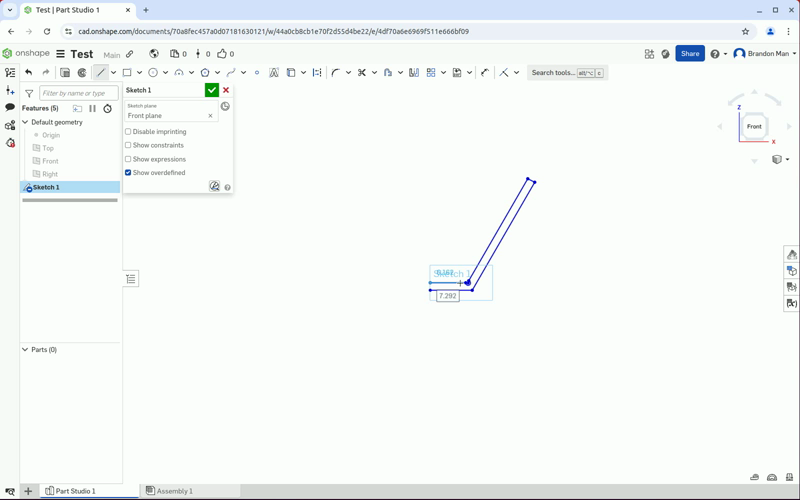
key_down(shift)
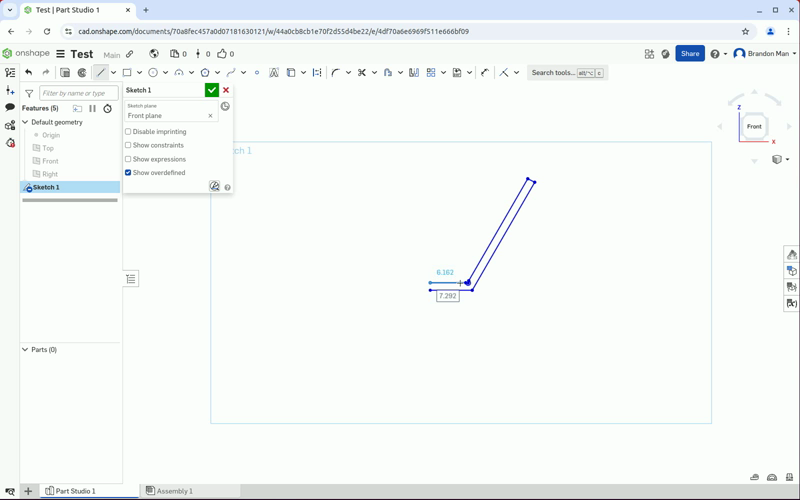
mouse_move(430, 290)
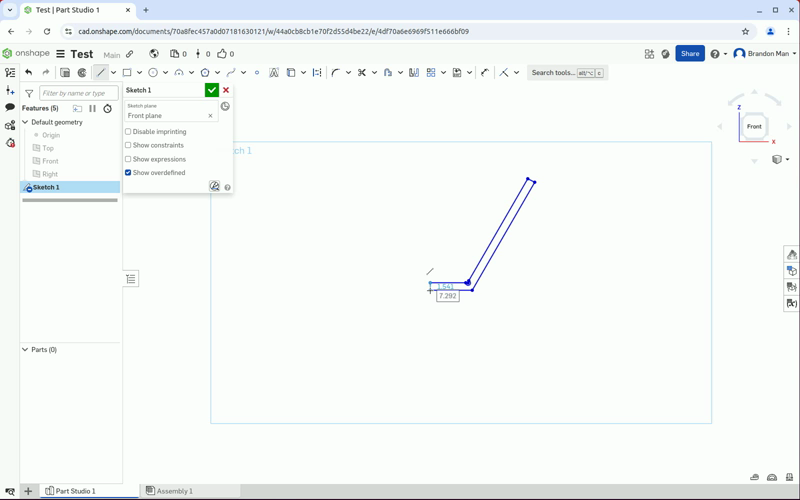
scroll(6)
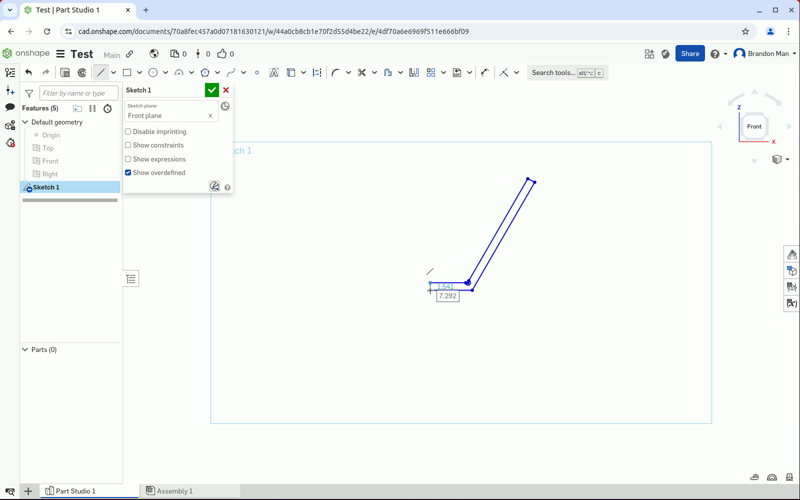
scroll(6)
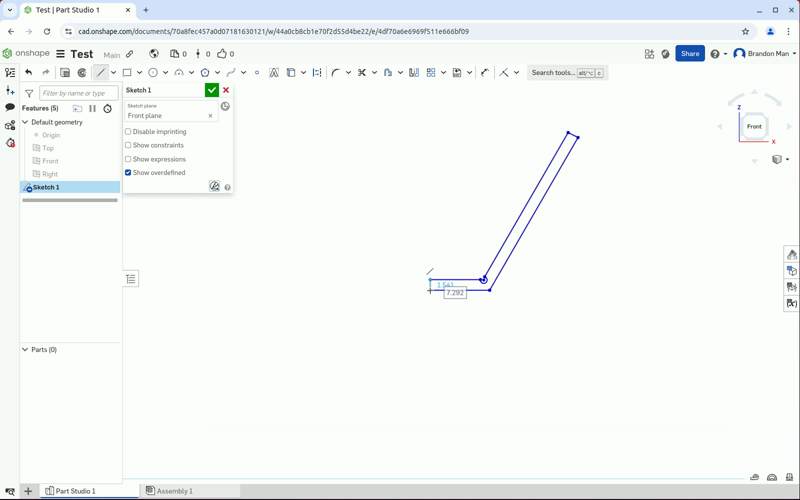
scroll(6)
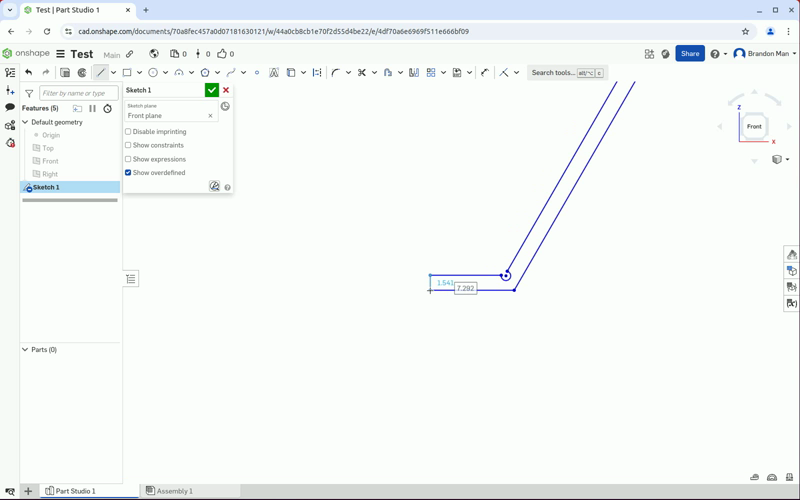
scroll(6)
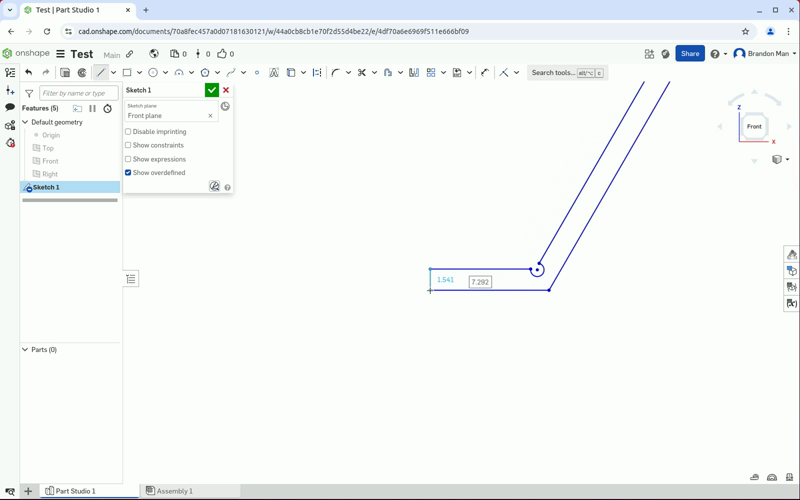
scroll(6)
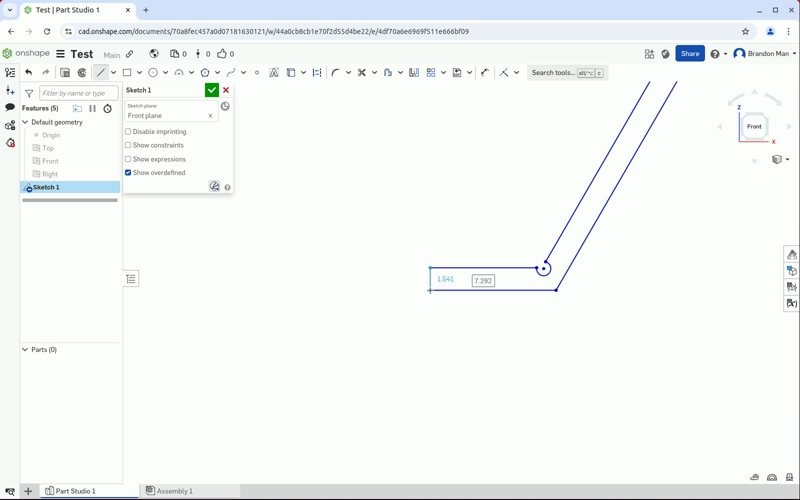
scroll(6)
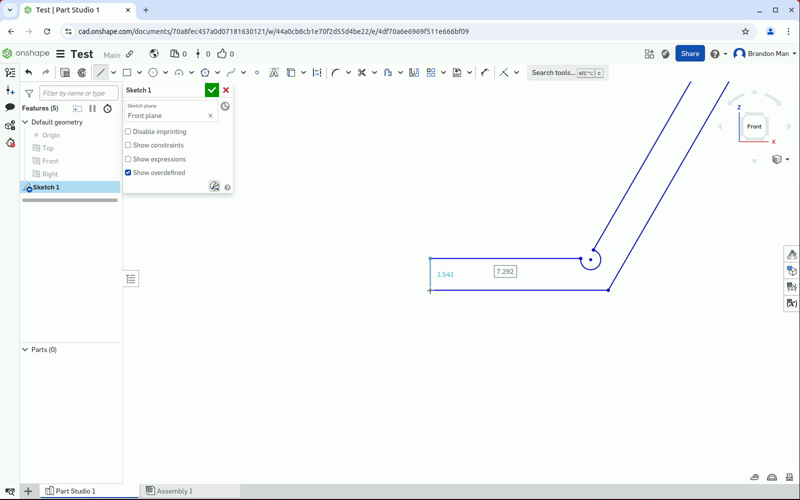
scroll(6)
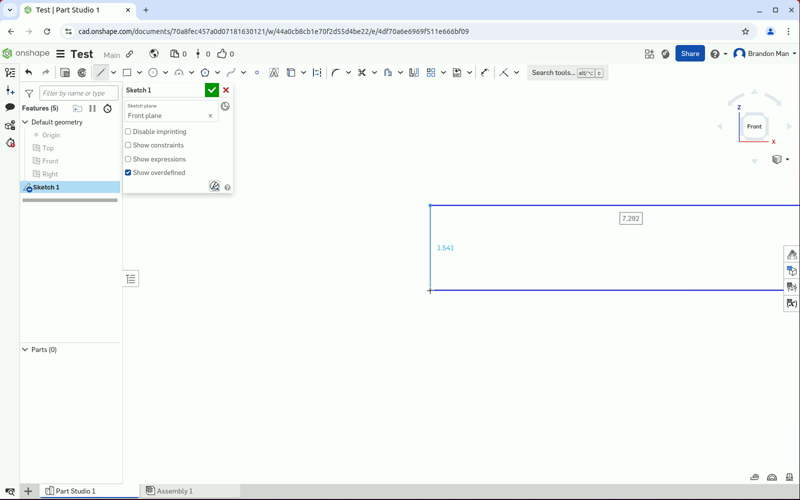
key_up(shift)
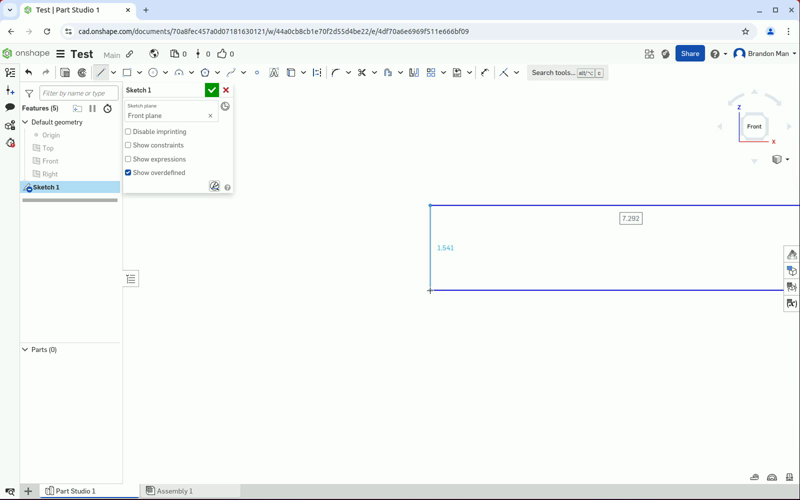
click(430, 290)
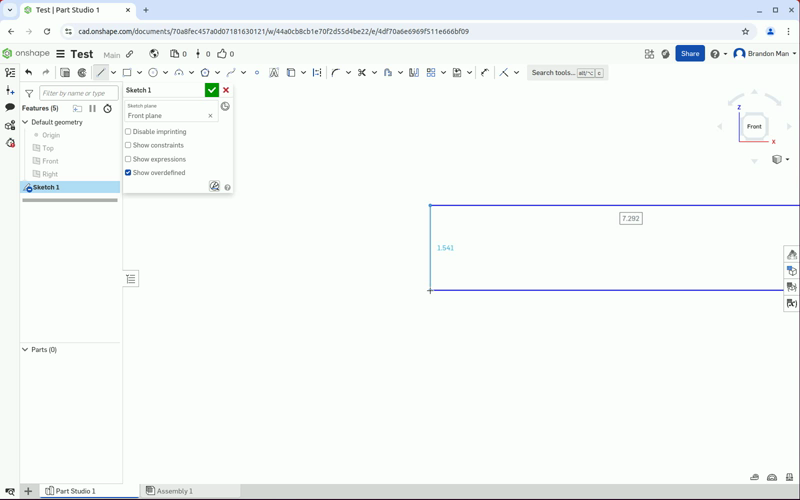
scroll(-6)
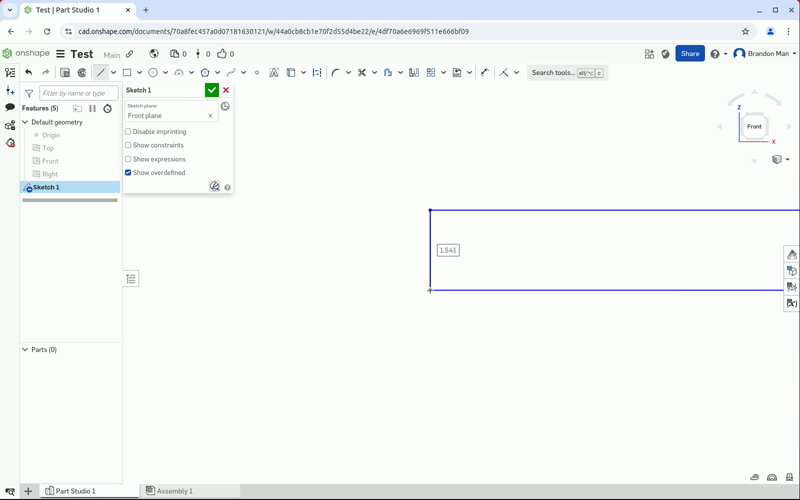
scroll(-6)
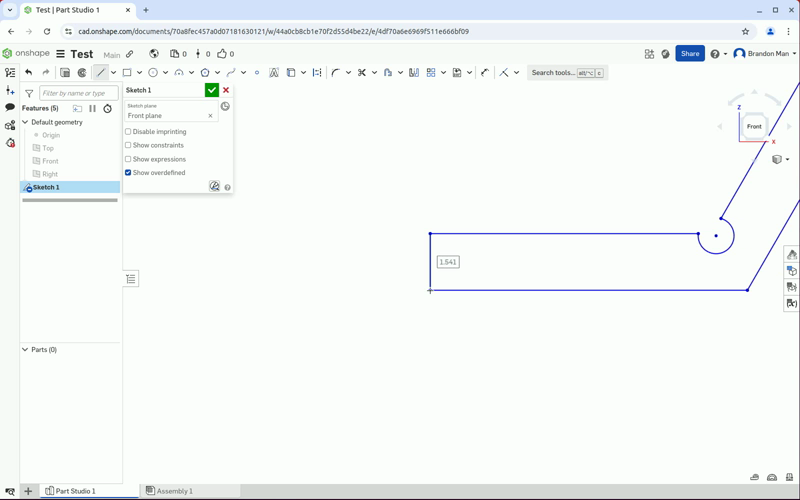
scroll(-6)
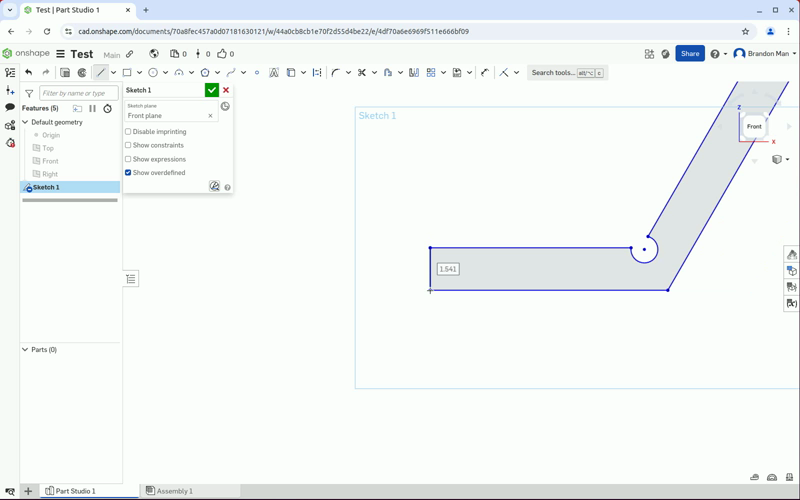
scroll(-6)
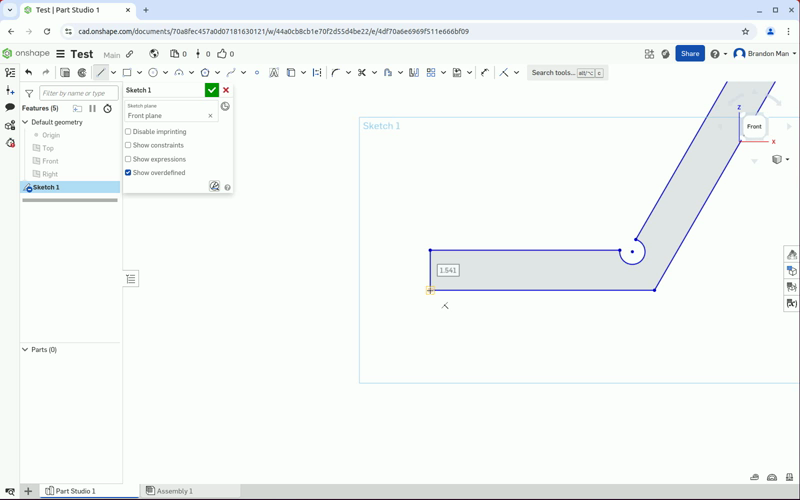
scroll(-6)
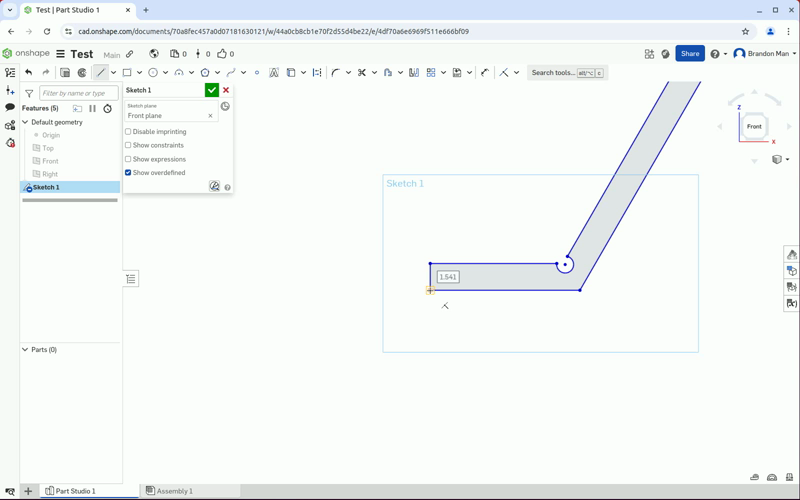
scroll(-6)
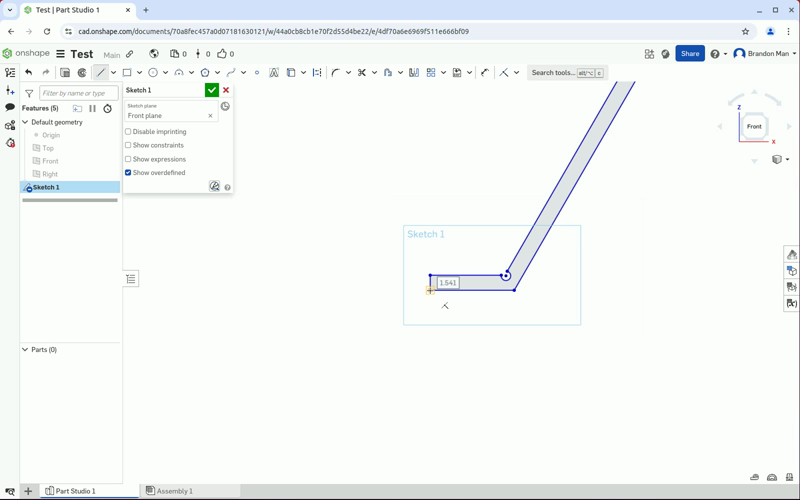
scroll(-6)
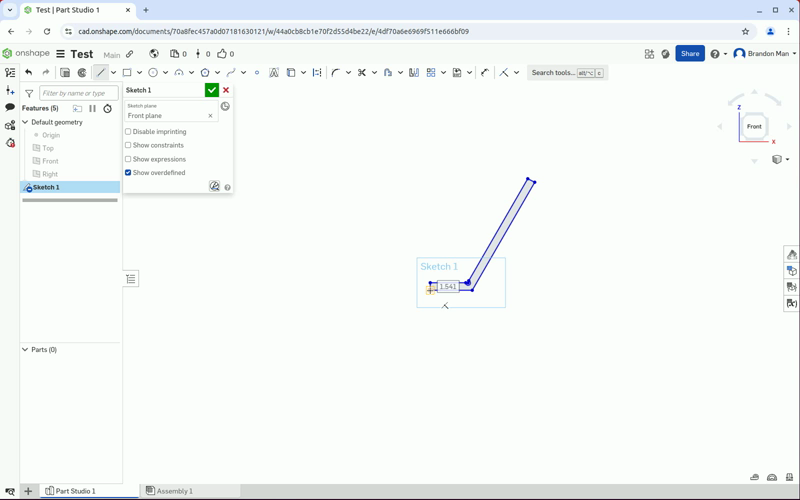
key(esc)
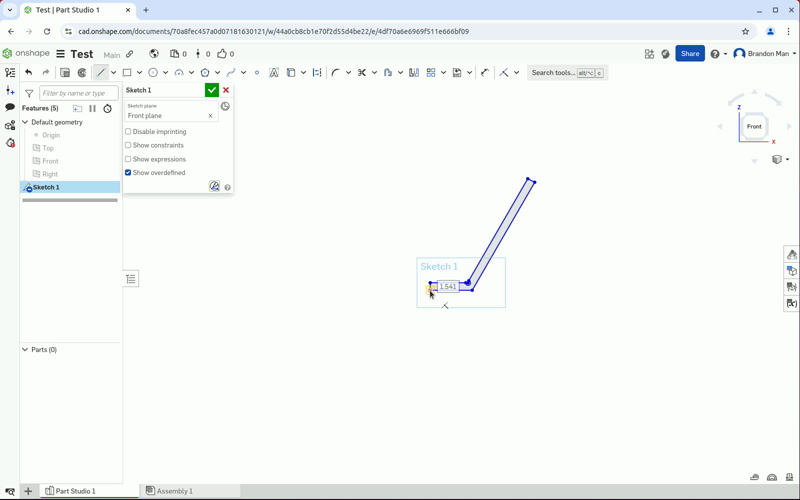
mouse_move(500, 229)
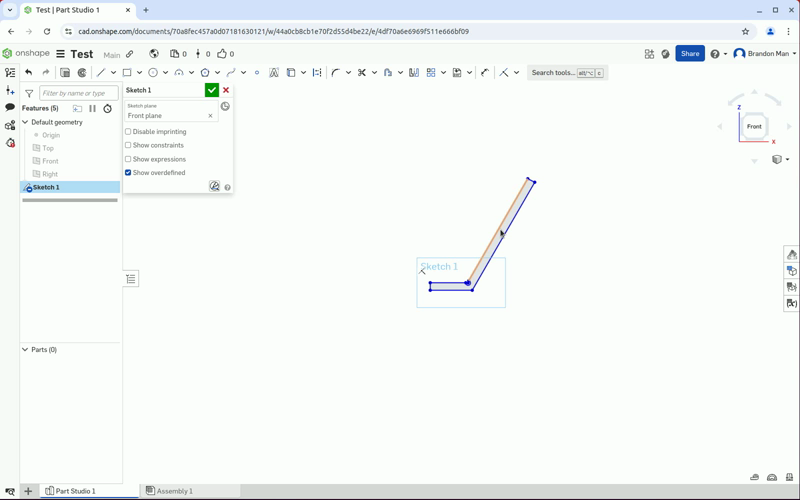
scroll(6)
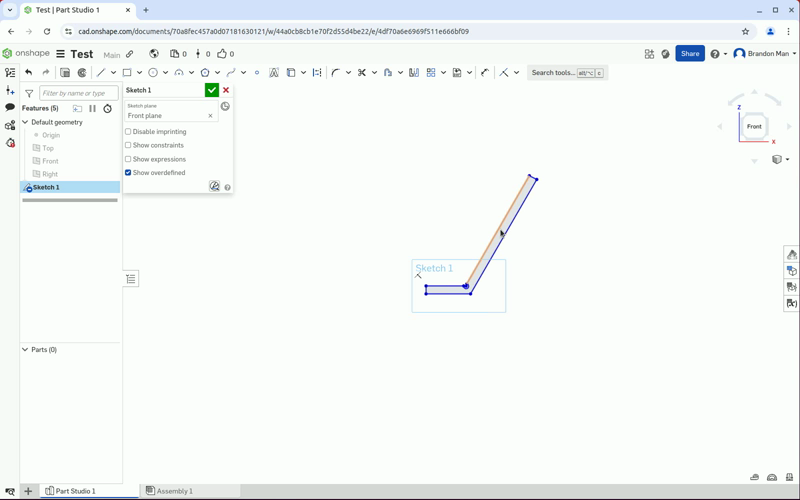
scroll(6)
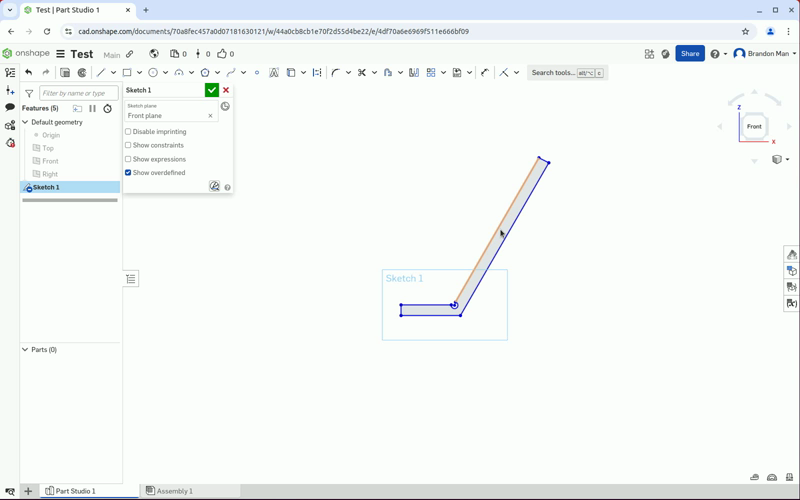
scroll(6)
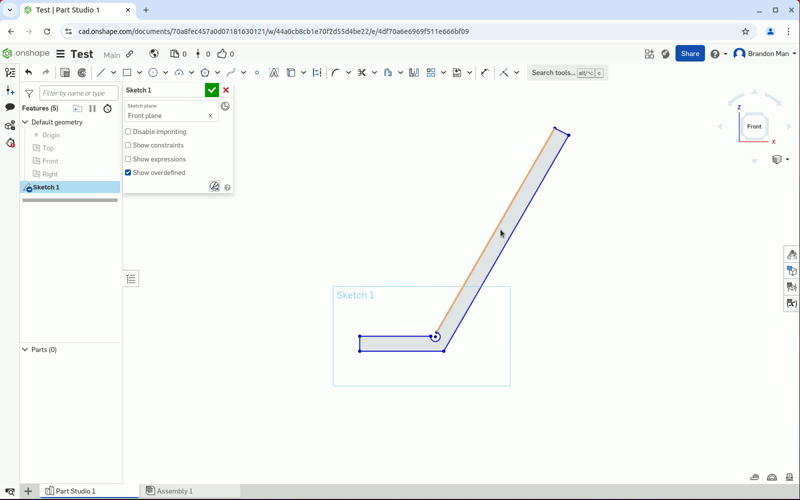
scroll(6)
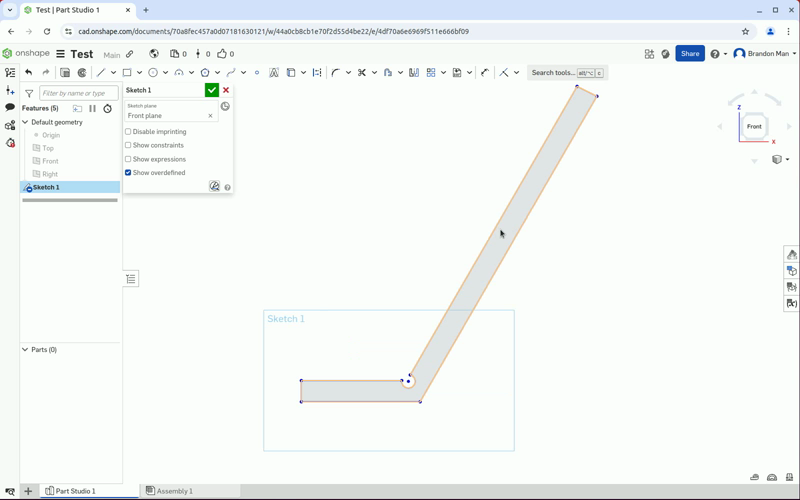
scroll(6)
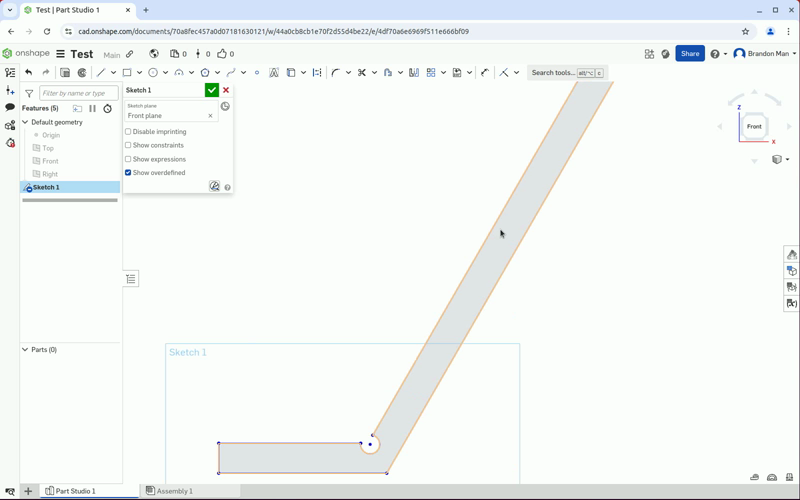
scroll(6)
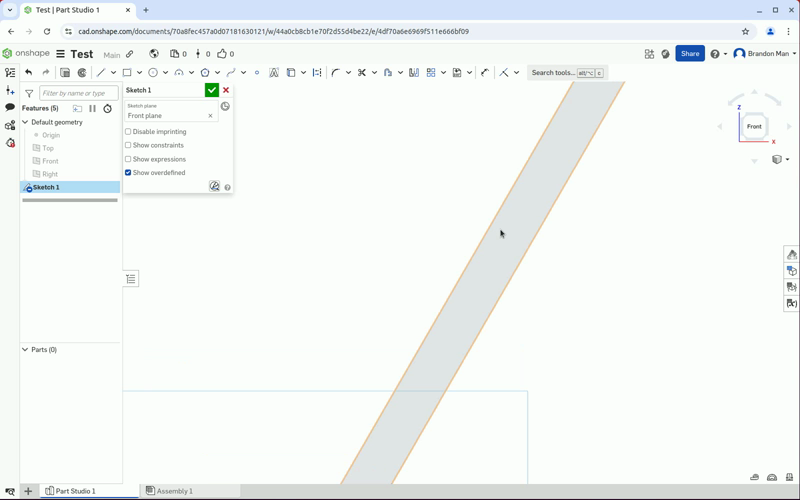
scroll(6)
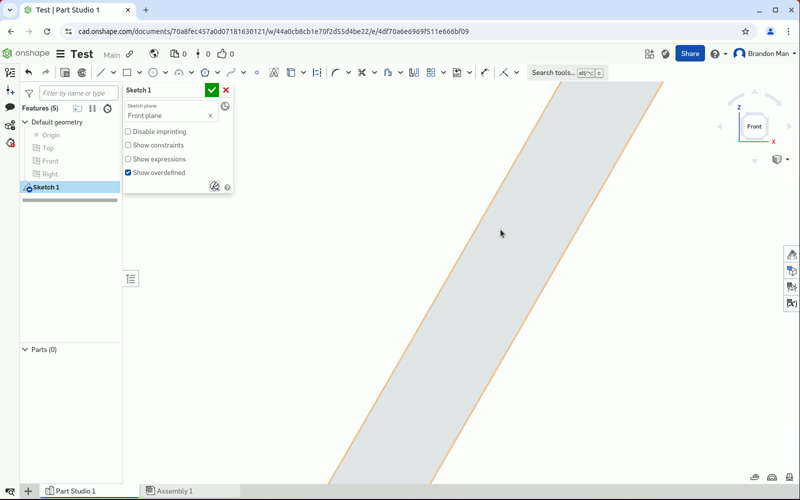
click(500, 229)
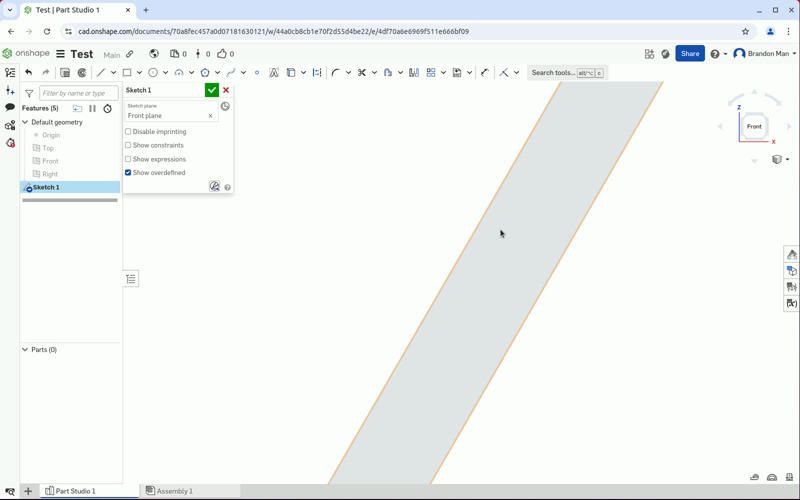
scroll(-6)
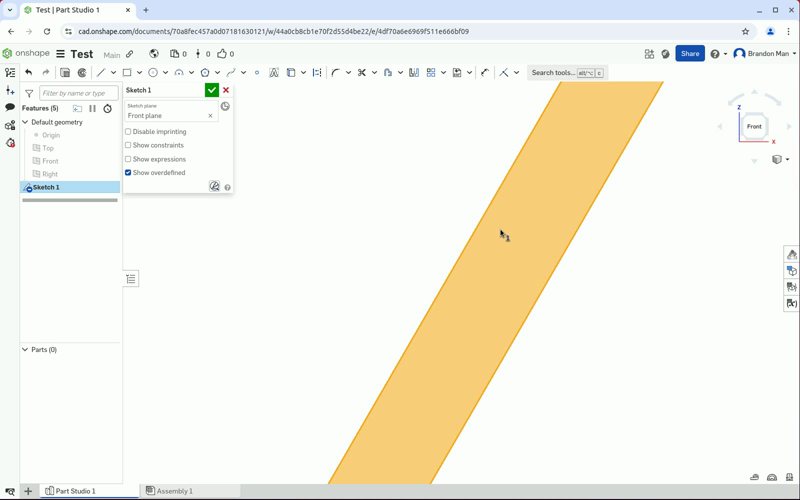
scroll(-6)
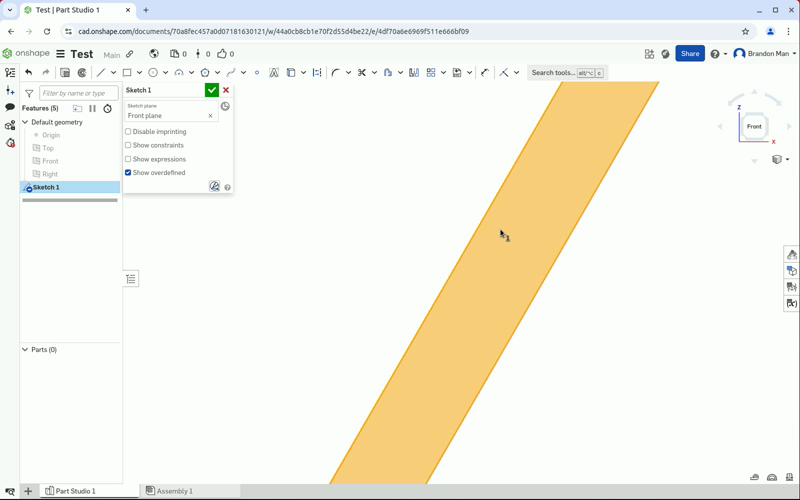
scroll(-6)
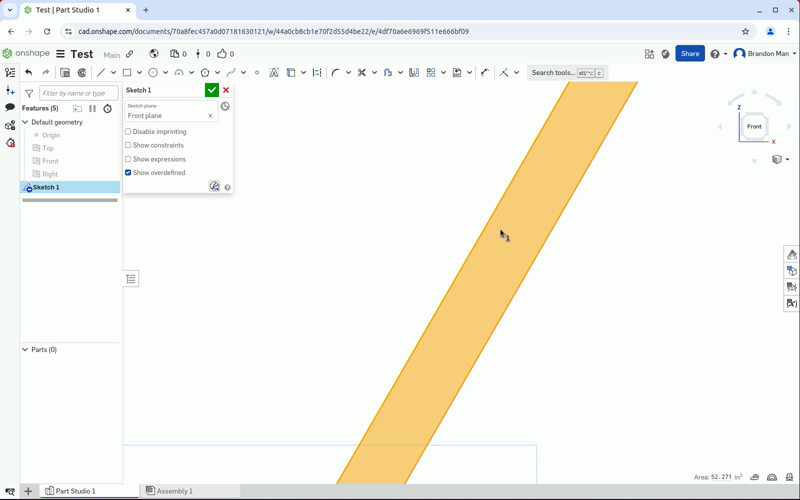
scroll(-6)
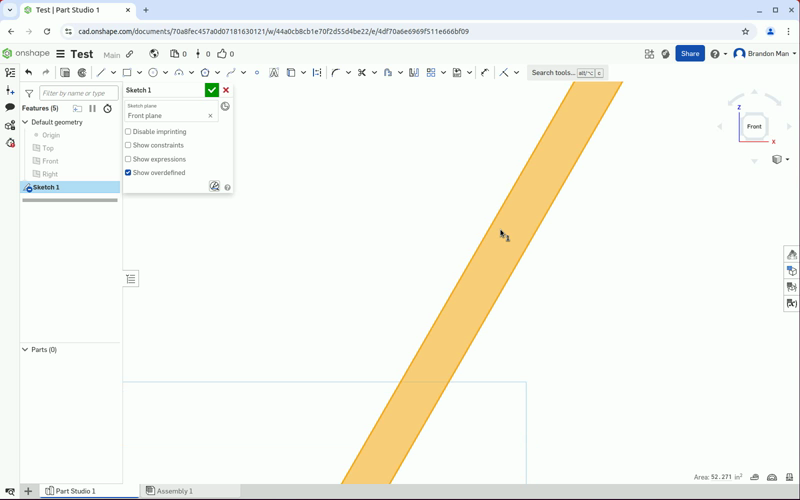
scroll(-6)
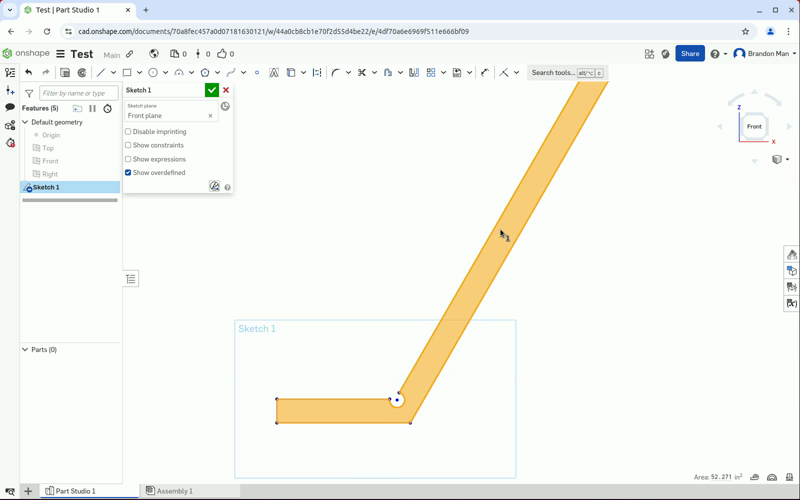
scroll(-6)
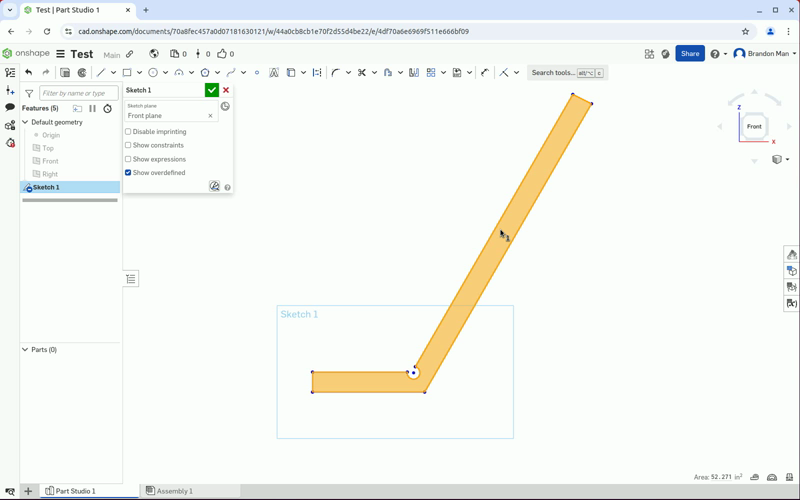
scroll(-6)
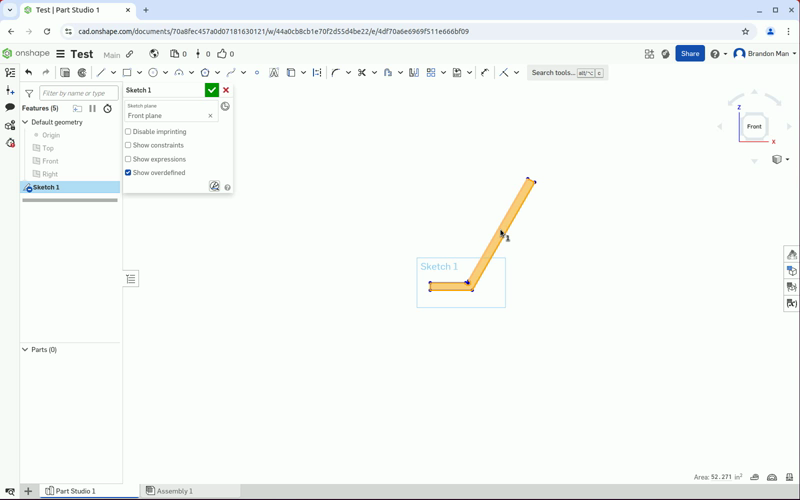
mouse_move(73, 352)
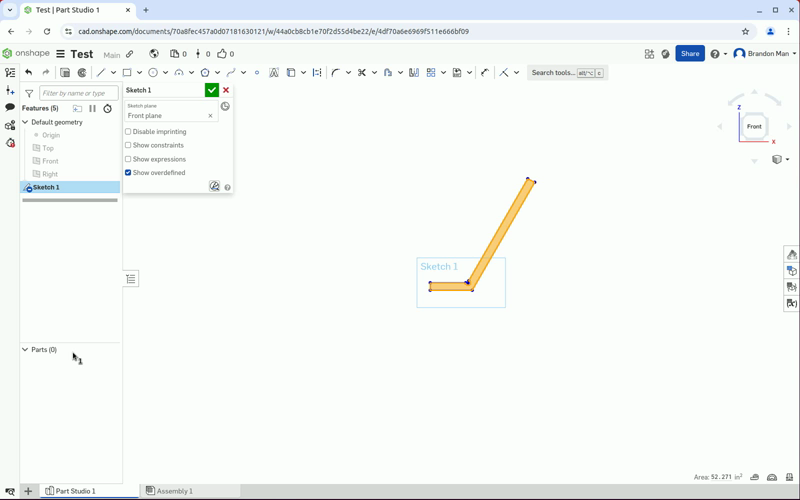
key(shift+y)
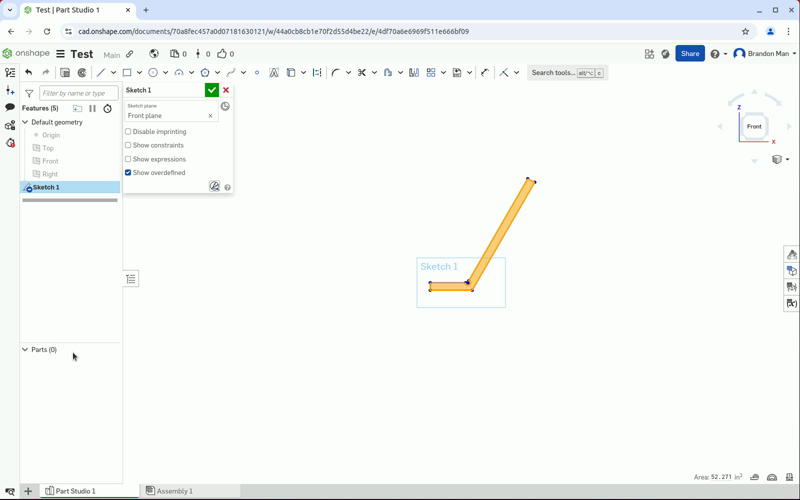
key(shift+e)
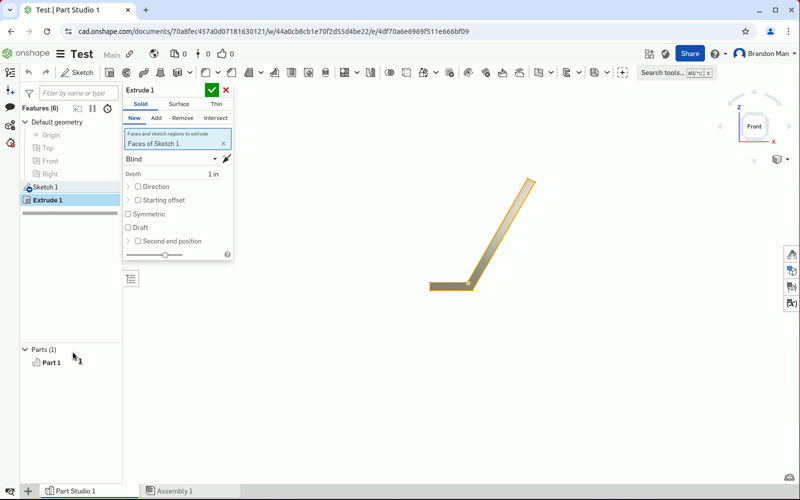
mouse_move(143, 106)
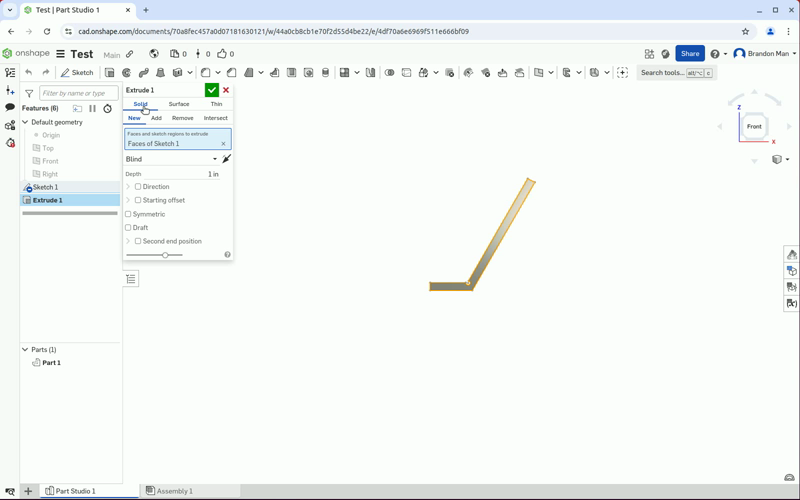
click(143, 106)
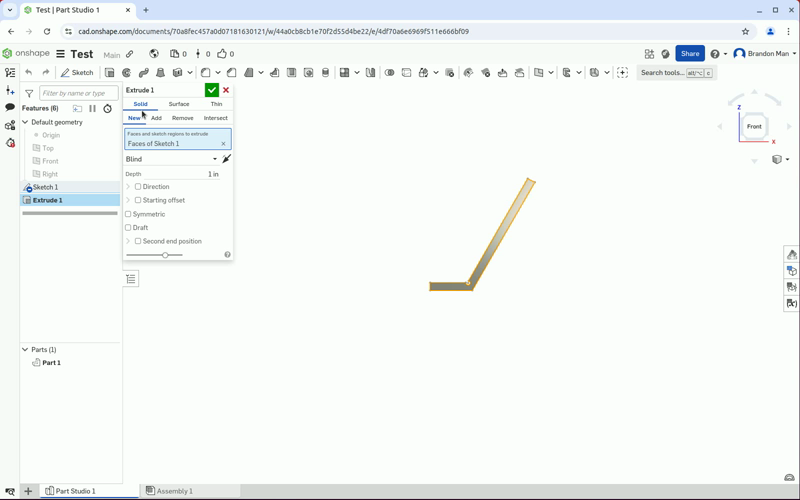
mouse_move(137, 120)
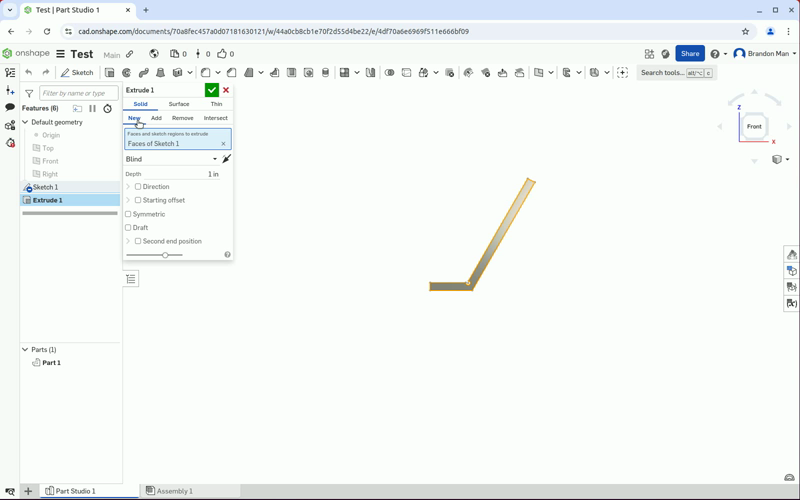
click(137, 120)
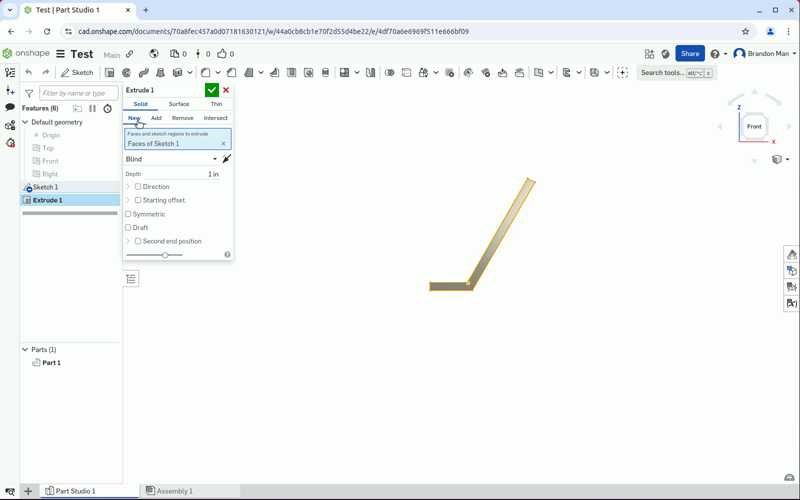
key(tab, 4)
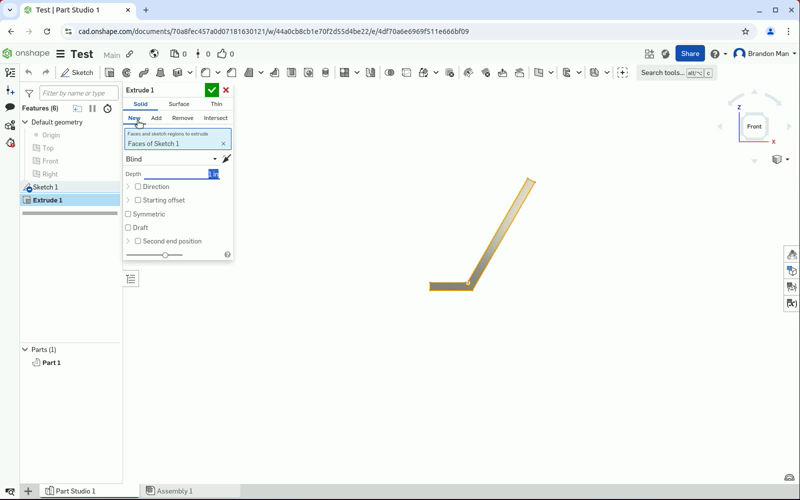
text(23.108)
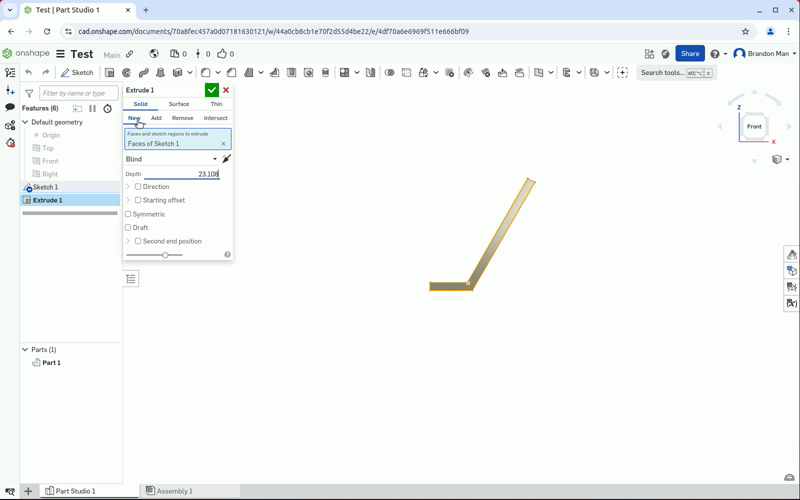
key(enter)
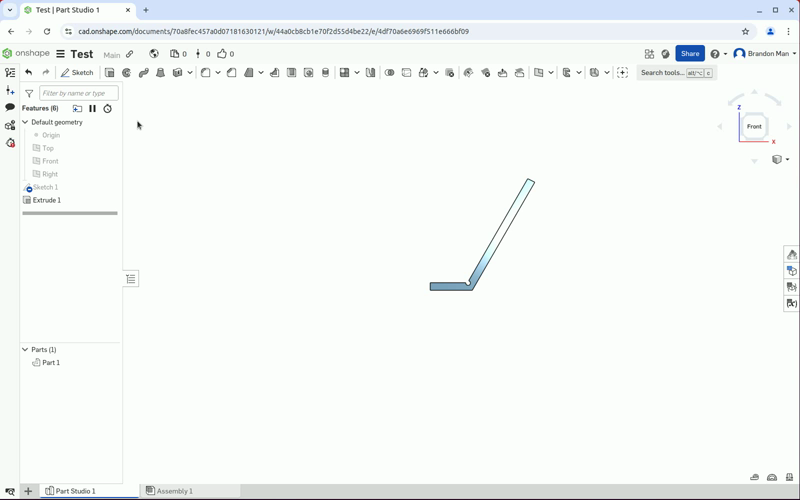
key(shift+h)
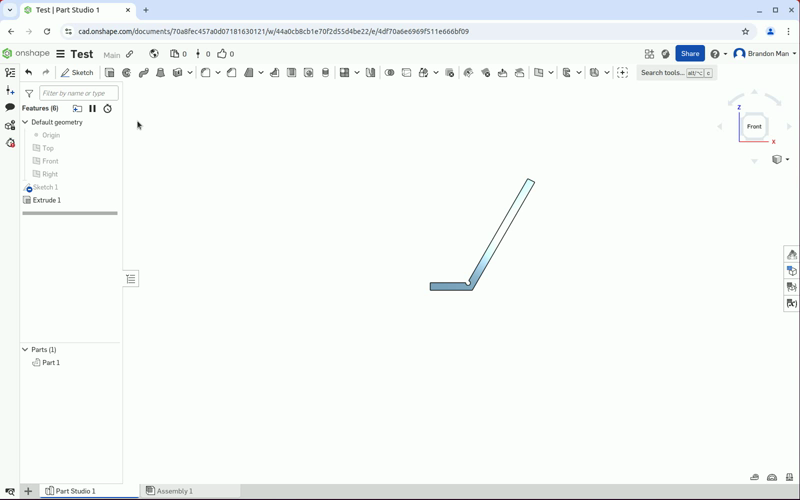
key(shift+h)
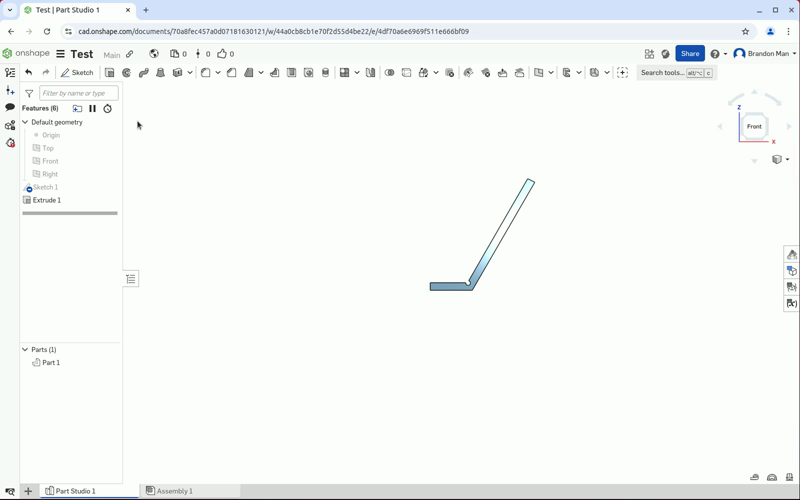
mouse_move(73, 189)
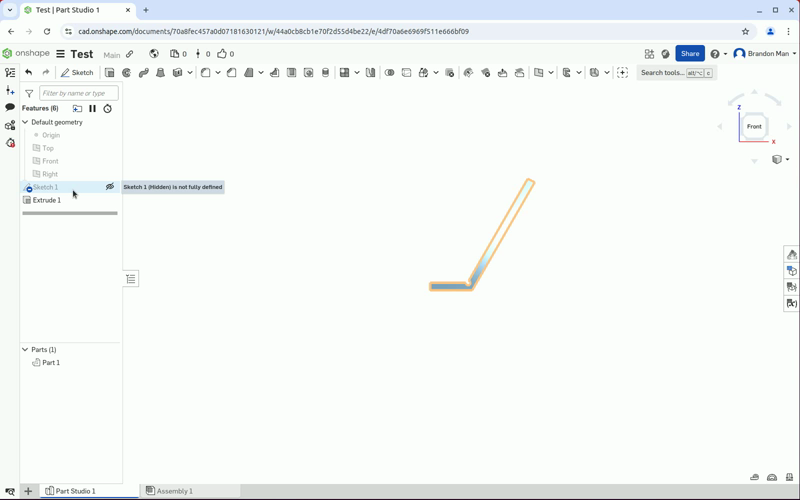
click(73, 189)
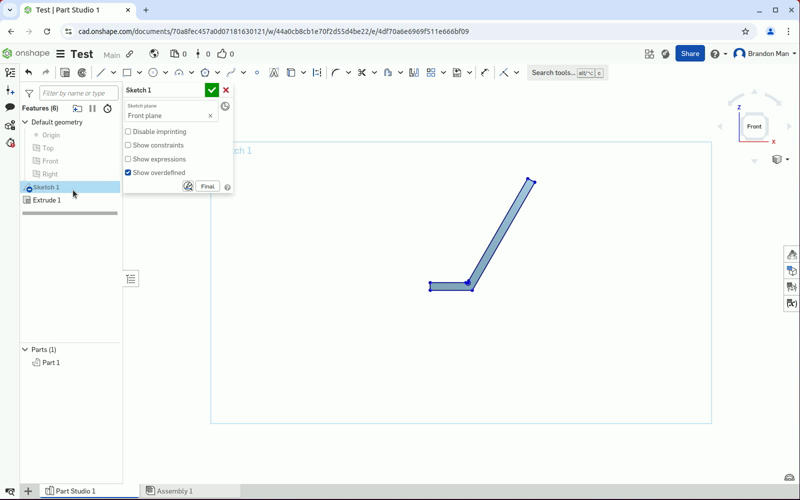
mouse_move(229, 92)
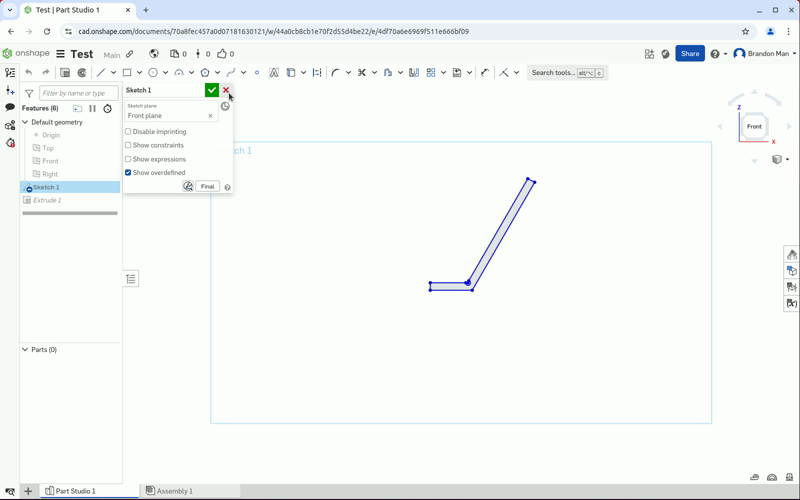
click(229, 92)
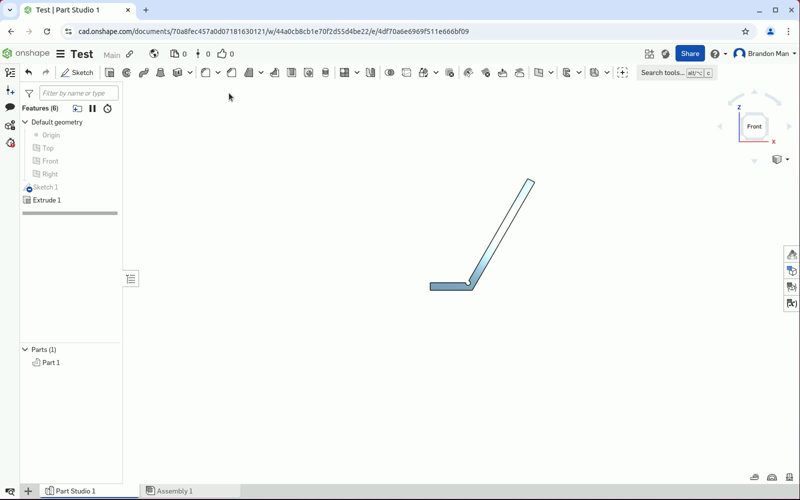
mouse_move(73, 352)
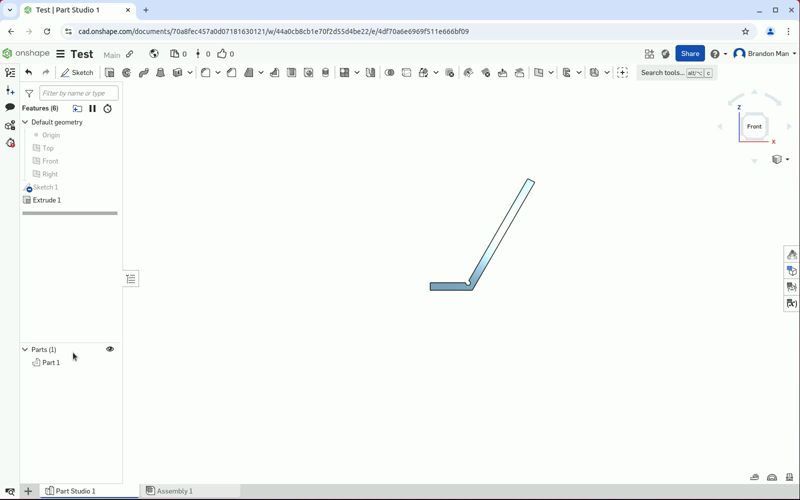
key(y)
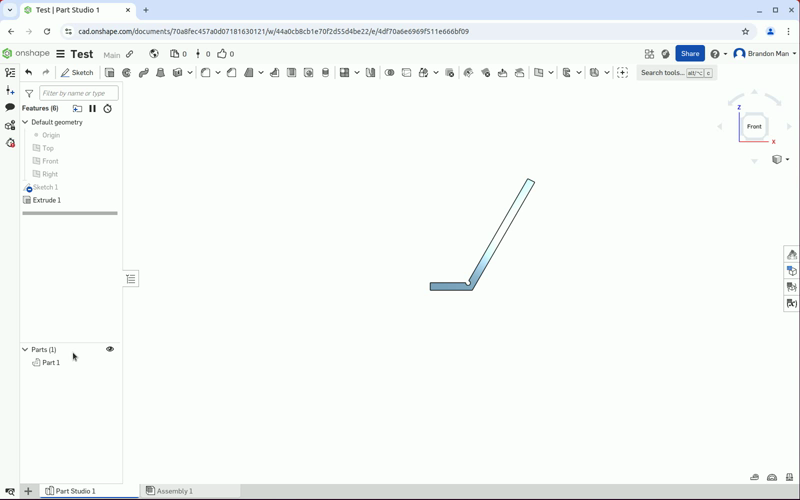
key(shift+p)
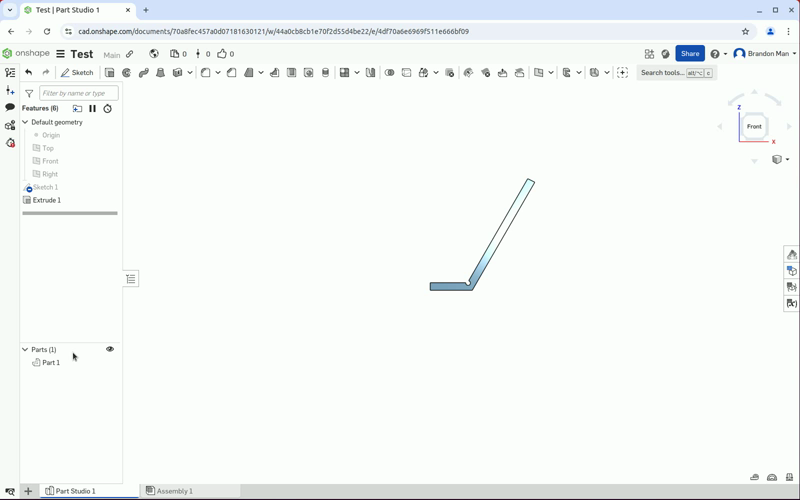
key(space)
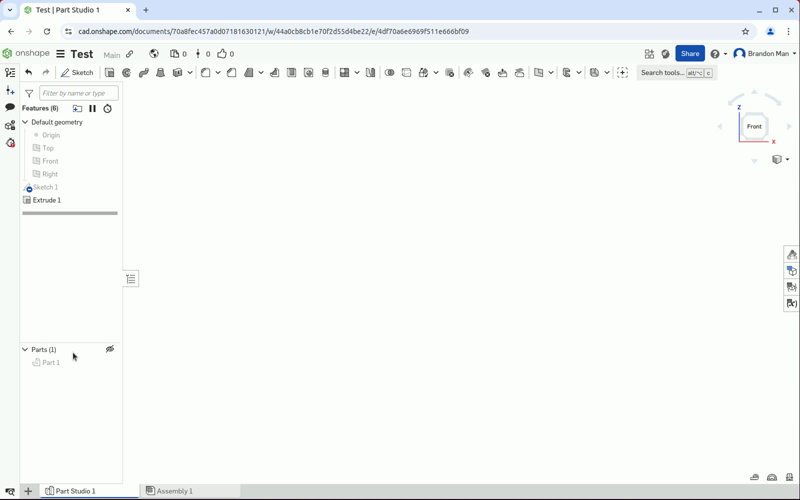
key_down(shift)
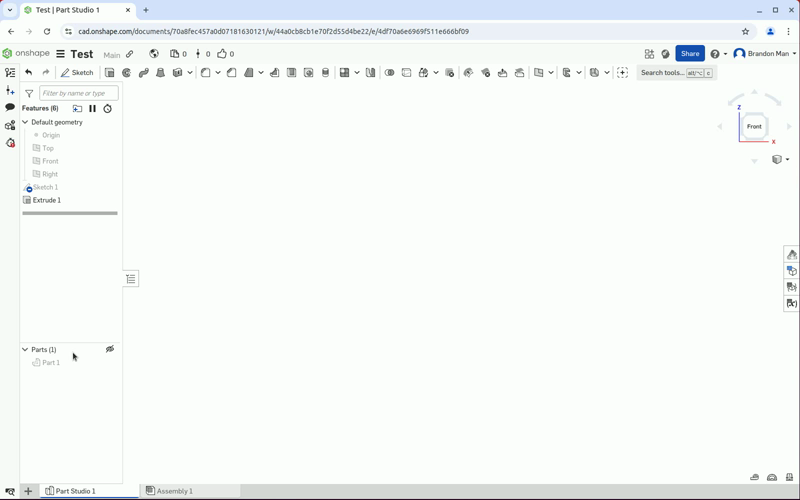
key(down)
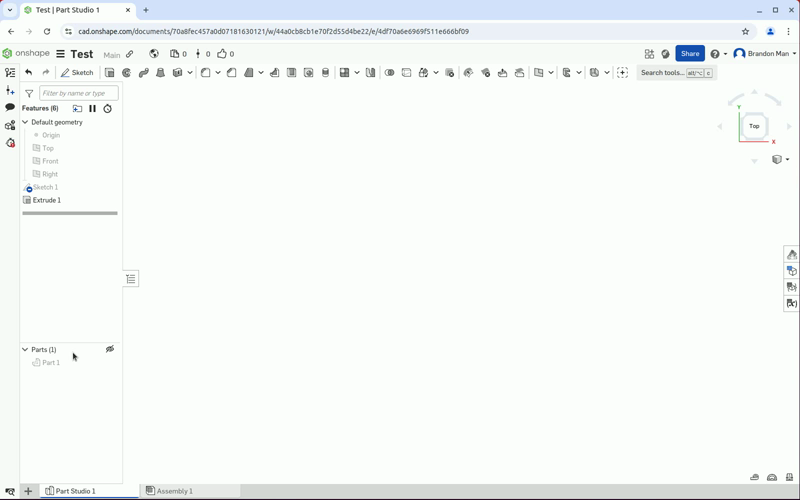
key_up(shift)
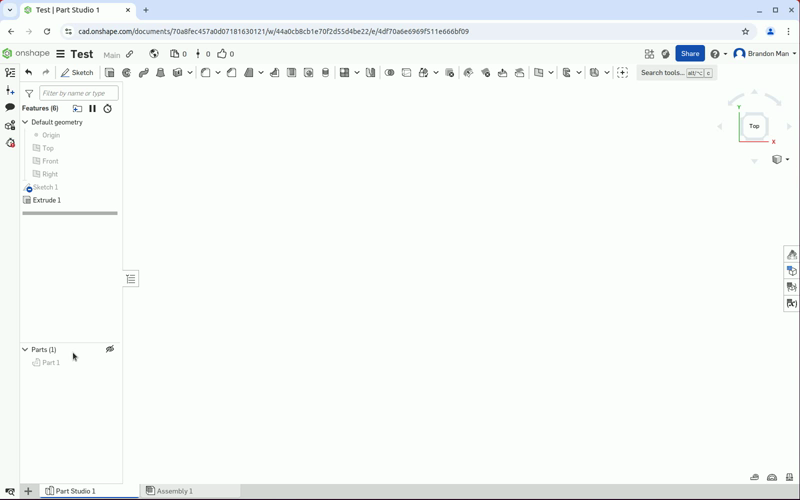
mouse_move(73, 352)
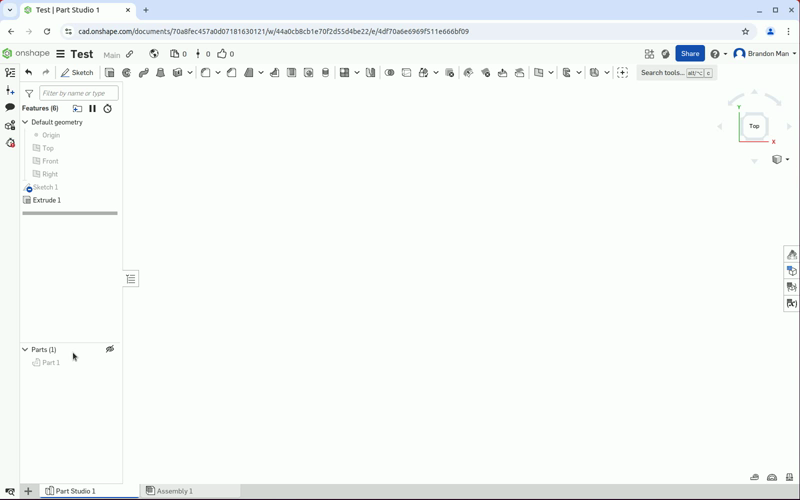
key(shift+y)
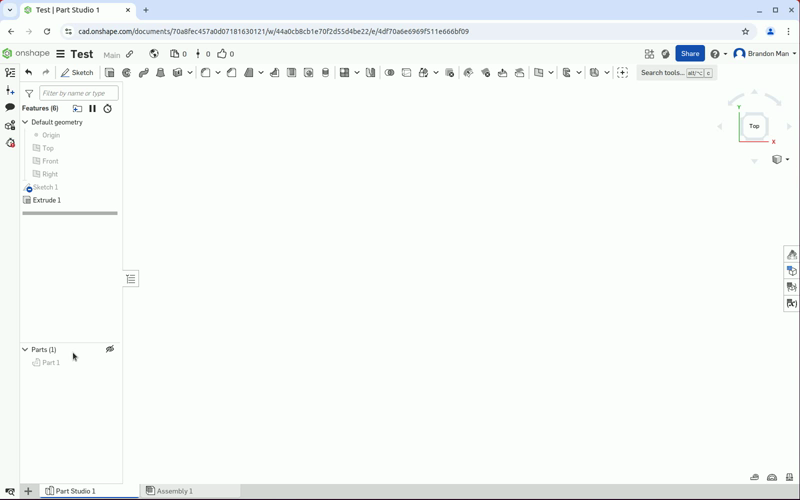
key(shift+s)
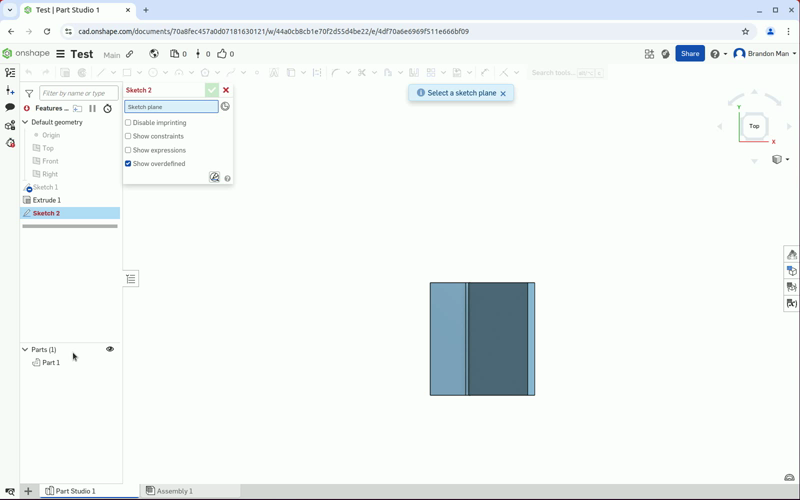
mouse_move(73, 150)
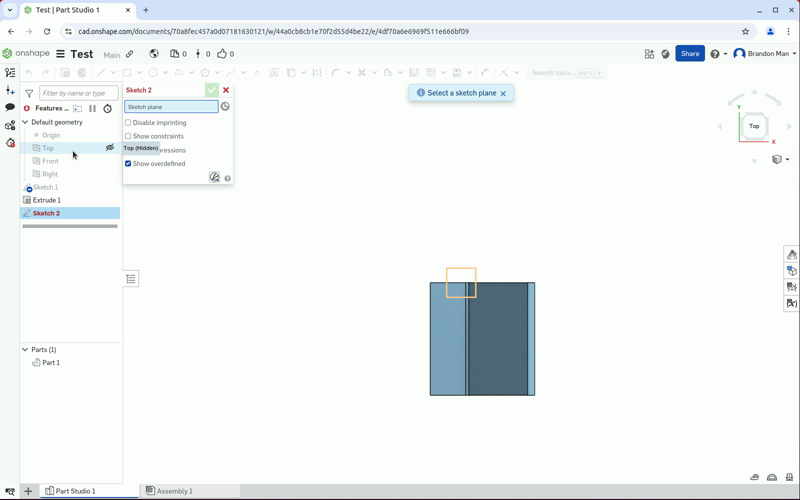
click(73, 150)
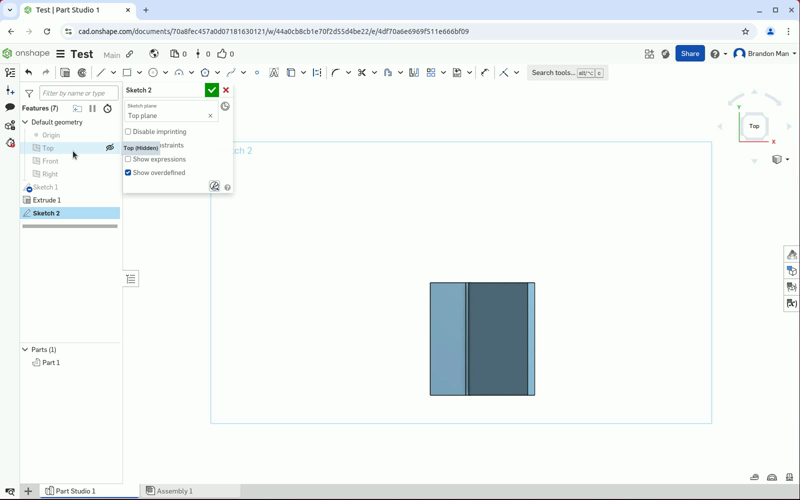
mouse_move(73, 352)
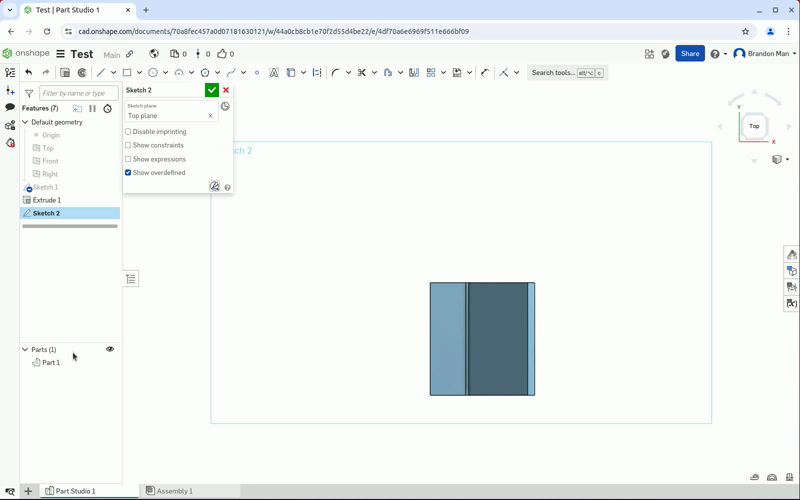
key(y)
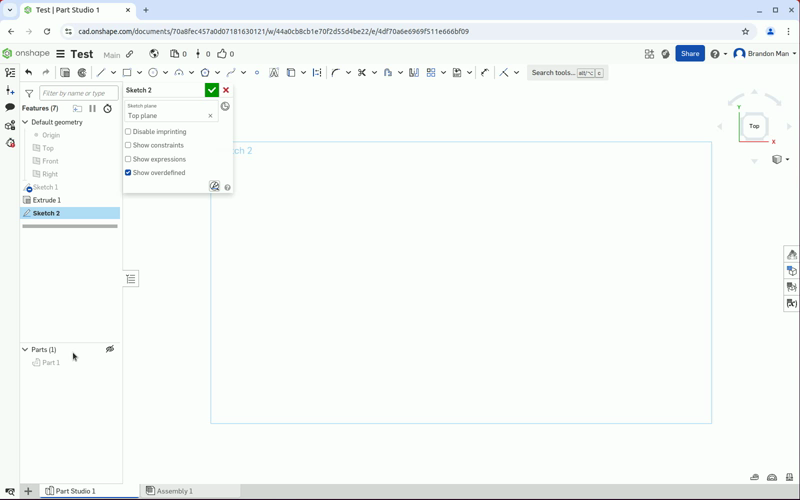
key(c)
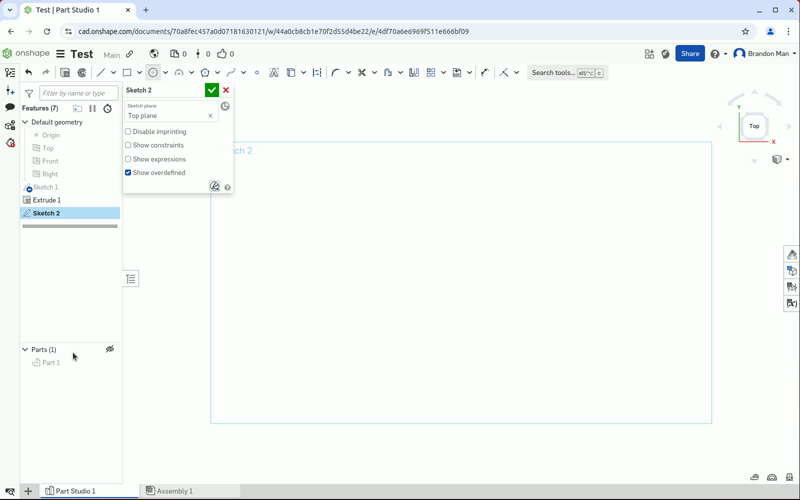
key_down(shift)
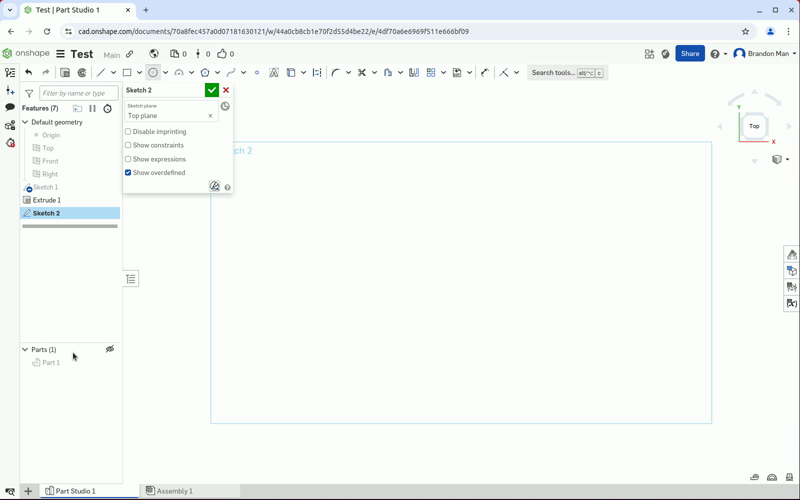
mouse_move(447, 290)
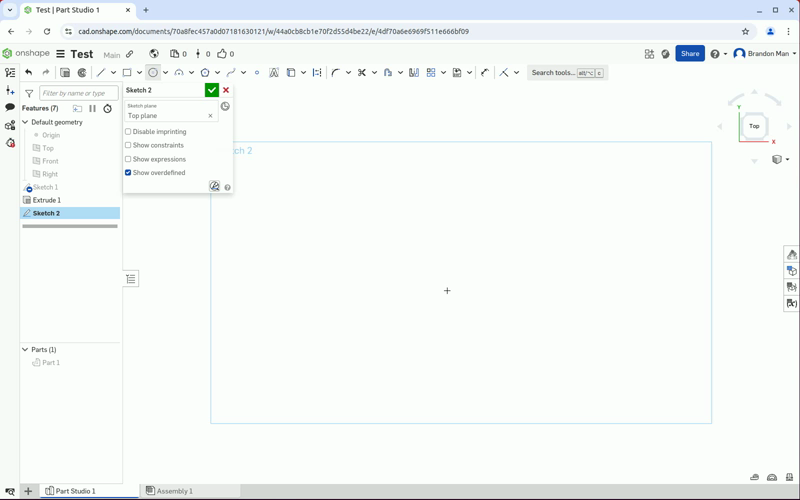
click(447, 290)
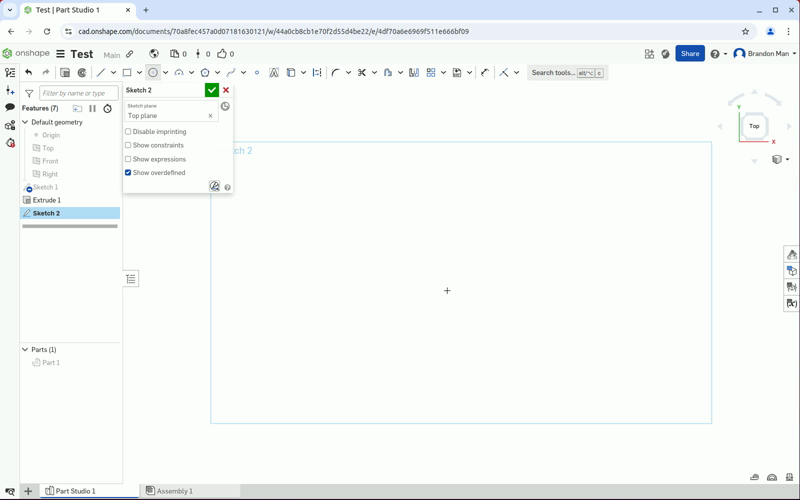
key_up(shift)
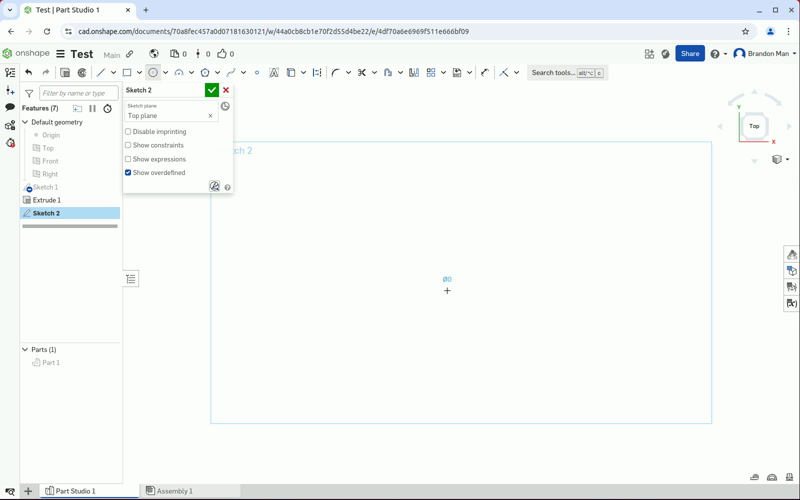
mouse_move(451, 290)
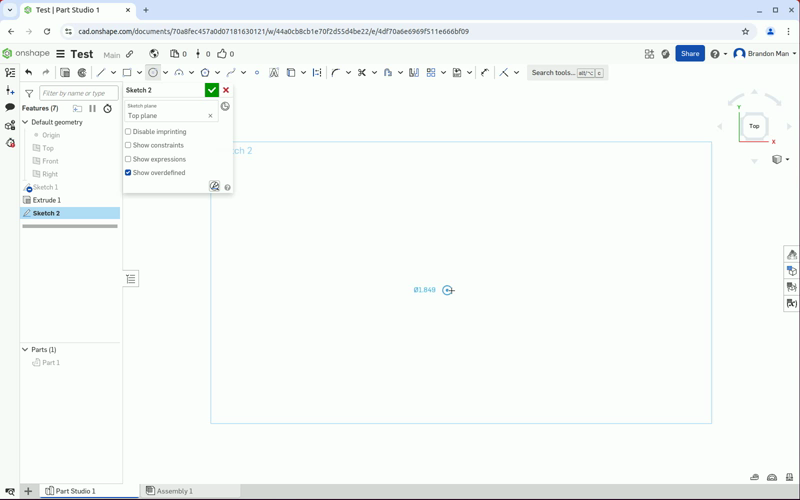
click(451, 290)
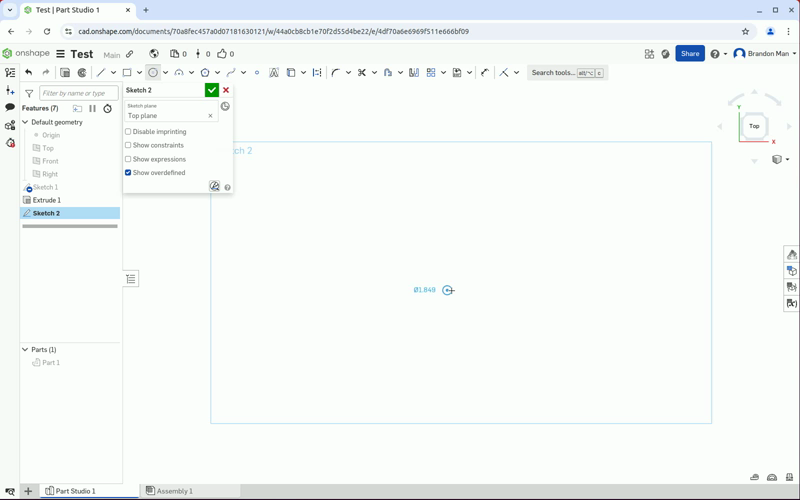
key(esc)
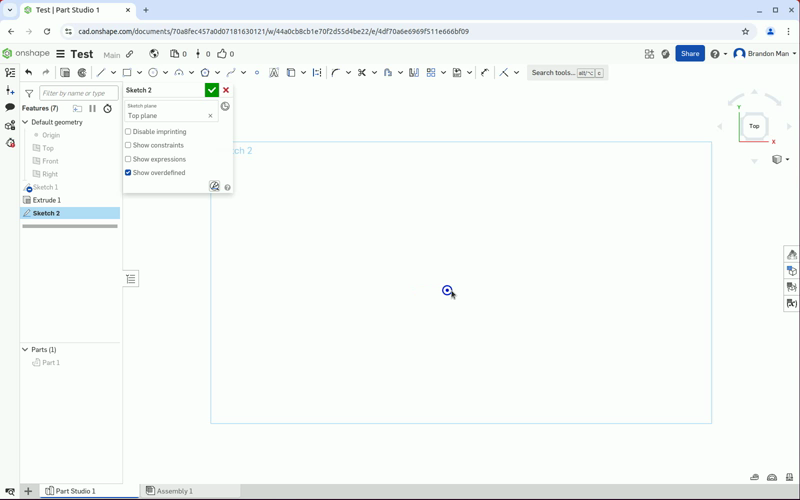
mouse_move(447, 290)
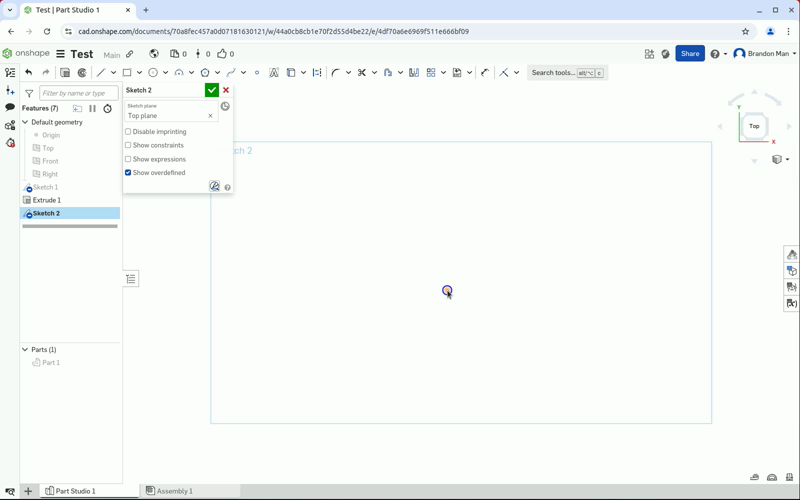
scroll(6)
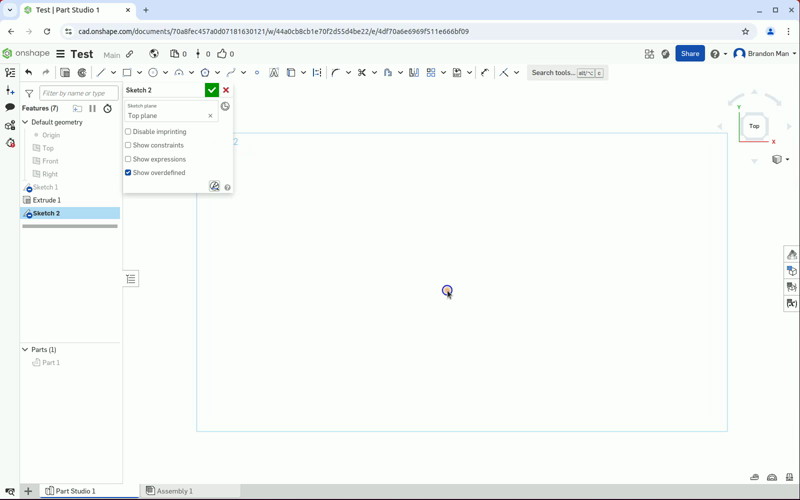
scroll(6)
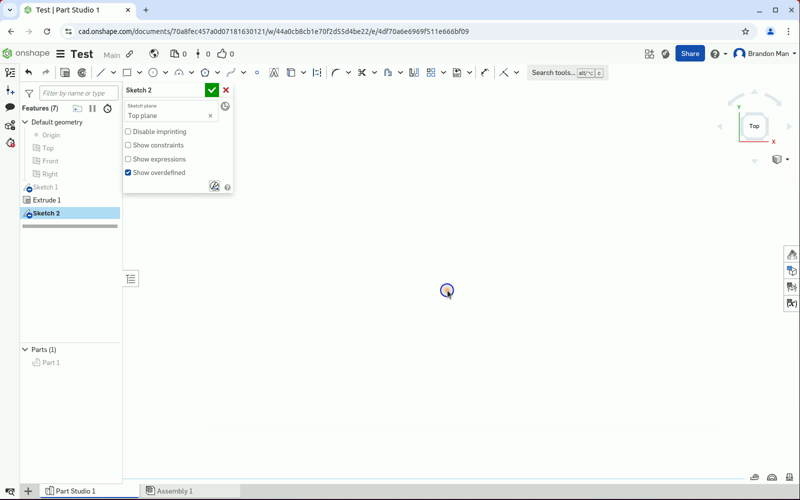
scroll(6)
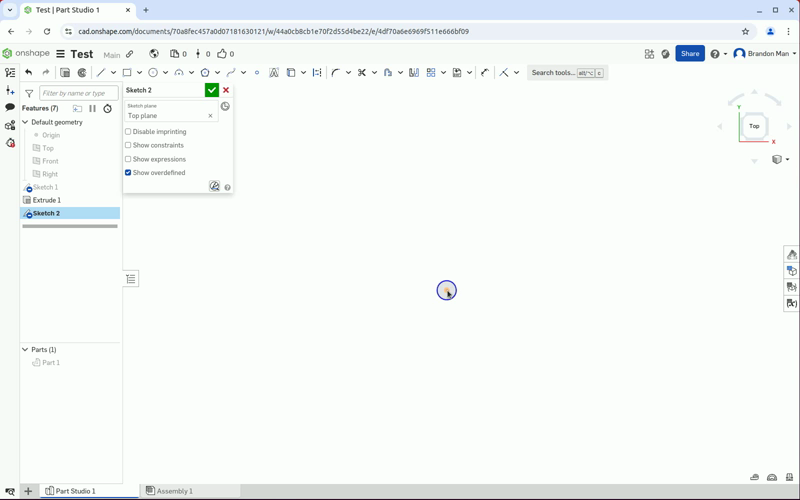
scroll(6)
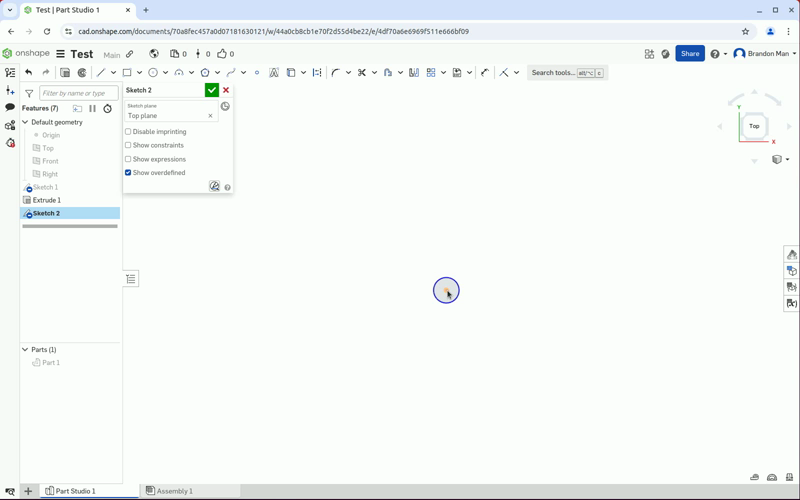
scroll(6)
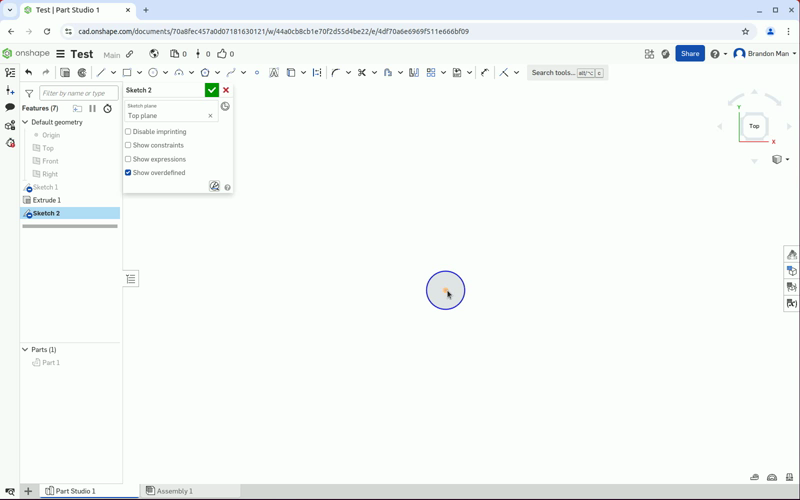
scroll(6)
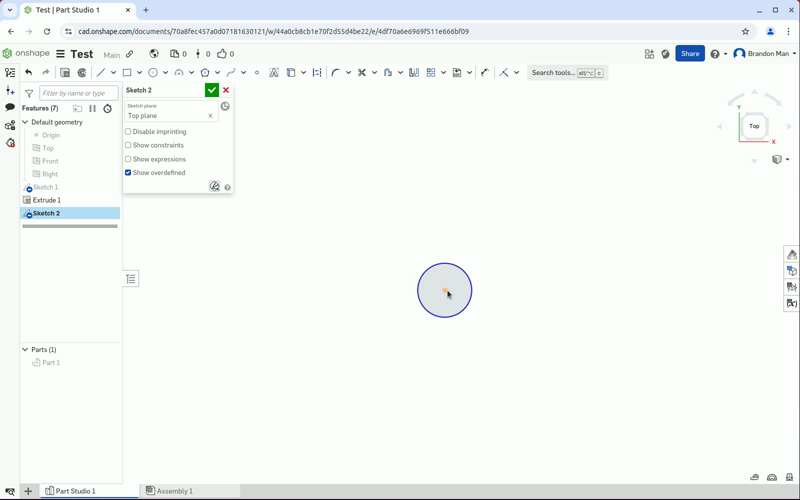
scroll(6)
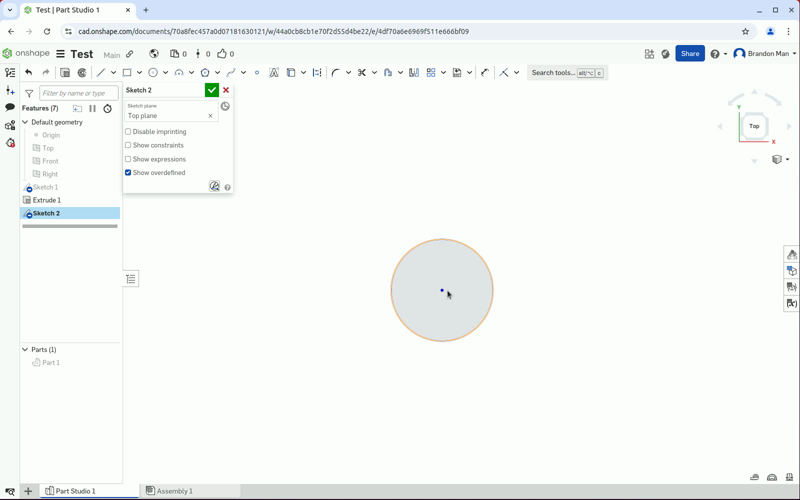
click(447, 290)
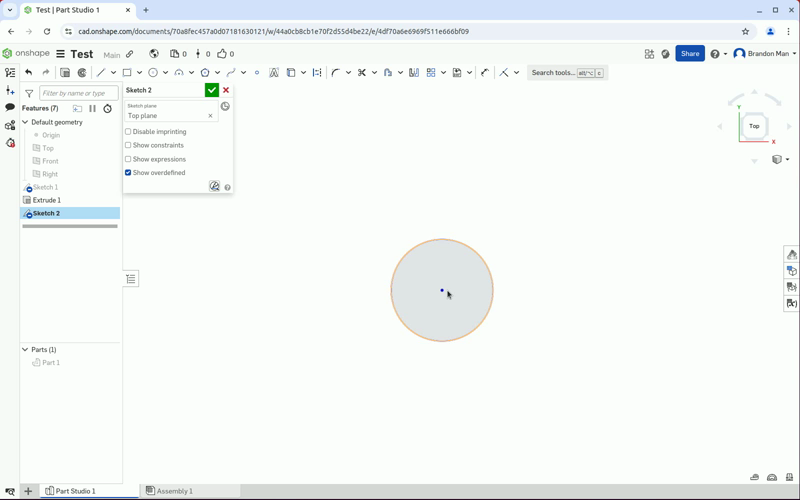
scroll(-6)
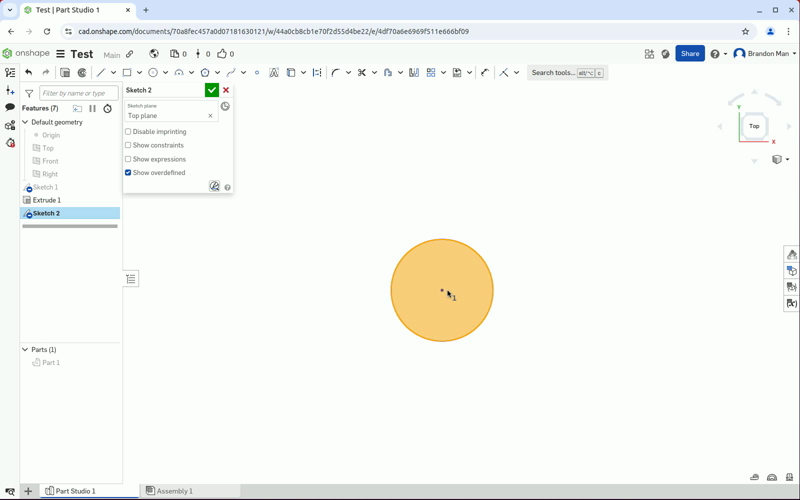
scroll(-6)
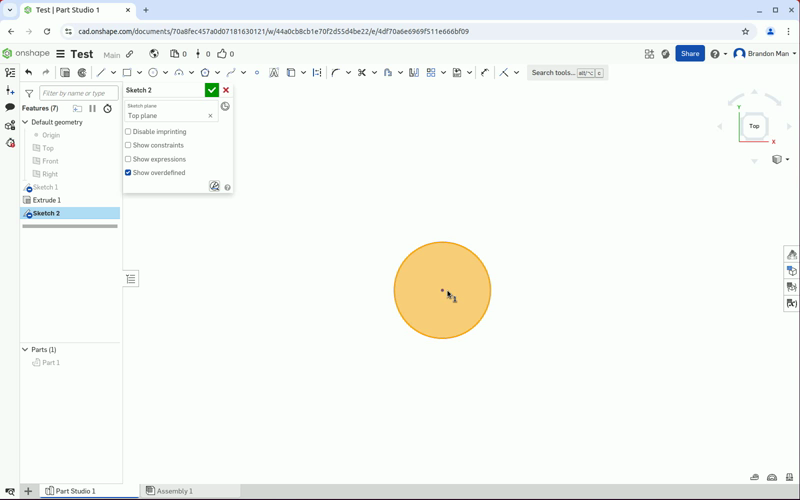
scroll(-6)
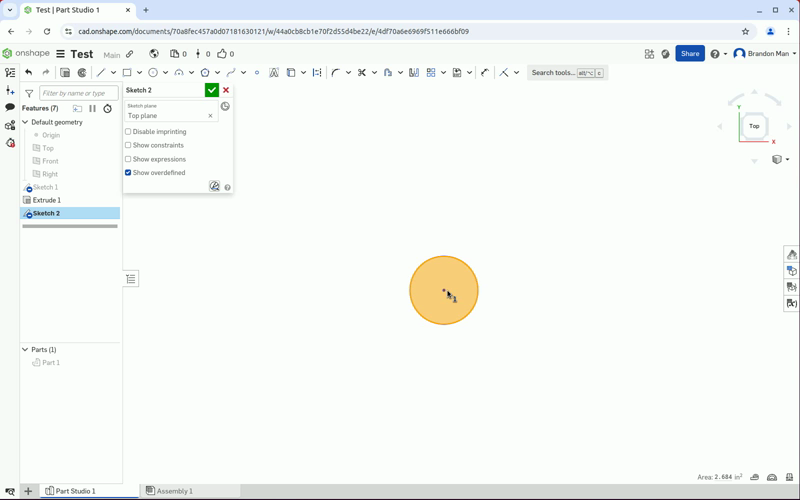
scroll(-6)
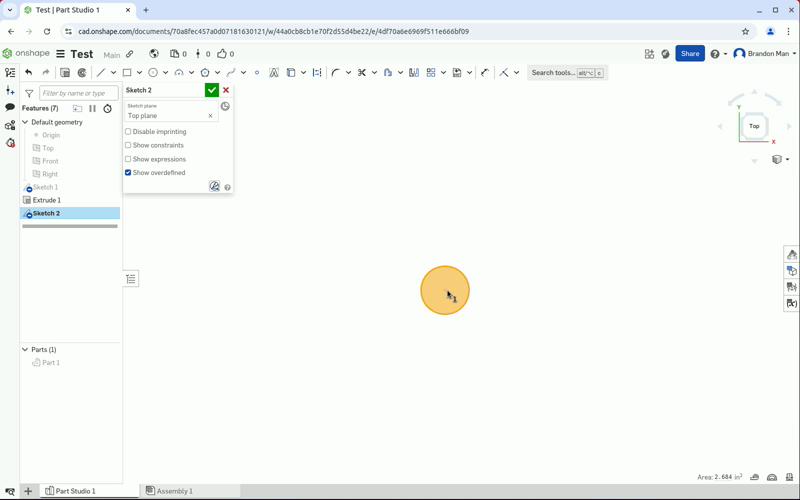
scroll(-6)
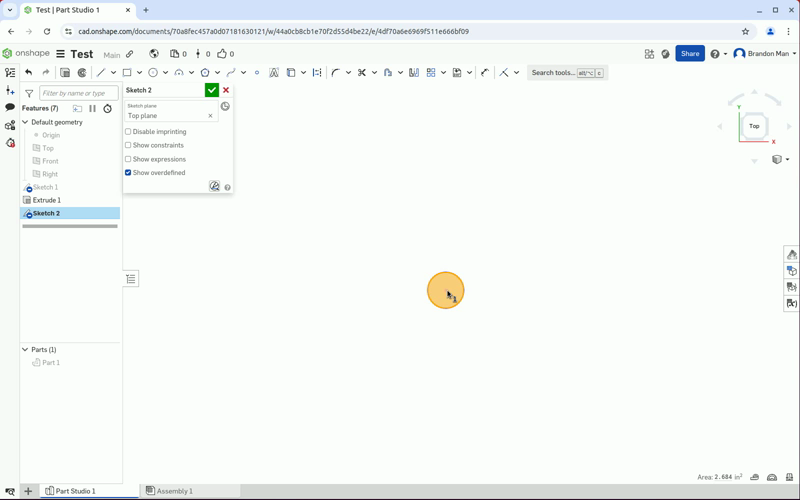
scroll(-6)
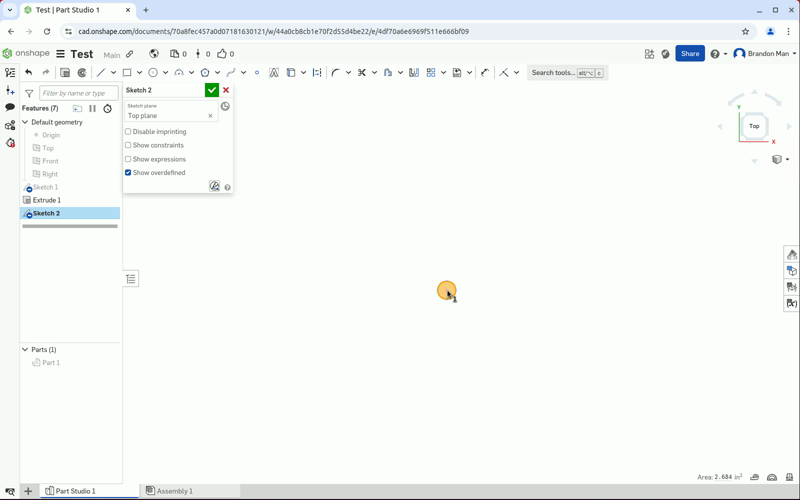
scroll(-6)
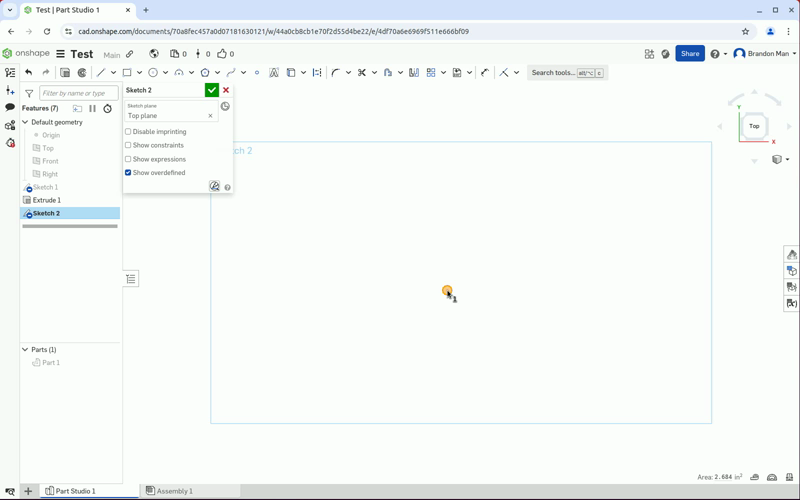
mouse_move(73, 352)
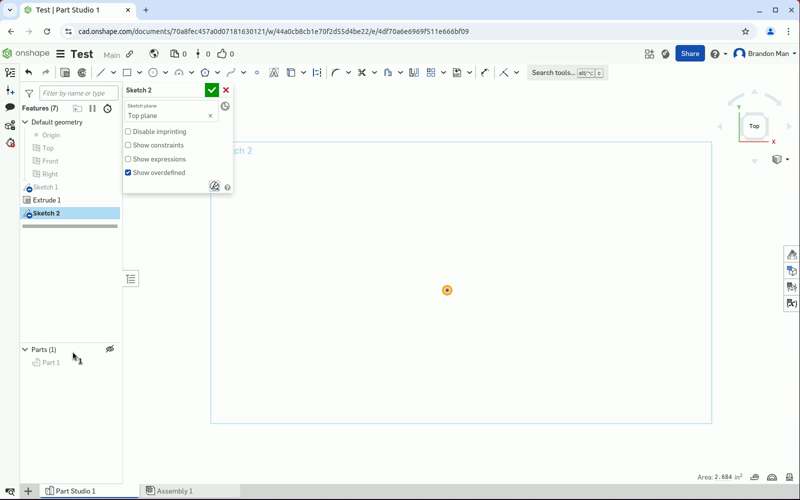
key(shift+y)
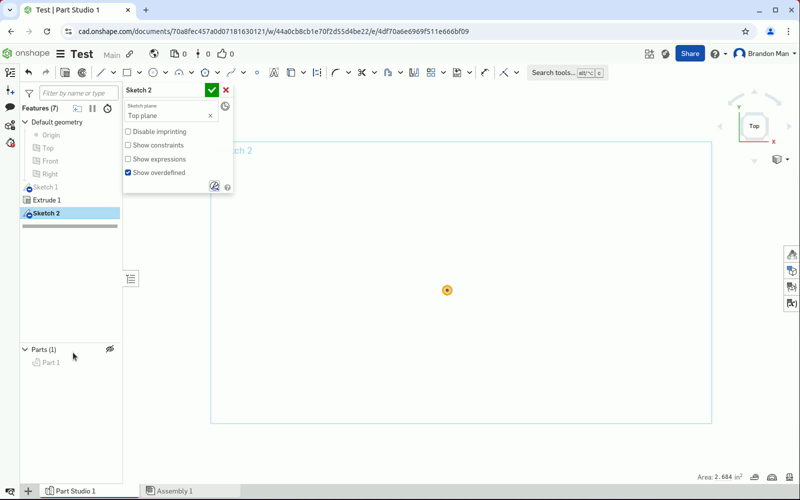
key(shift+e)
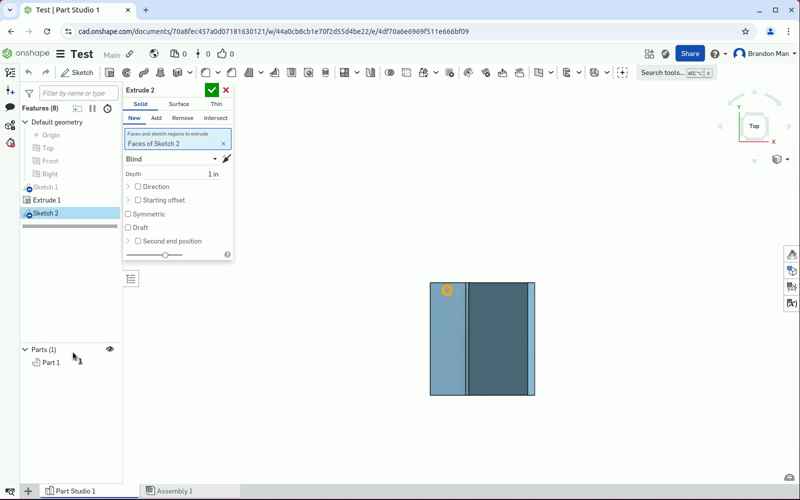
mouse_move(143, 106)
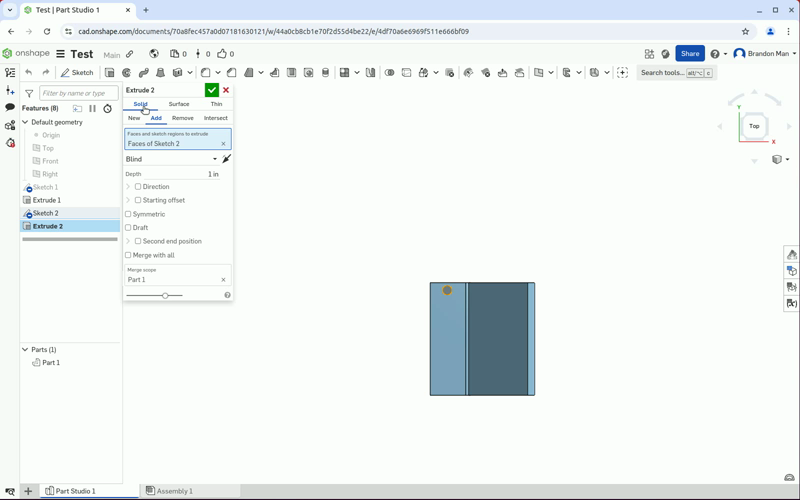
click(143, 106)
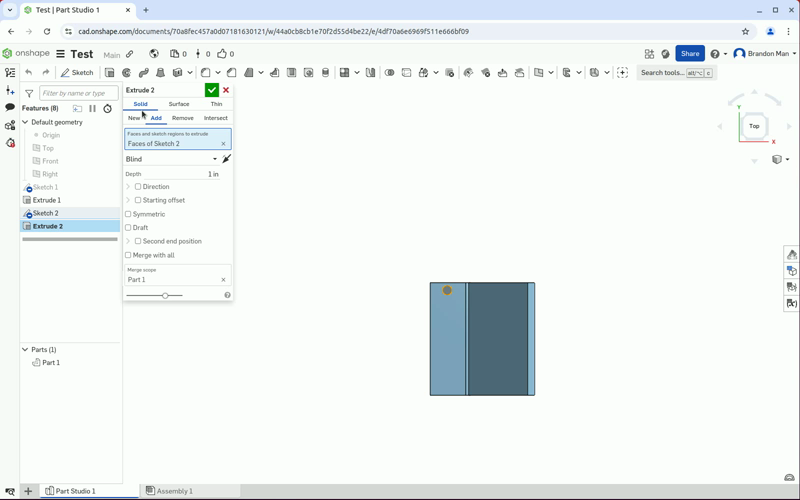
mouse_move(137, 120)
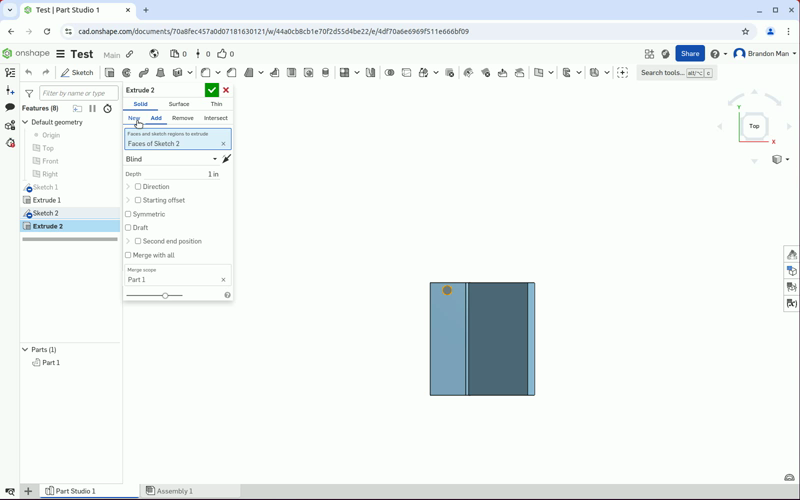
click(137, 120)
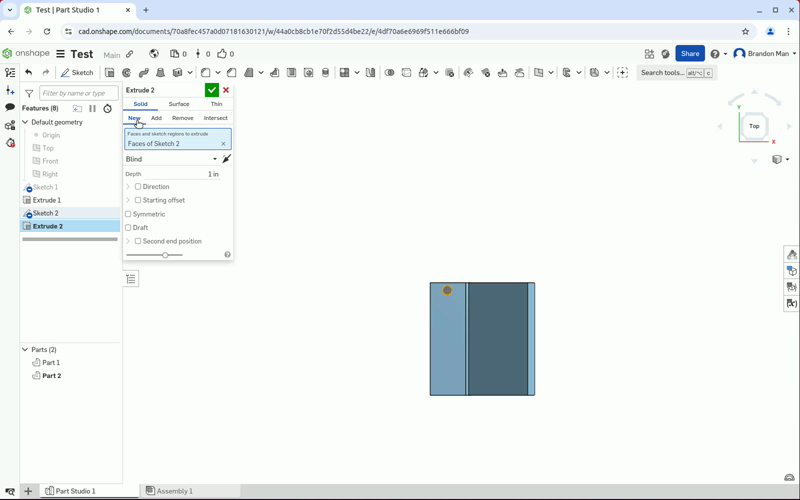
key(tab, 4)
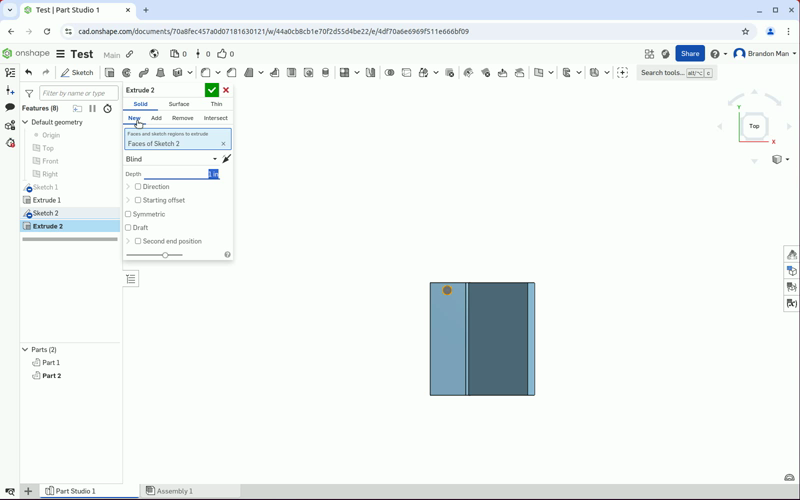
text(2.648)
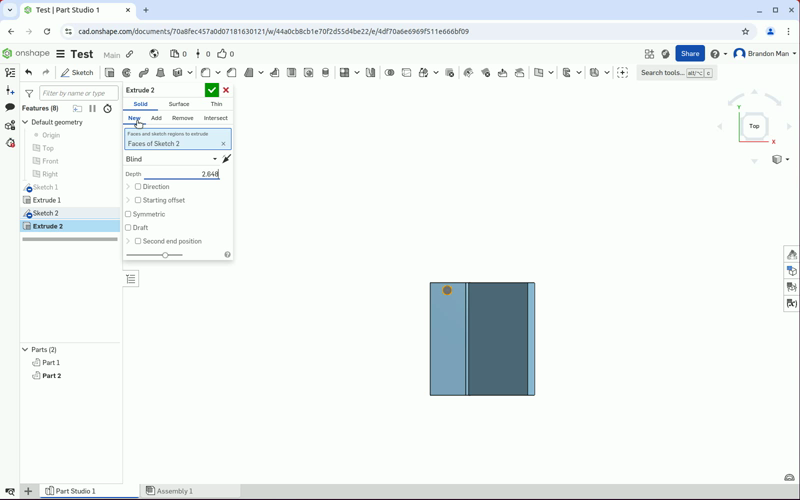
key(enter)
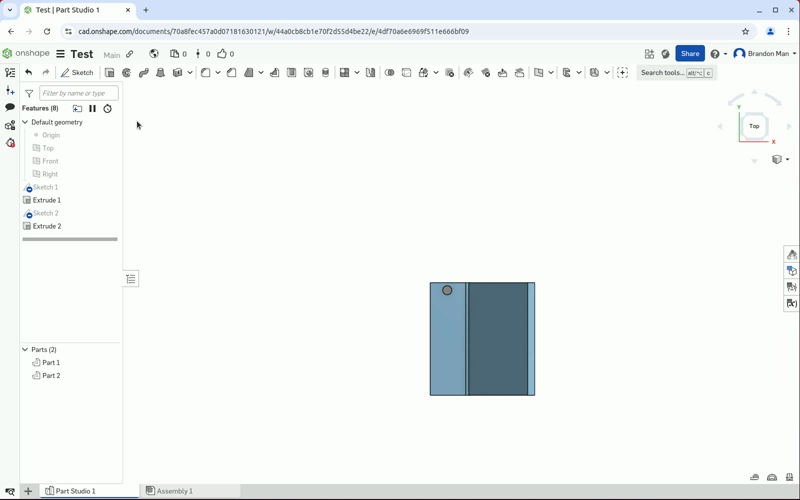
key(shift+h)
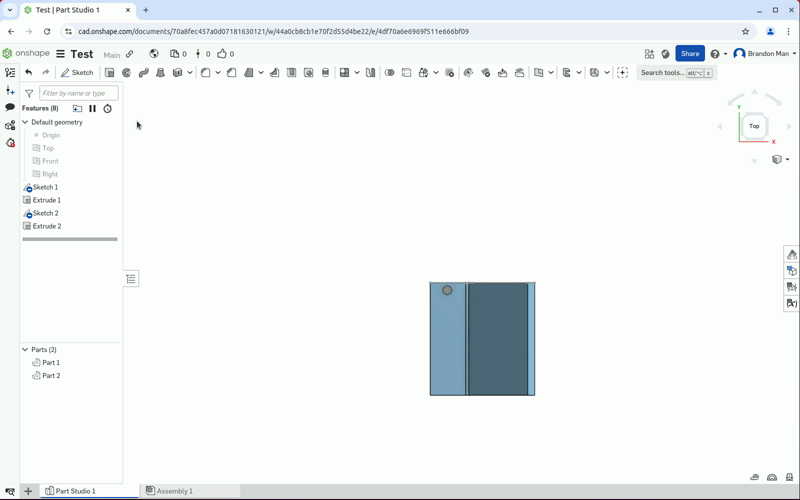
key(shift+h)
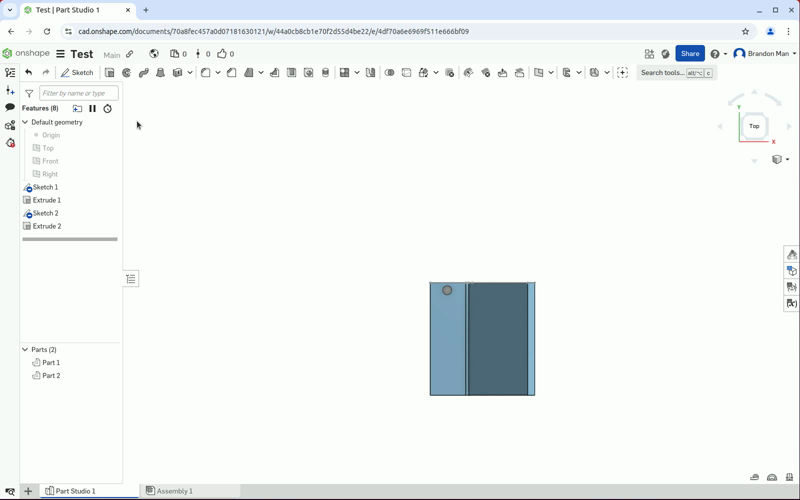
key(shift+7)
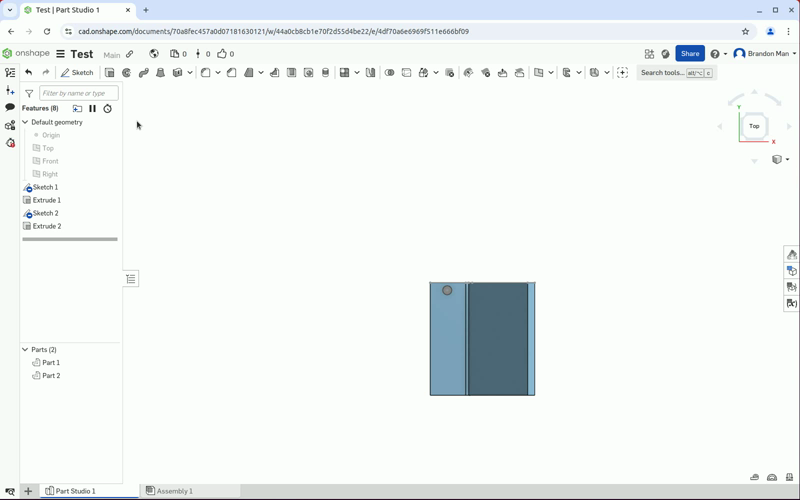
key(up, 3)
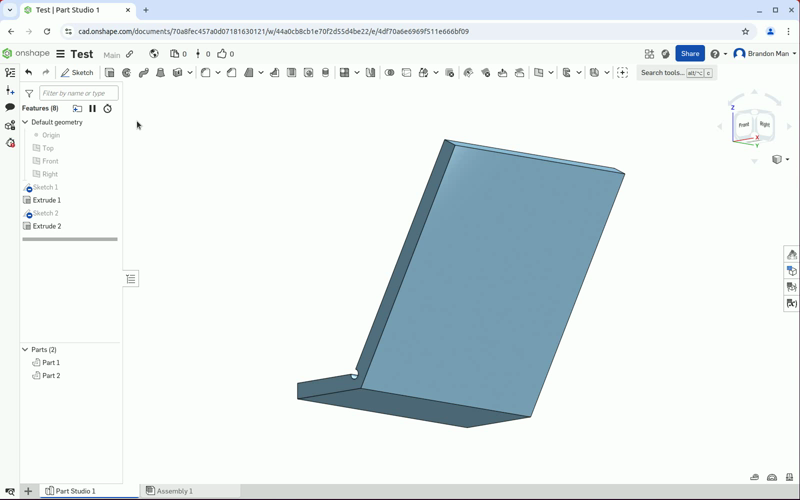
key(left, 3)
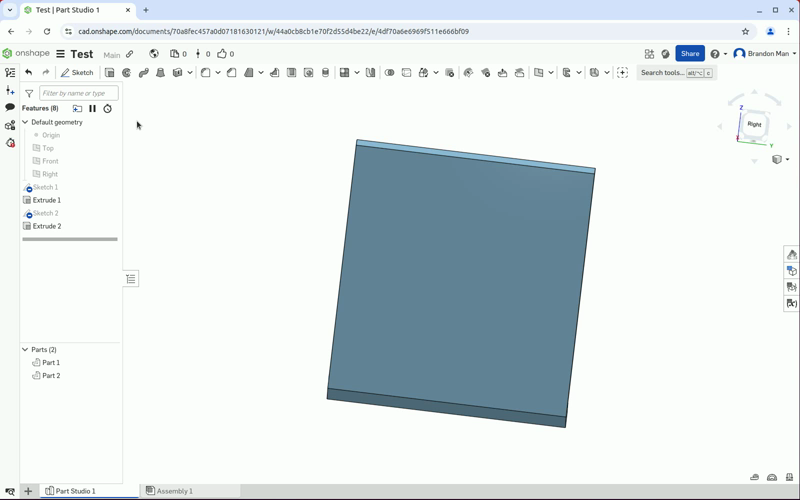
key(right, 3)
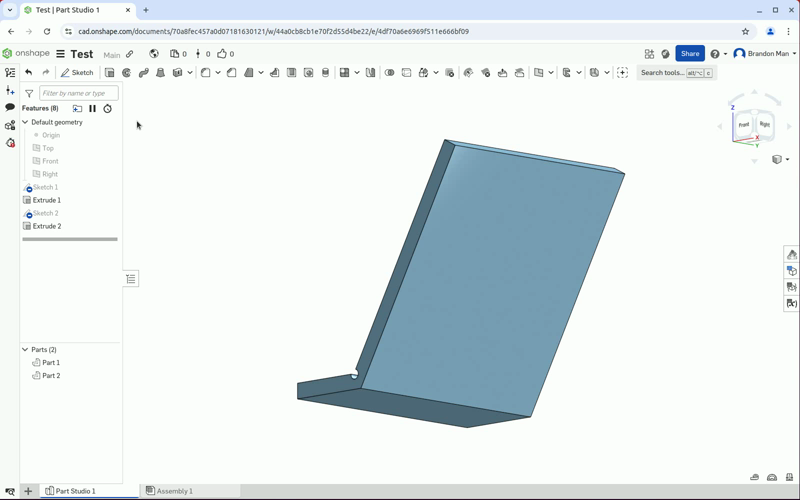
key(down, 3)
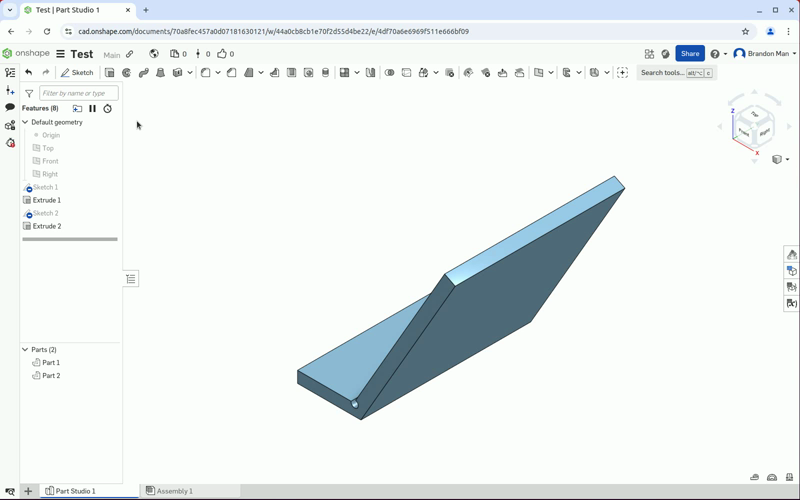
mouse_move(73, 189)
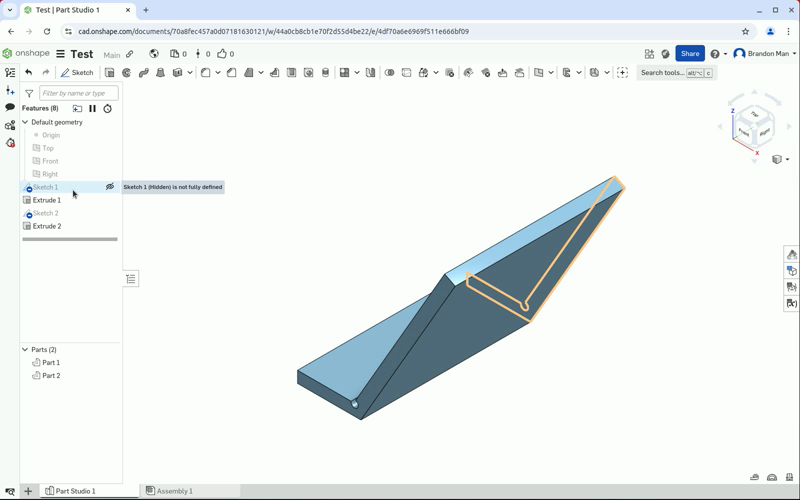
click(73, 189)